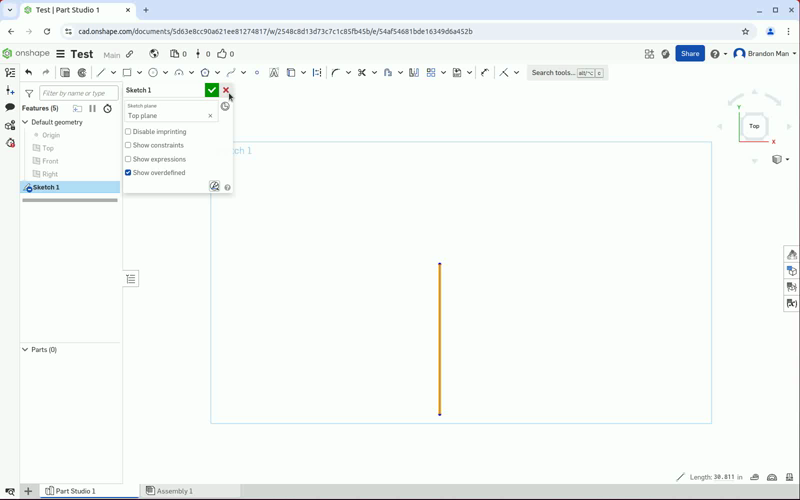
key(shift+h)
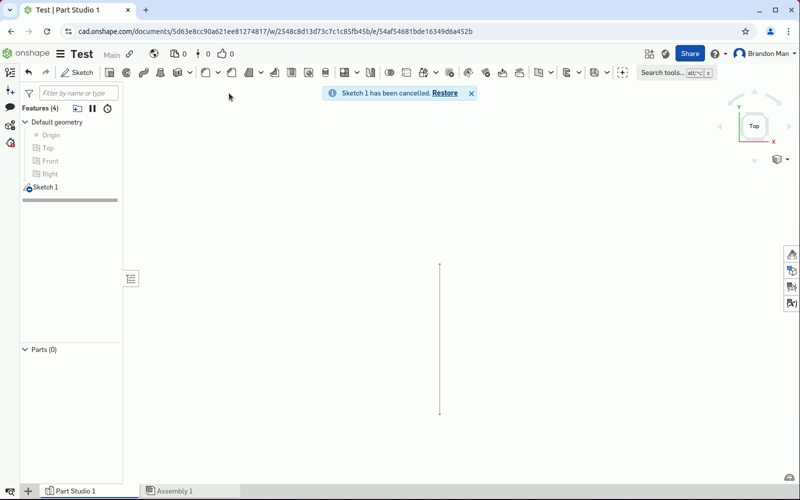
mouse_move(73, 352)
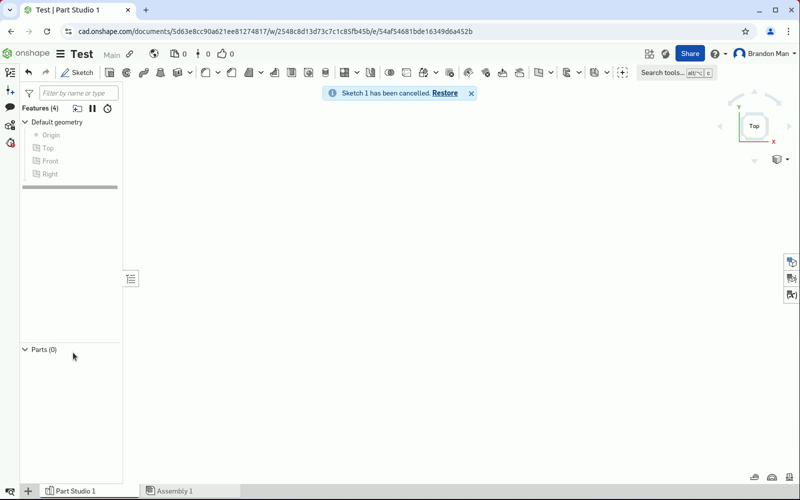
key(y)
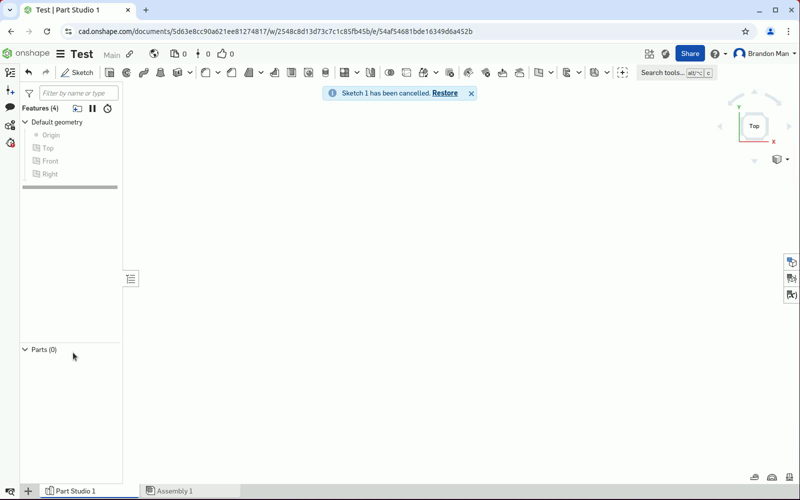
key(shift+p)
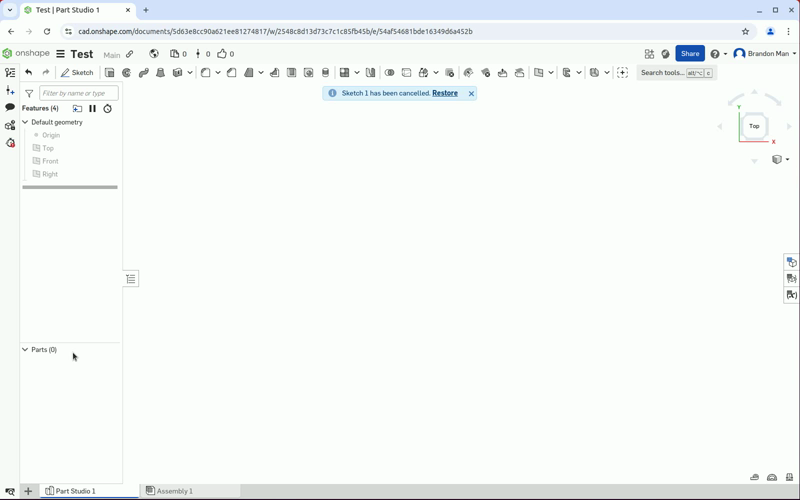
key(space)
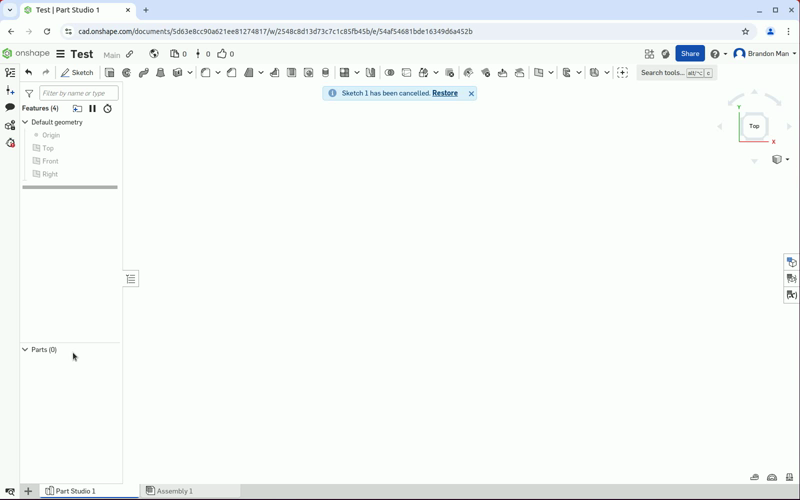
key_down(shift)
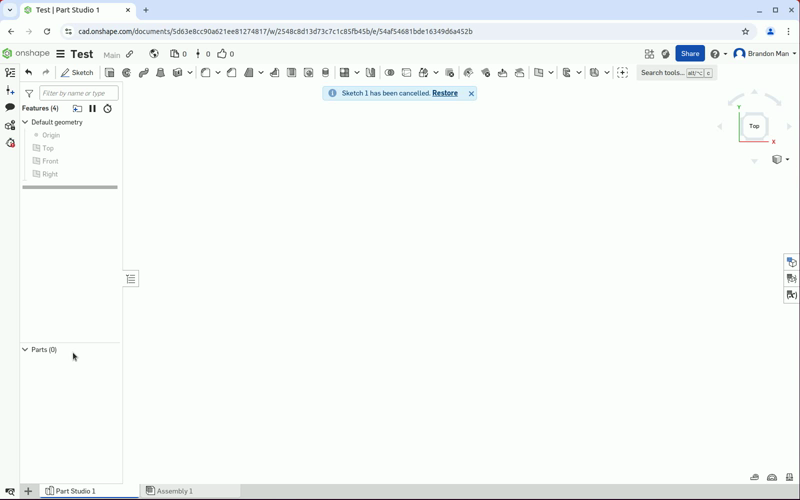
key(up)
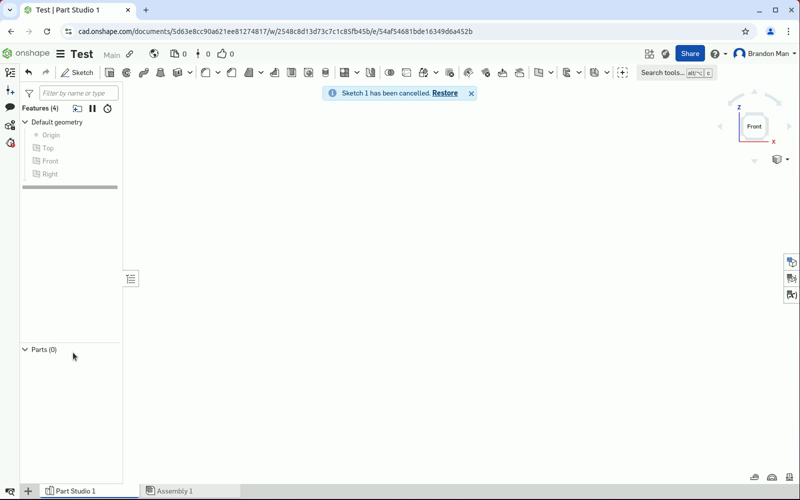
key_up(shift)
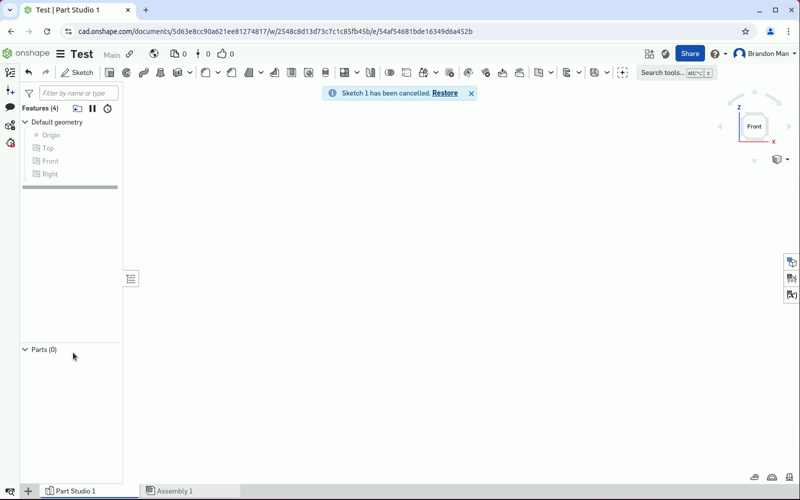
mouse_move(73, 352)
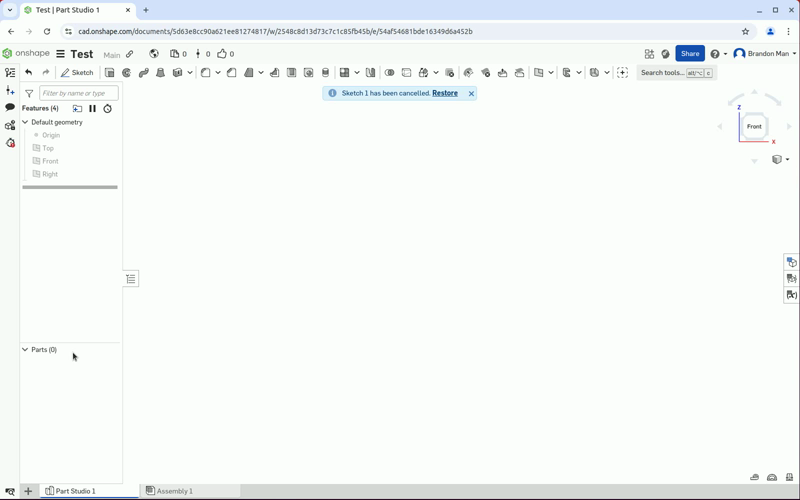
key(shift+y)
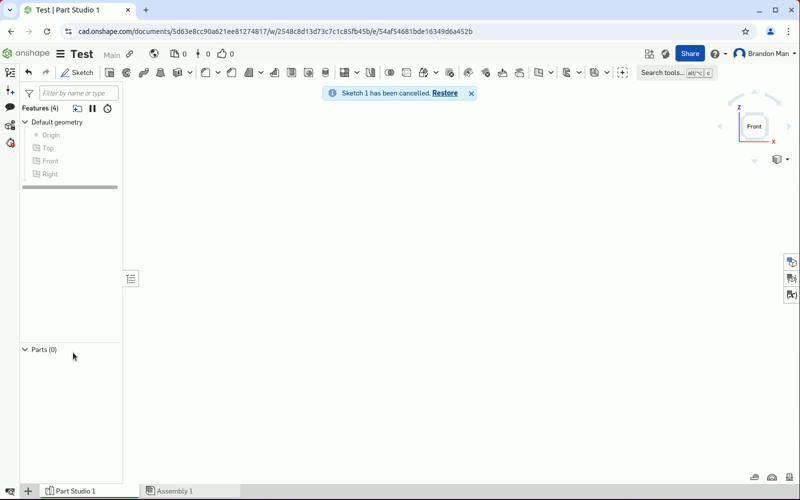
key(shift+s)
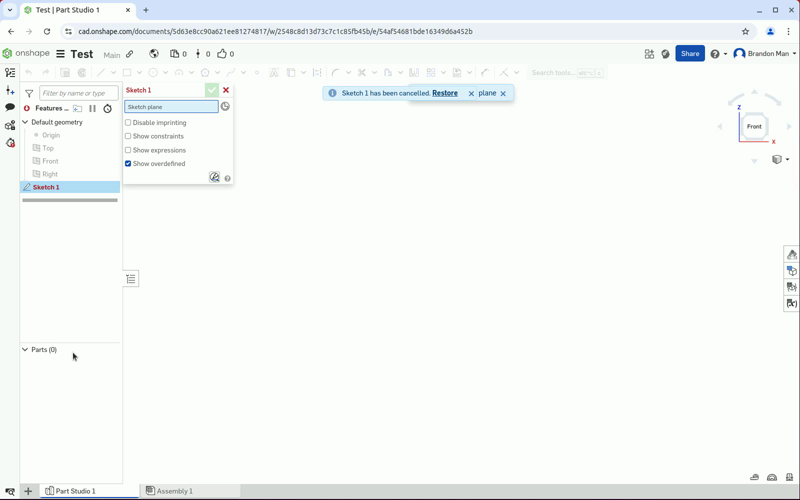
mouse_move(73, 163)
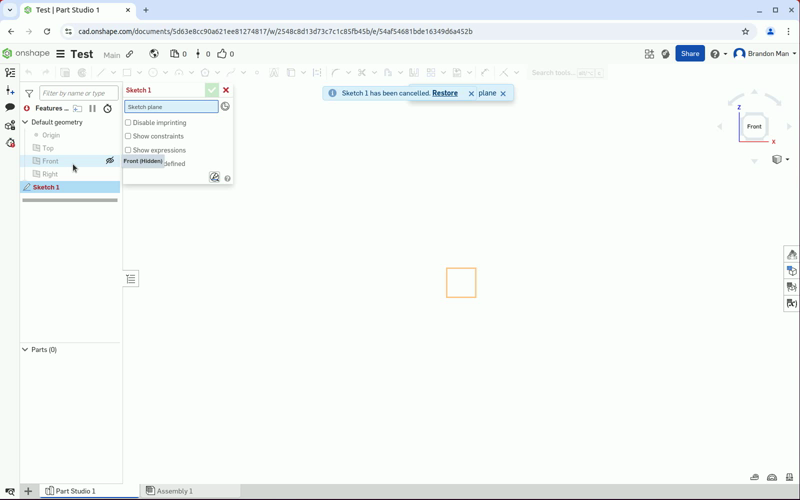
click(73, 163)
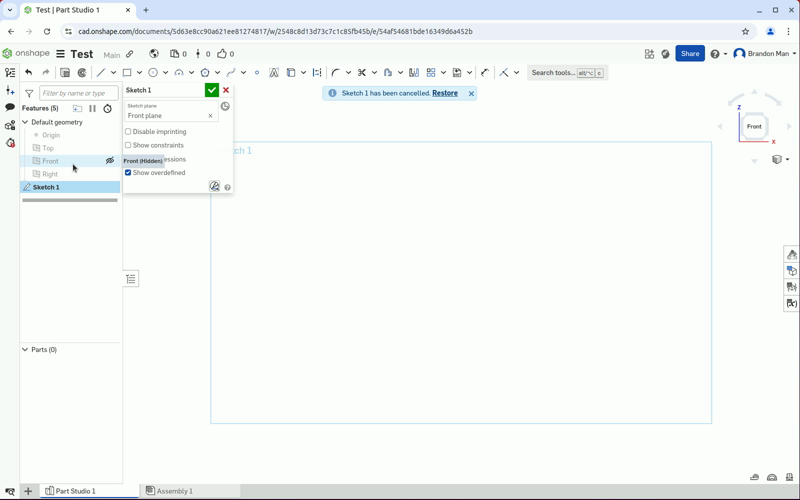
mouse_move(73, 352)
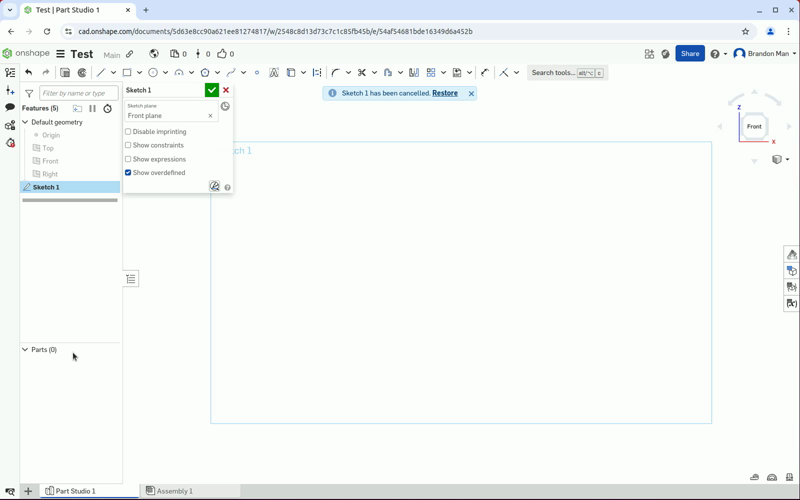
key(y)
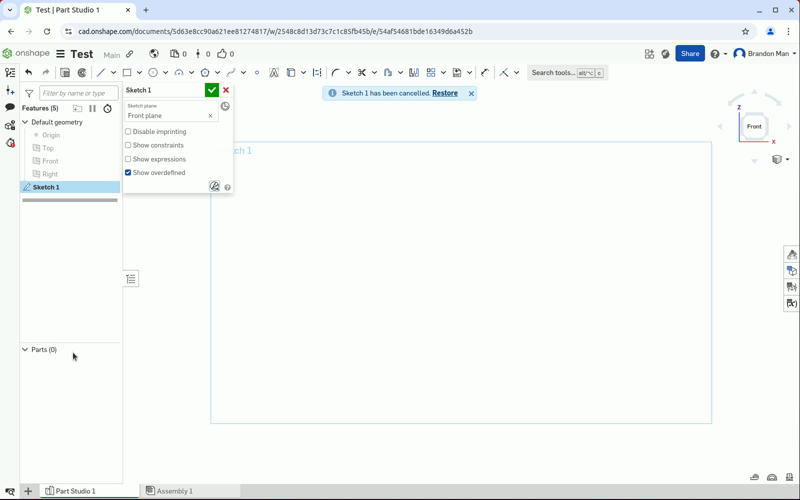
key(l)
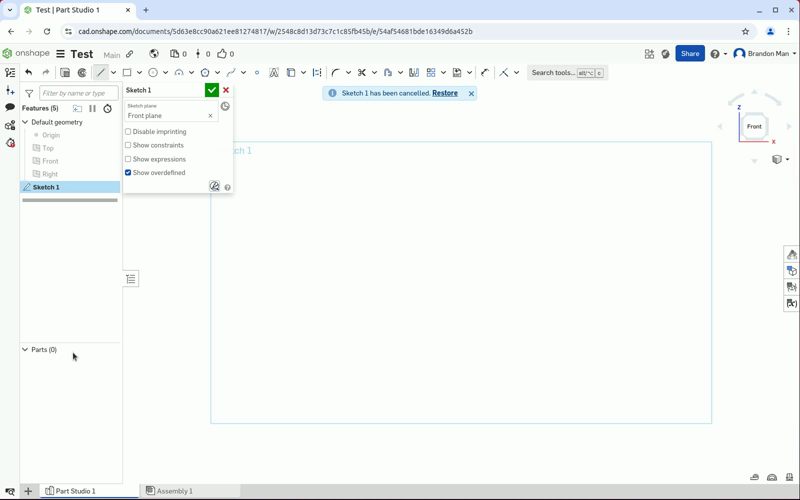
key_down(shift)
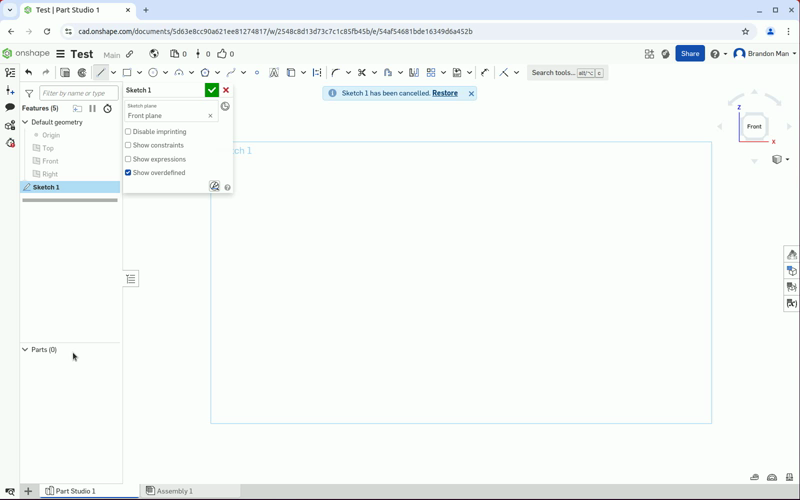
mouse_move(441, 282)
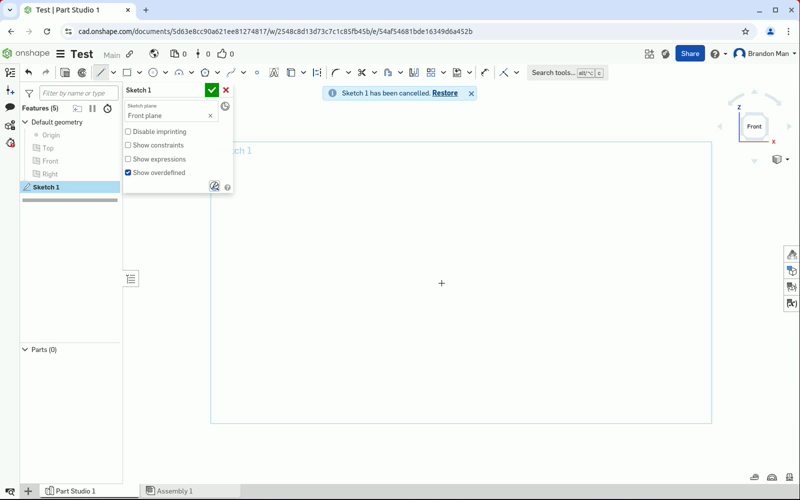
click(441, 282)
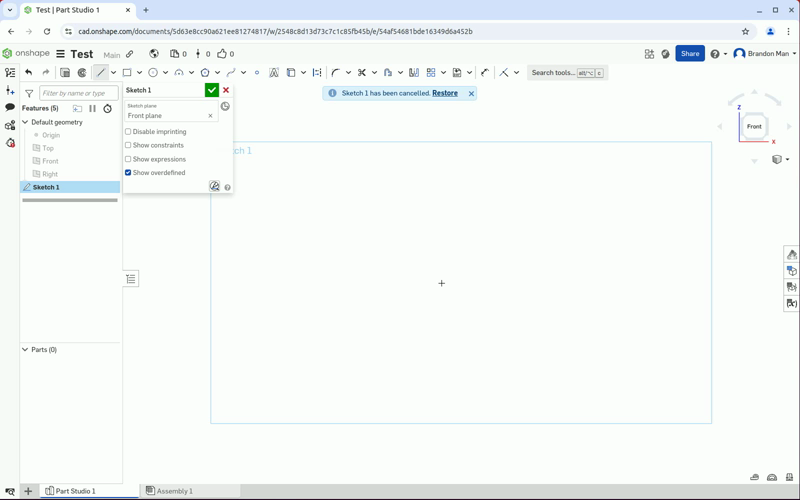
key_up(shift)
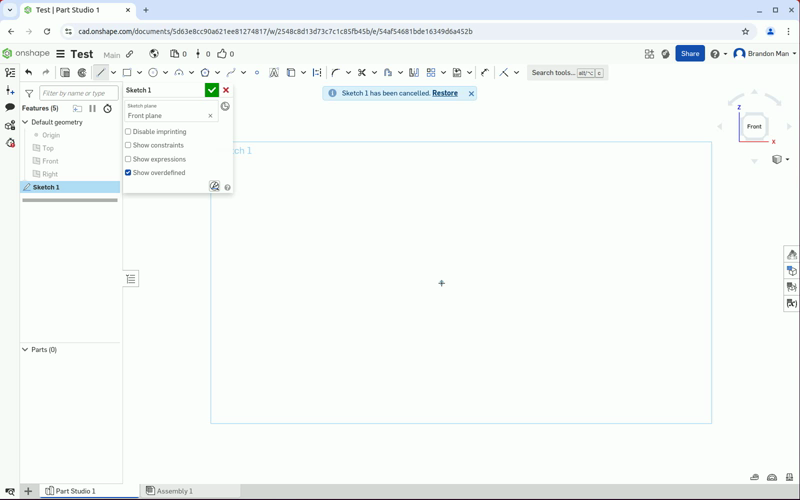
key_down(shift)
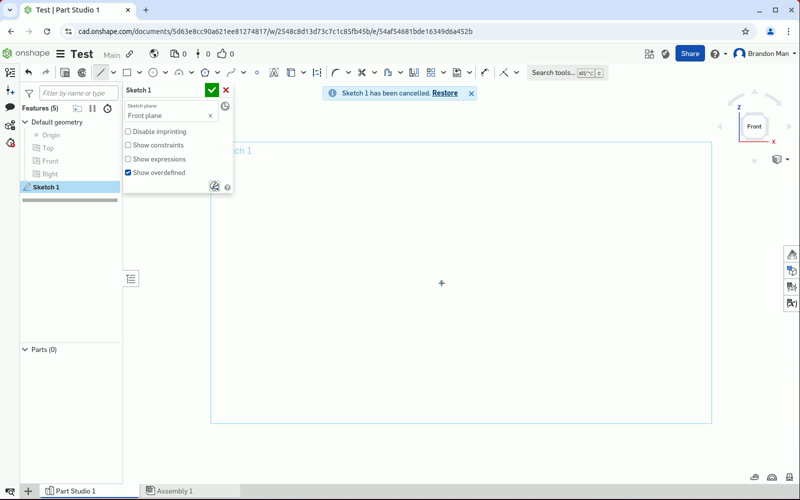
mouse_move(471, 282)
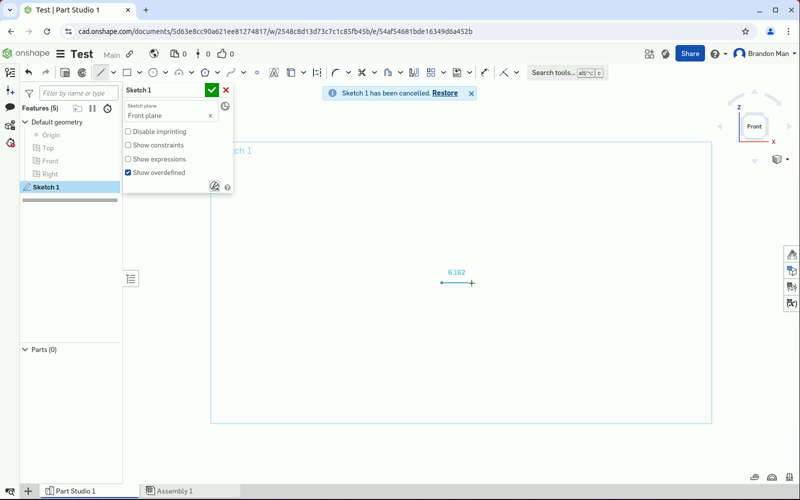
mouse_move(461, 282)
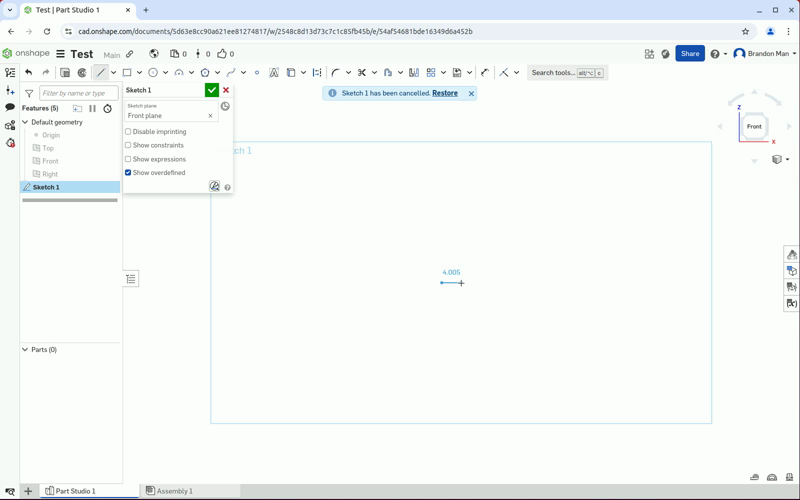
click(461, 282)
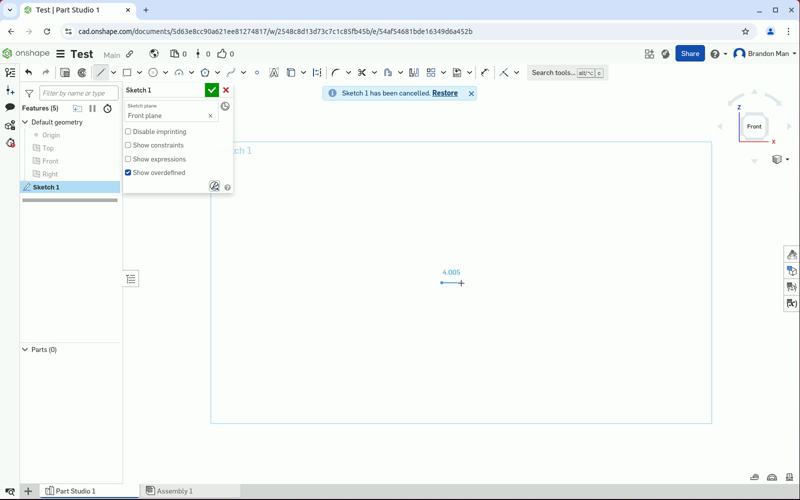
key_up(shift)
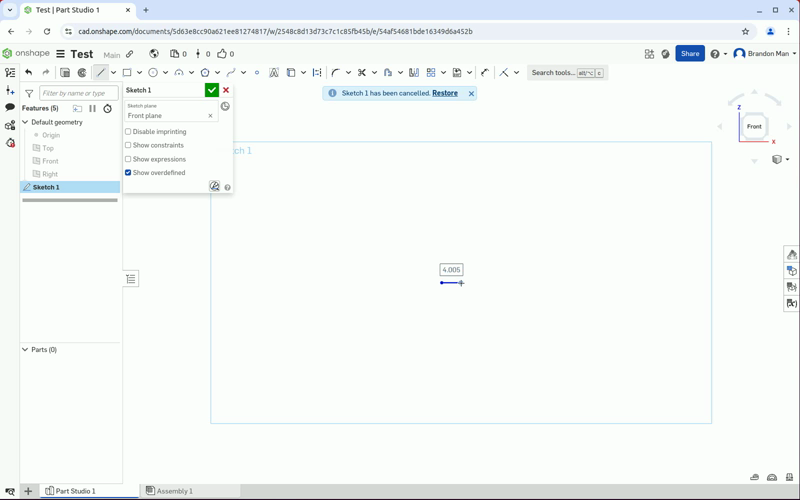
key_down(shift)
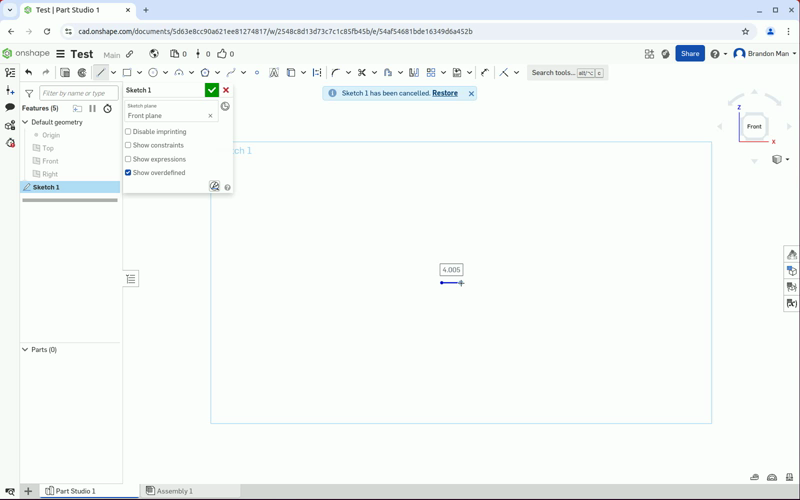
mouse_move(491, 282)
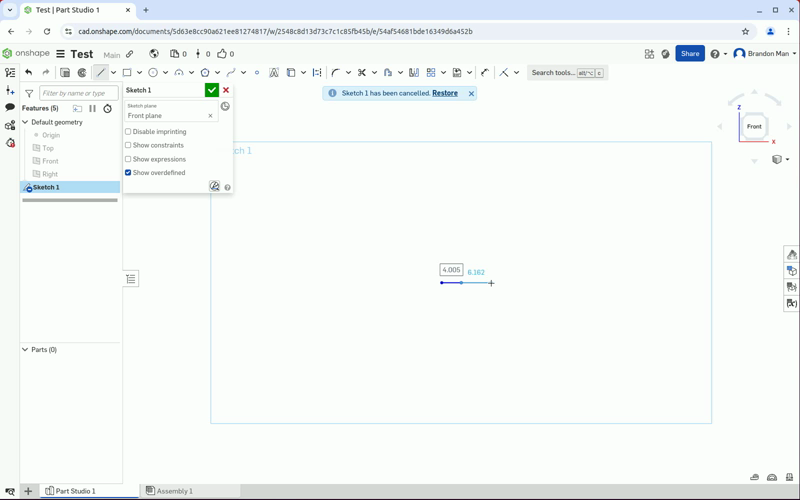
mouse_move(480, 282)
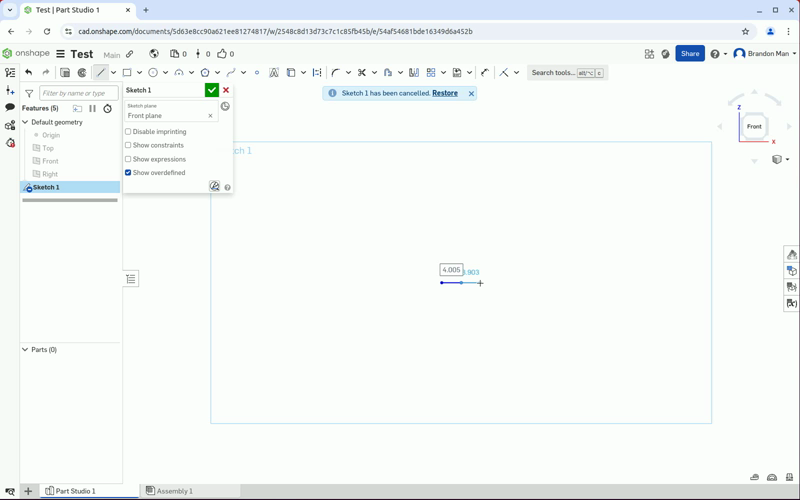
click(480, 282)
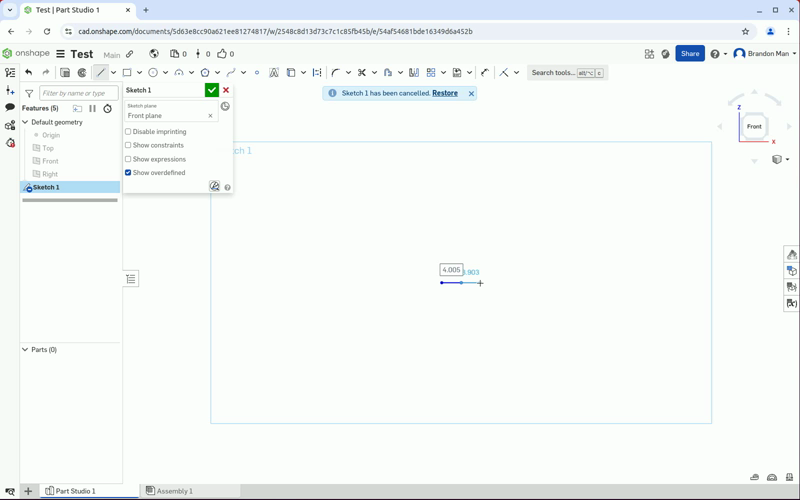
key_up(shift)
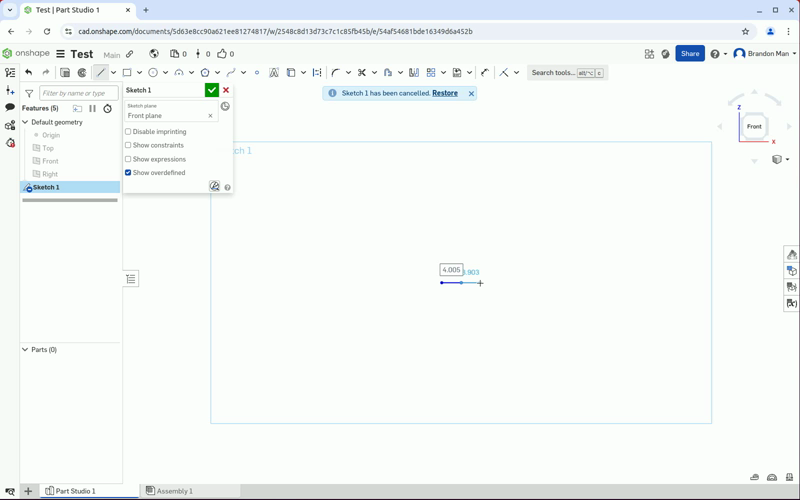
key_down(shift)
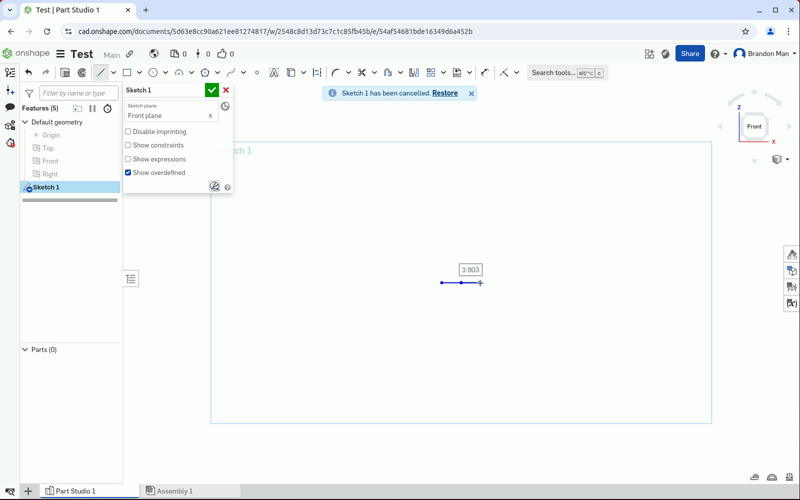
mouse_move(510, 282)
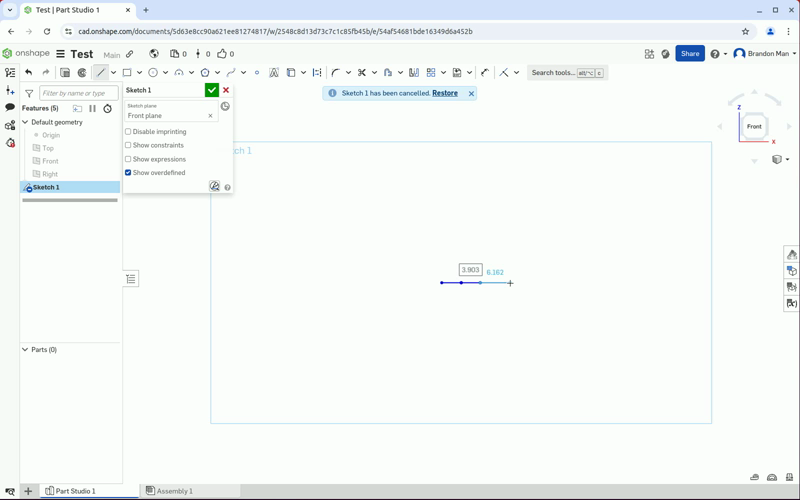
mouse_move(470, 263)
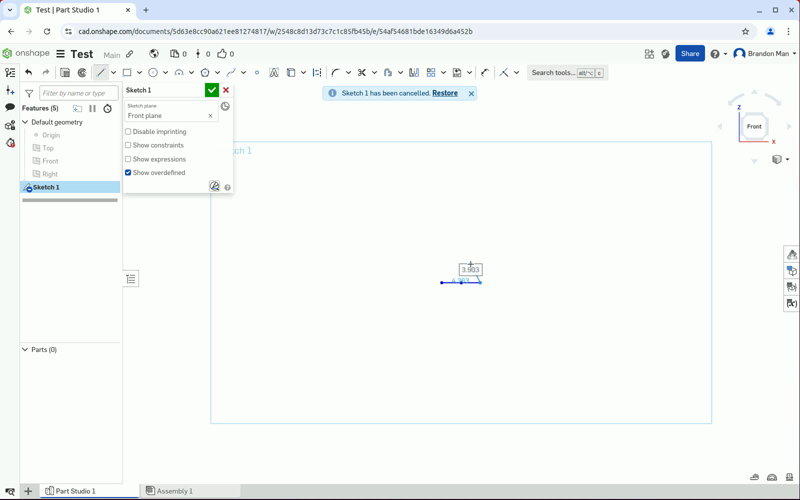
click(470, 263)
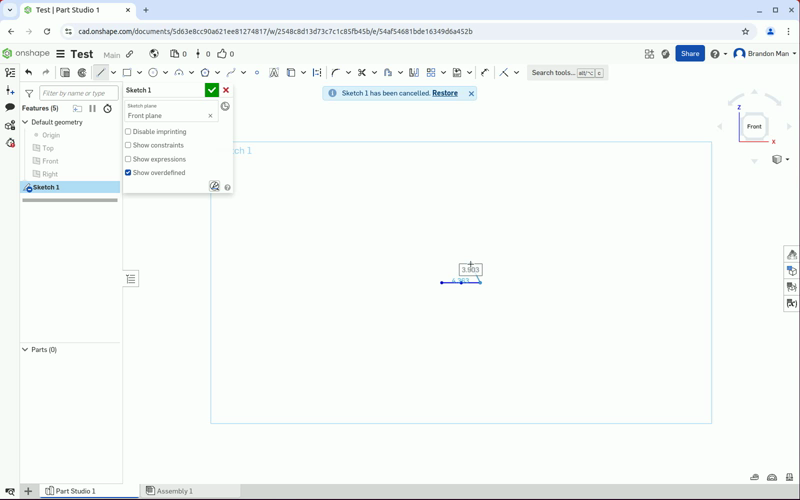
key_up(shift)
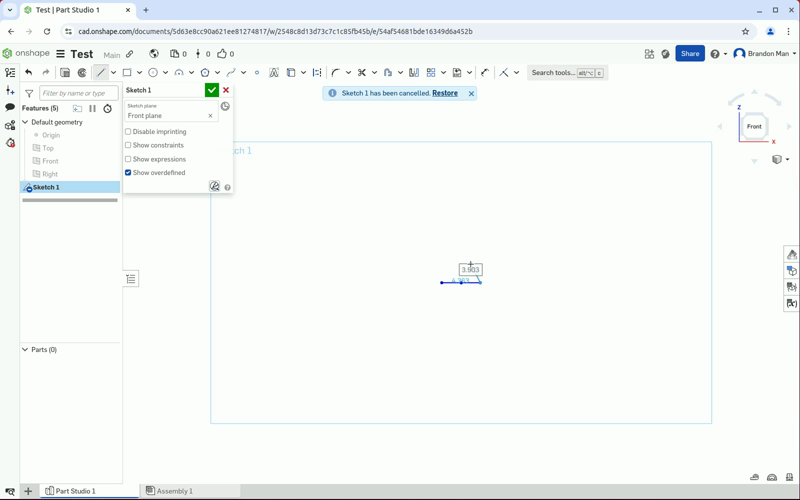
key_down(shift)
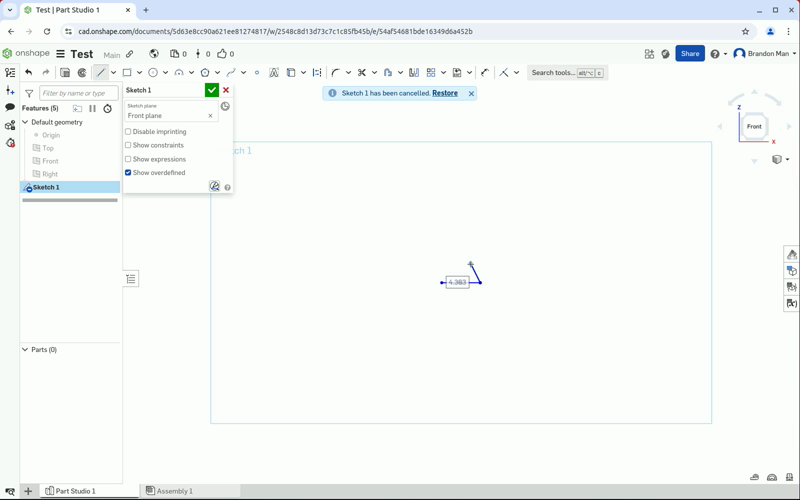
mouse_move(500, 263)
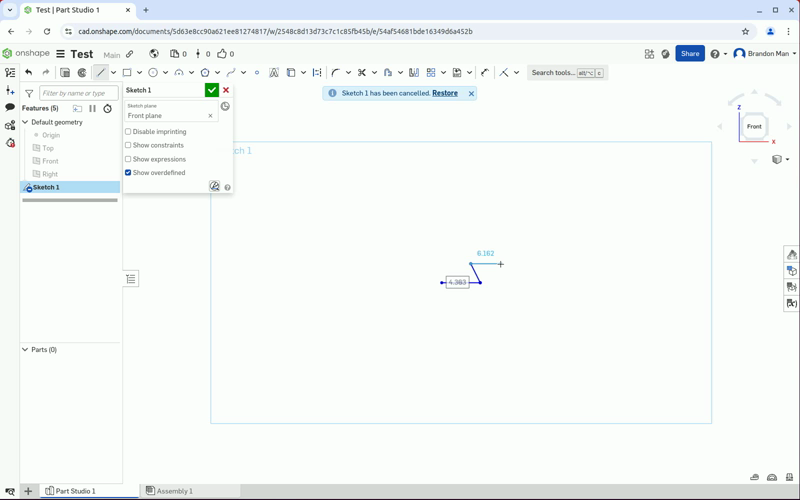
mouse_move(470, 254)
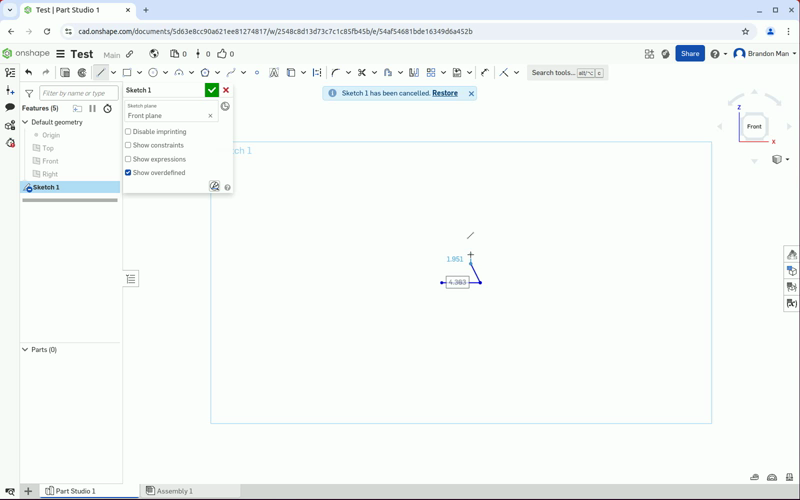
click(470, 254)
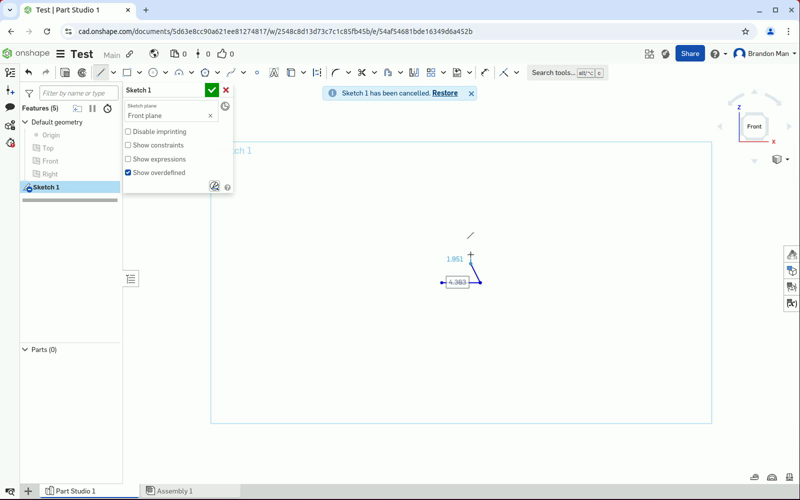
key_up(shift)
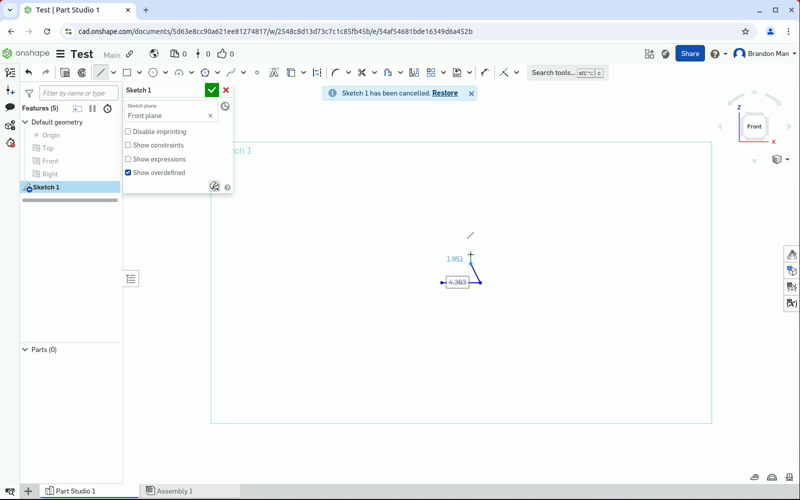
key_down(shift)
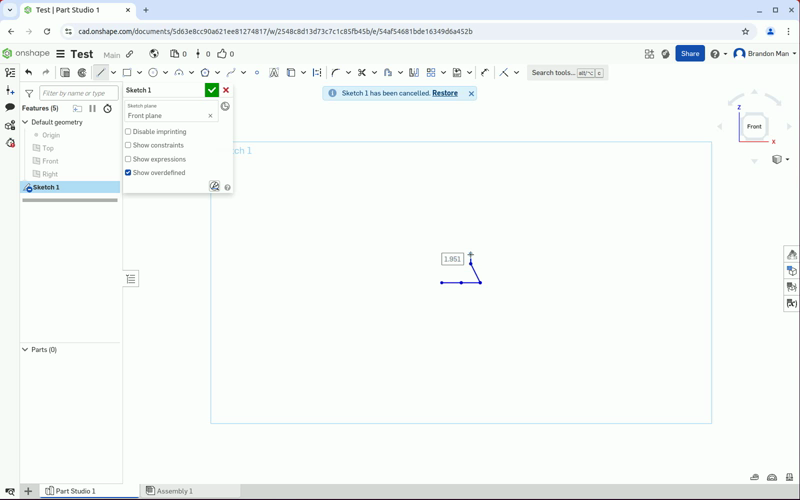
mouse_move(500, 254)
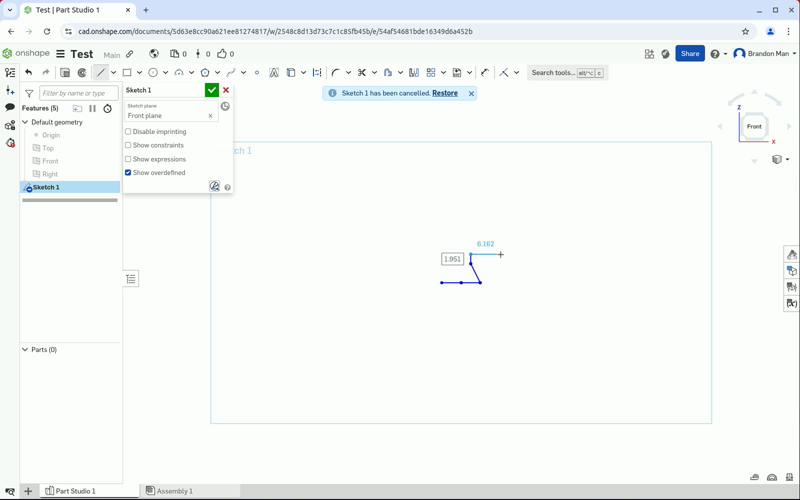
mouse_move(451, 254)
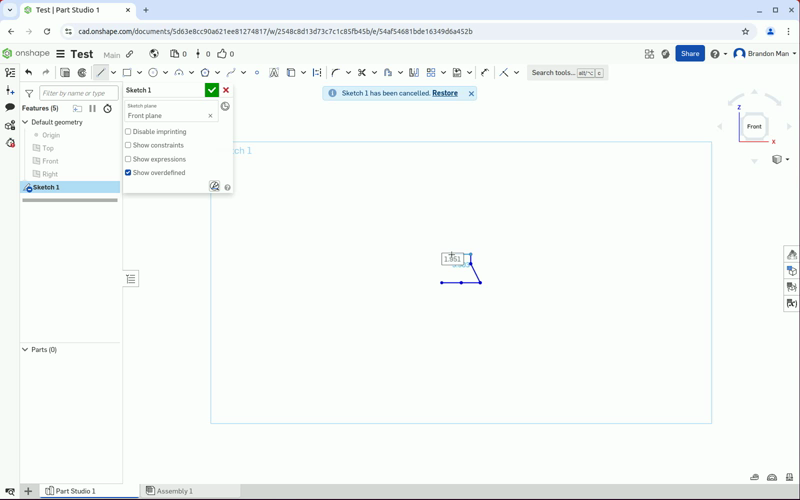
click(451, 254)
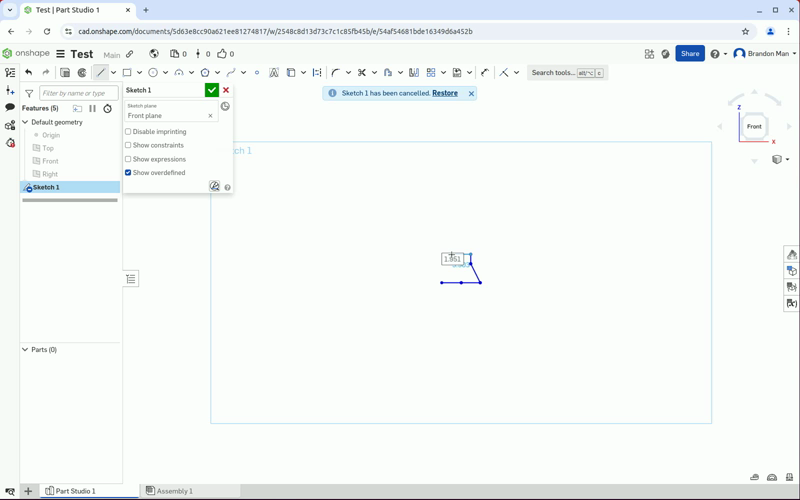
key_up(shift)
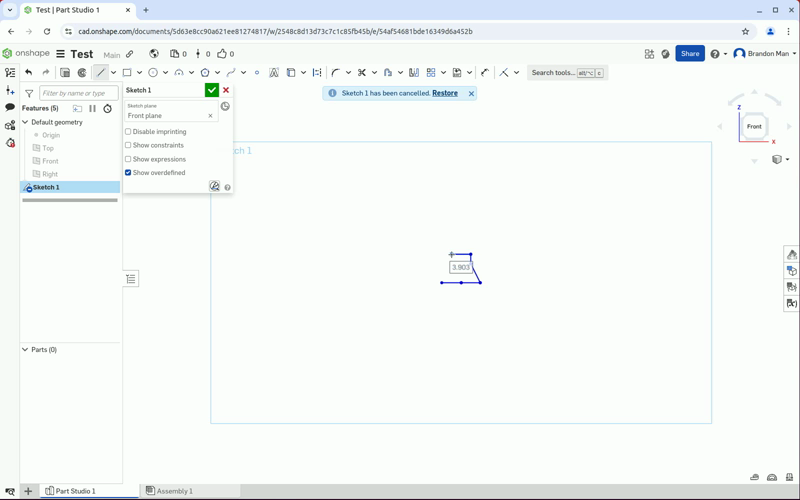
key_down(shift)
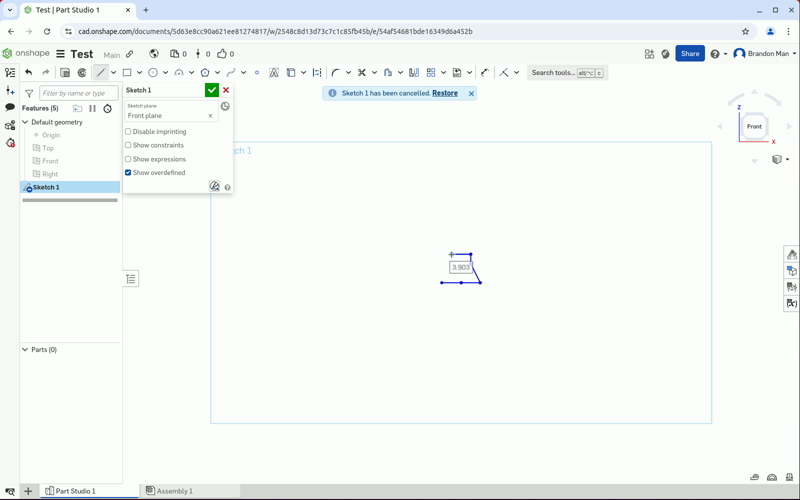
mouse_move(481, 254)
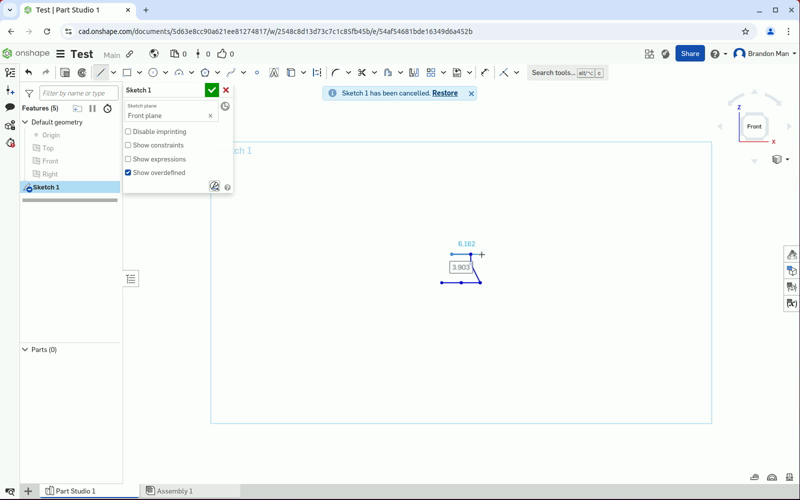
mouse_move(451, 263)
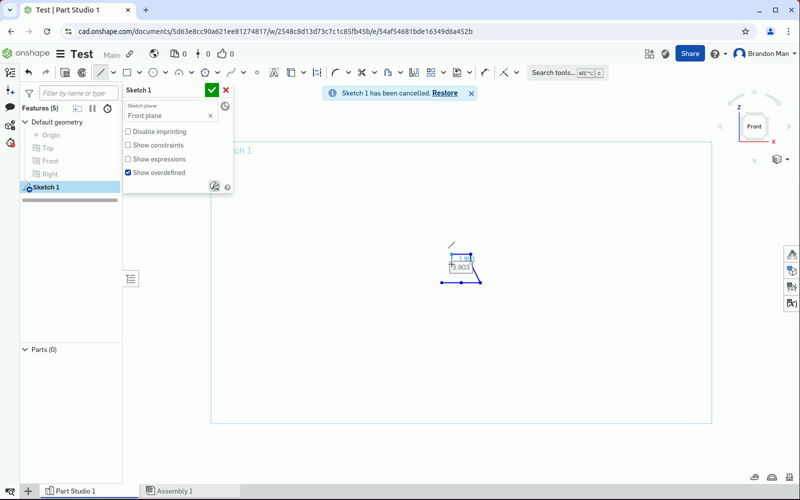
click(451, 263)
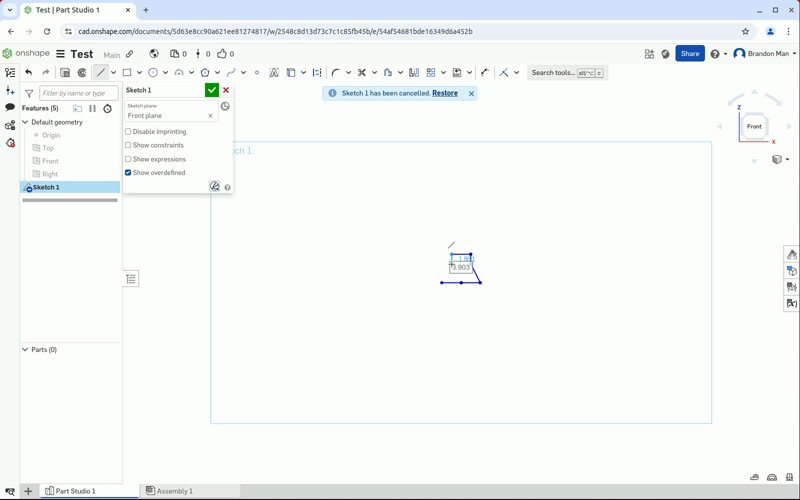
key_up(shift)
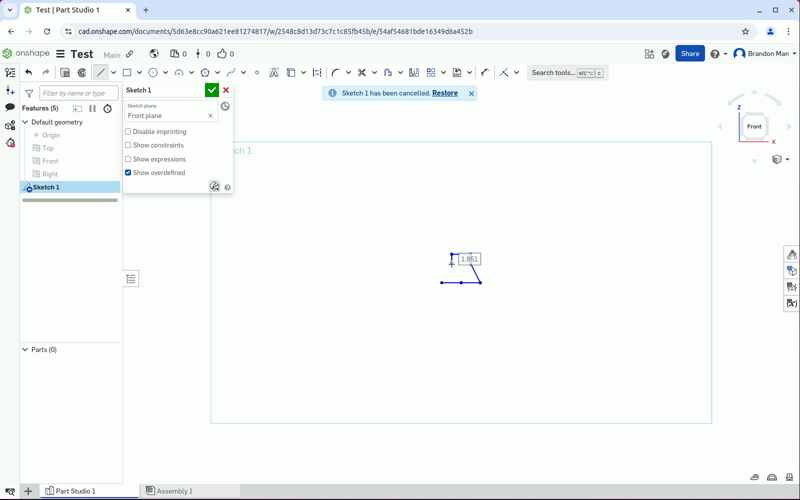
mouse_move(481, 263)
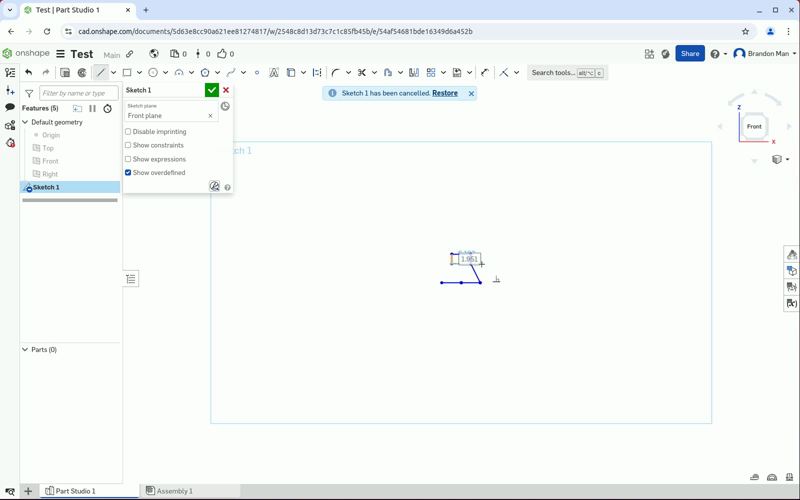
key_down(shift)
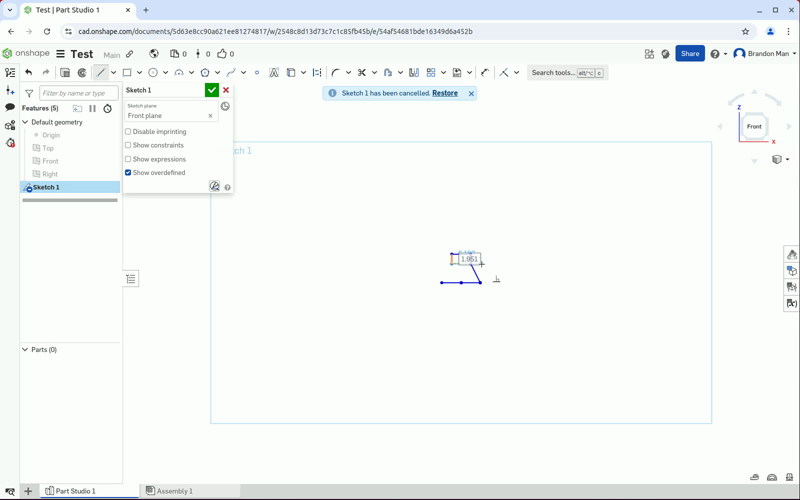
mouse_move(441, 282)
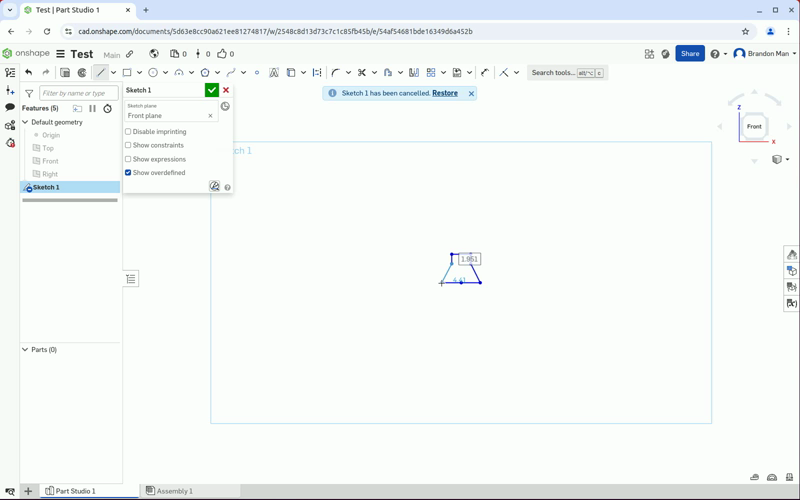
key_up(shift)
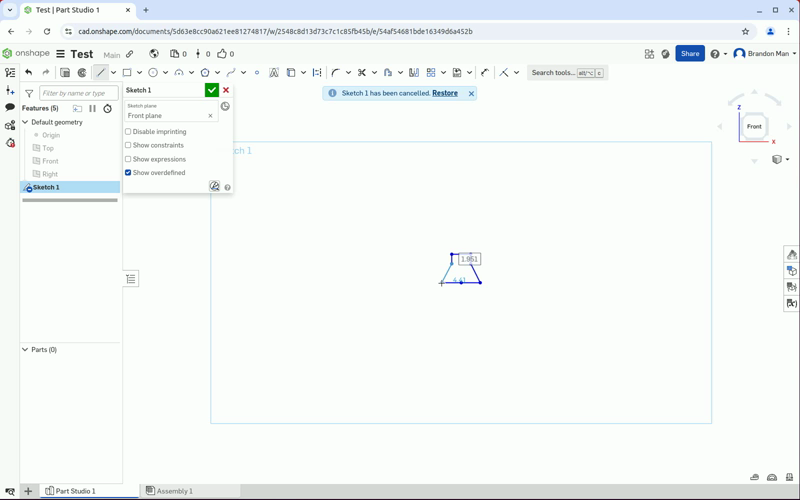
click(441, 282)
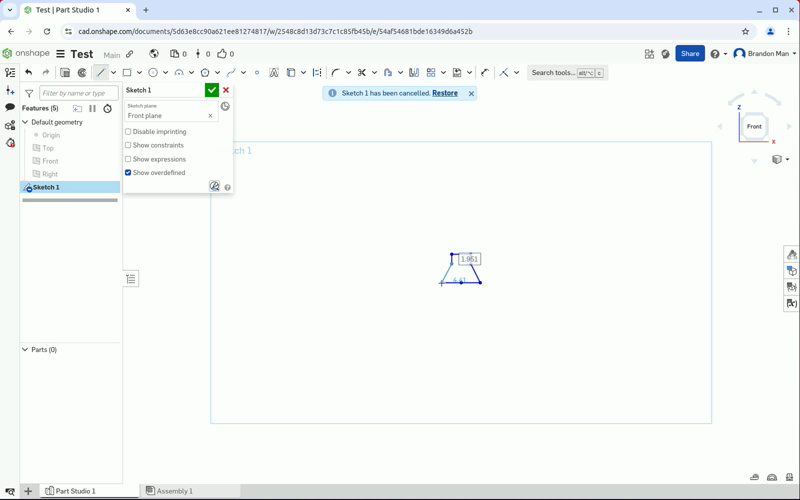
key(esc)
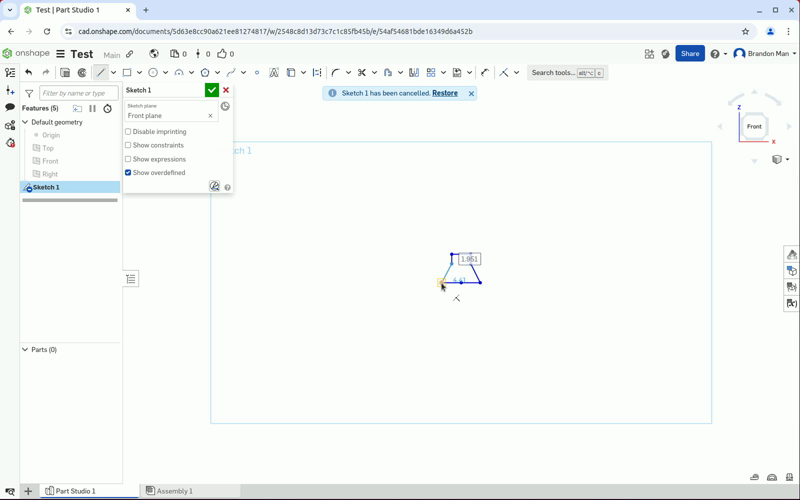
mouse_move(464, 271)
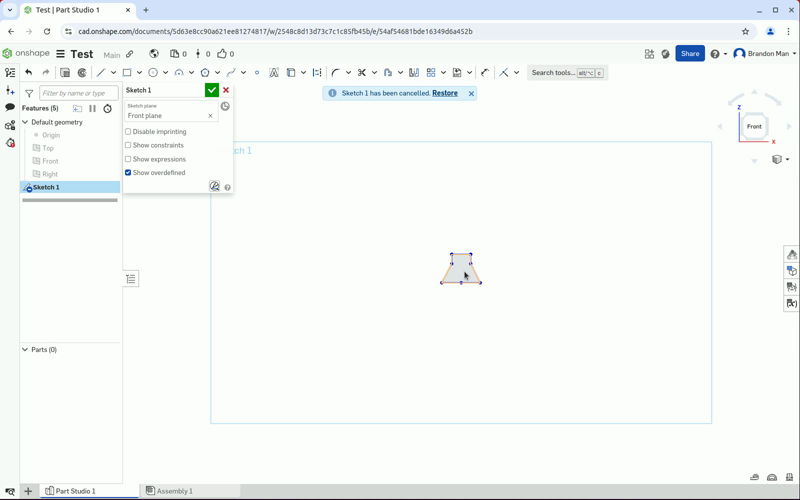
scroll(6)
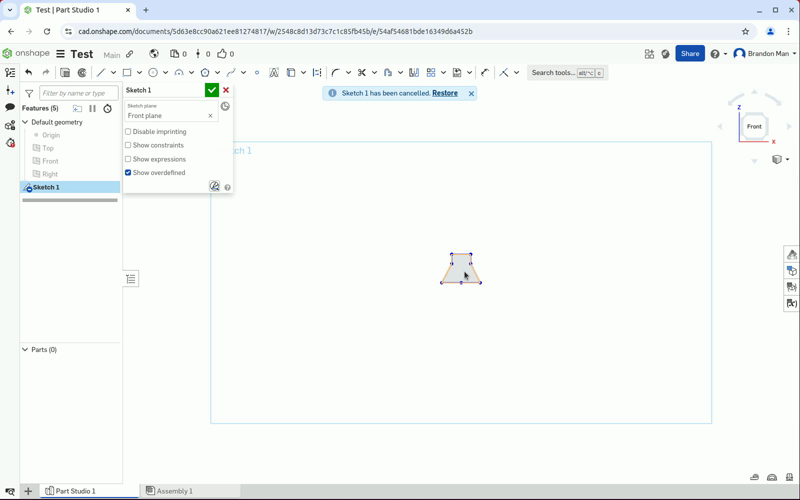
scroll(6)
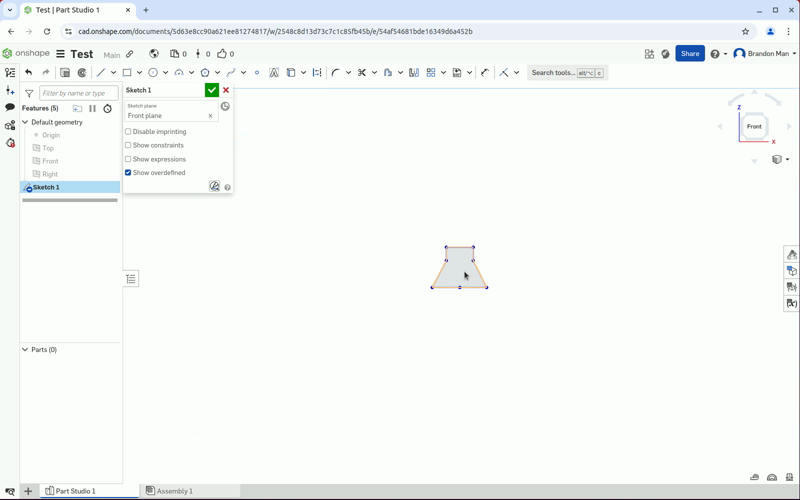
scroll(6)
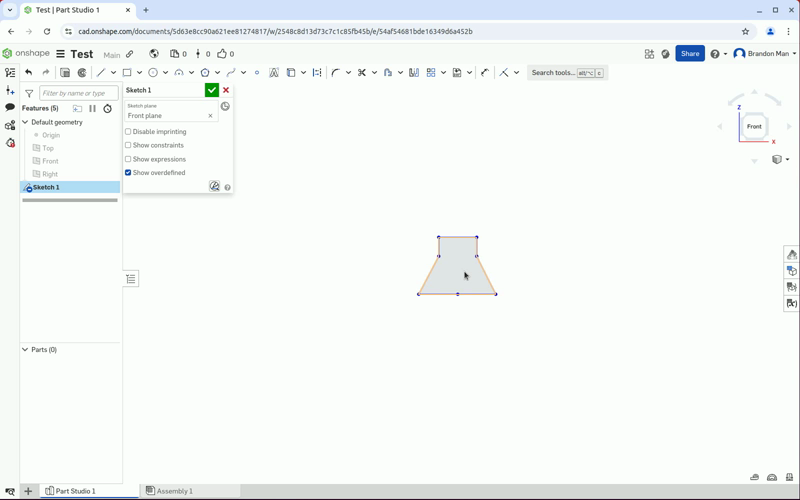
scroll(6)
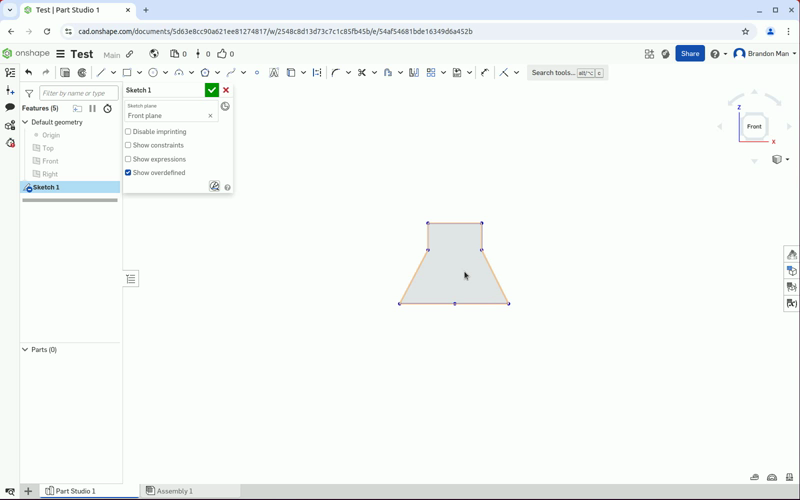
scroll(6)
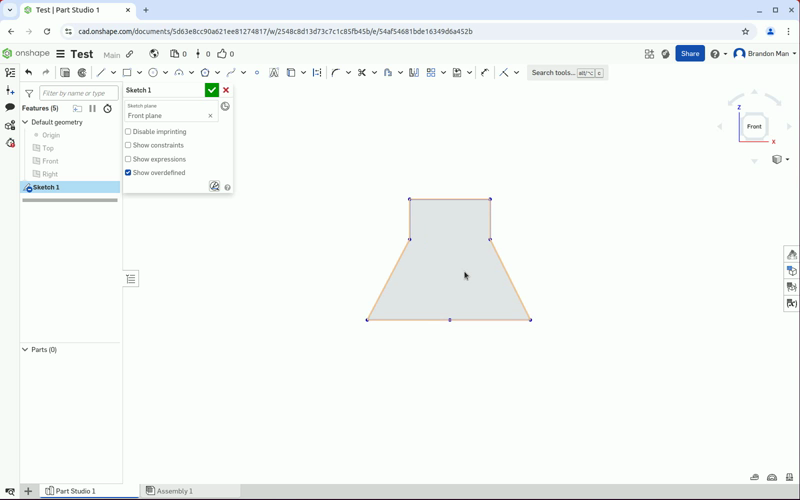
scroll(6)
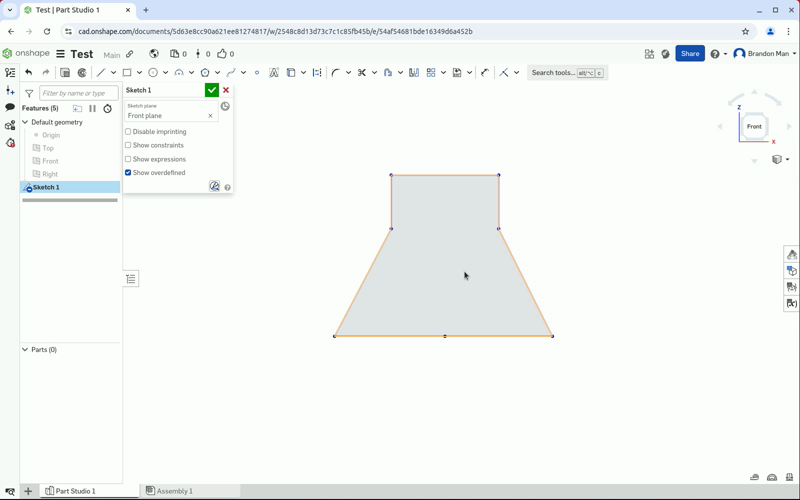
scroll(6)
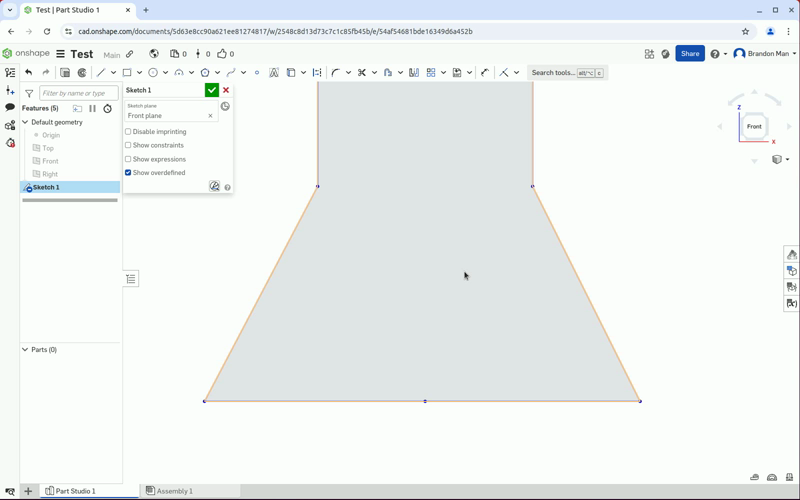
click(464, 271)
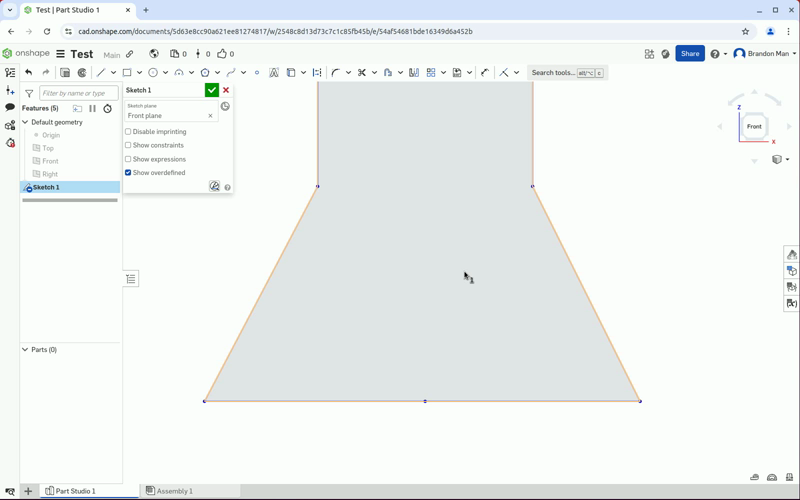
scroll(-6)
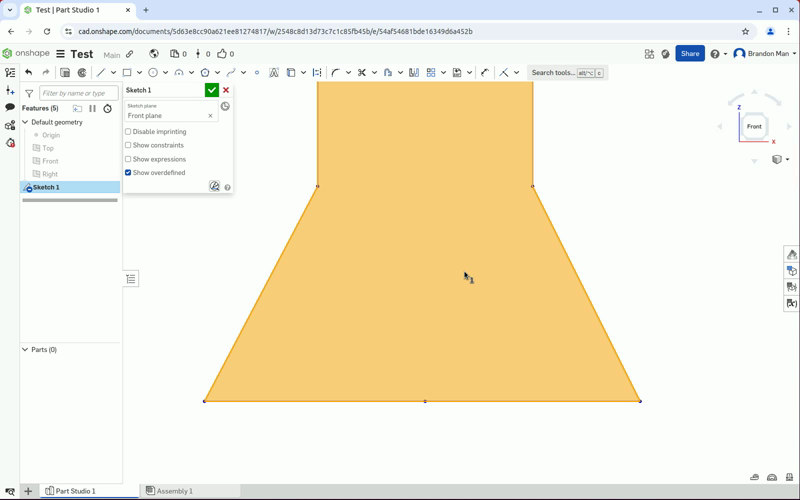
scroll(-6)
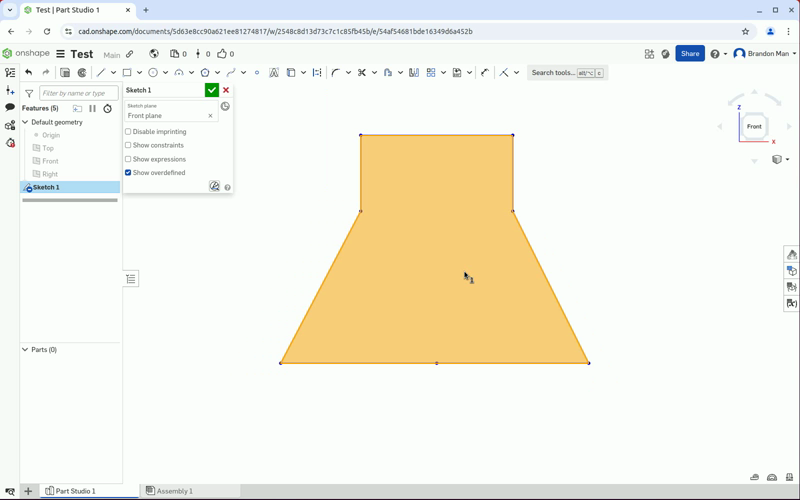
scroll(-6)
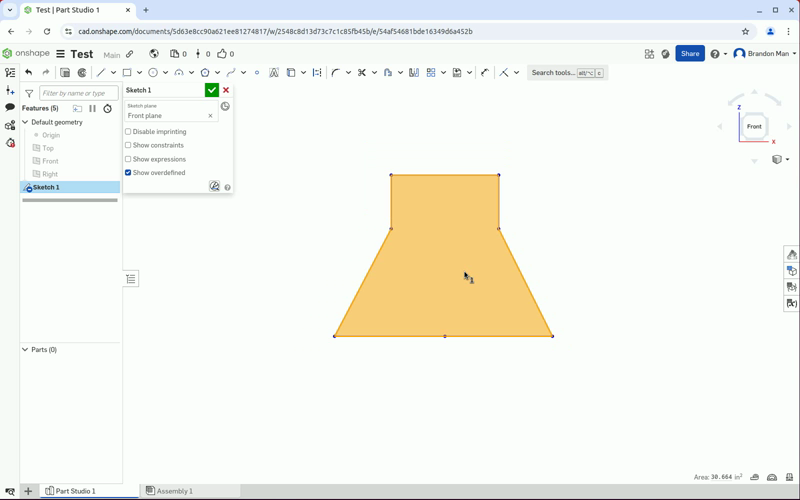
scroll(-6)
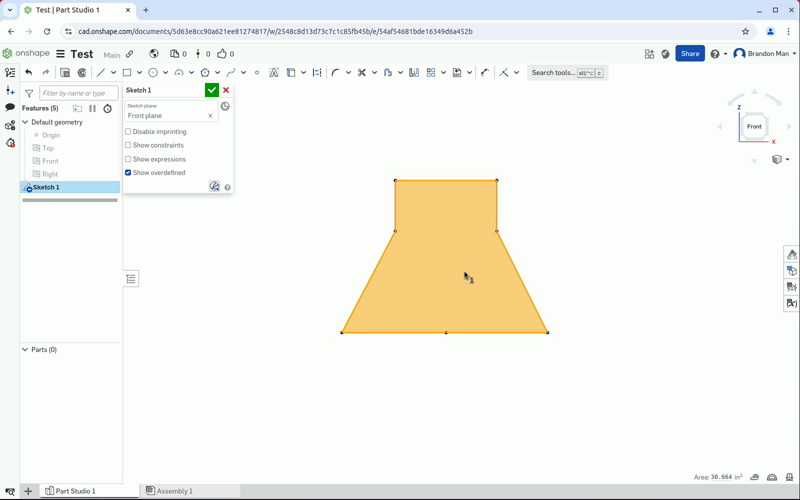
scroll(-6)
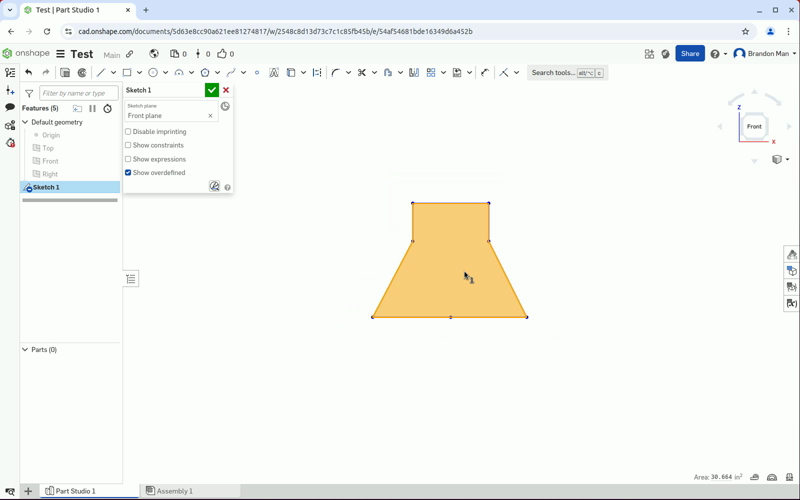
scroll(-6)
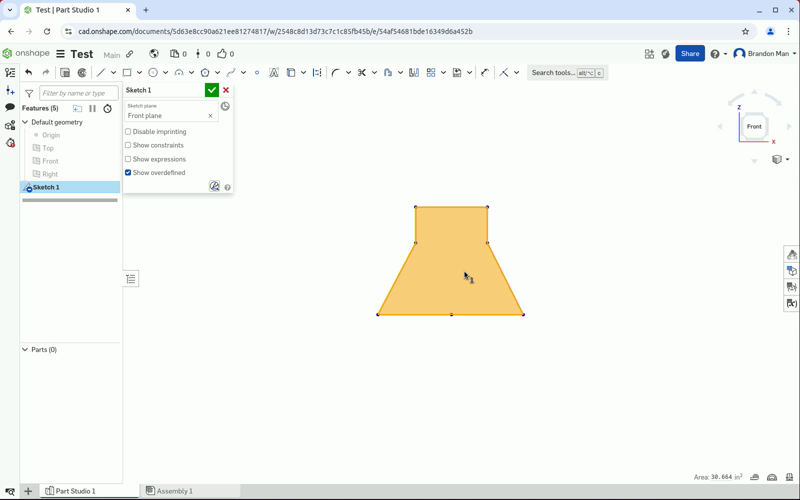
scroll(-6)
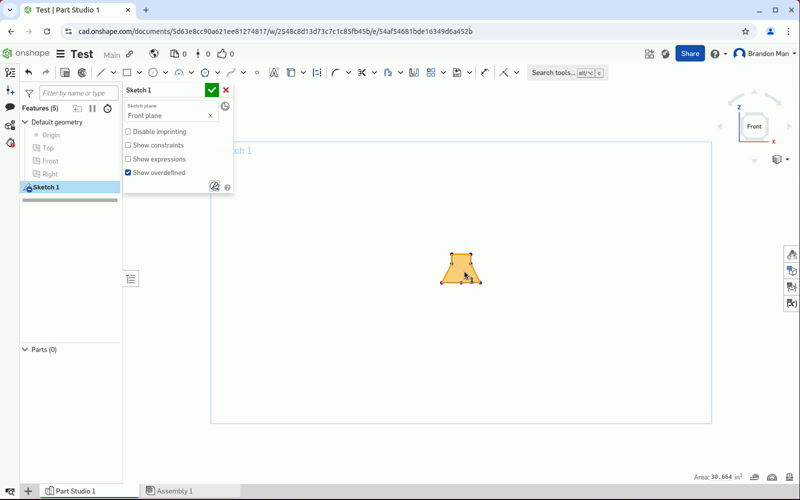
mouse_move(73, 352)
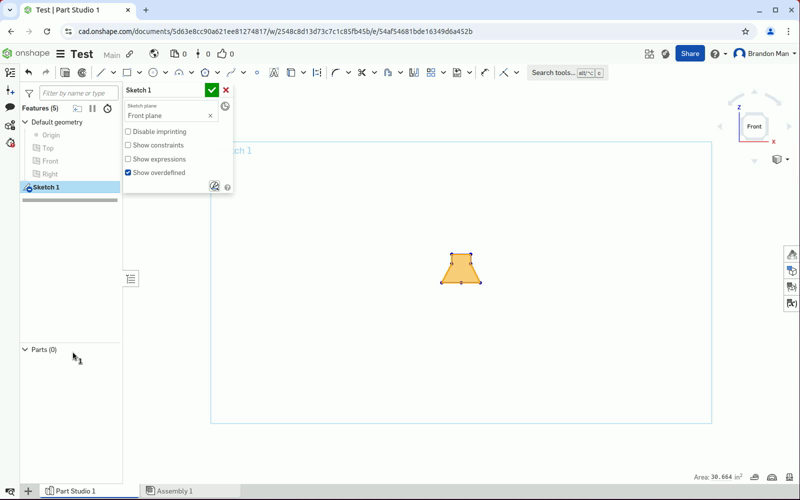
key(shift+y)
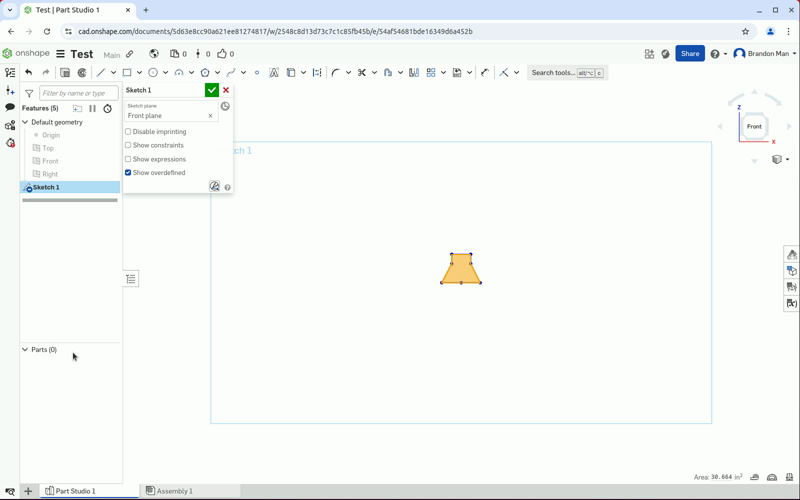
key(shift+e)
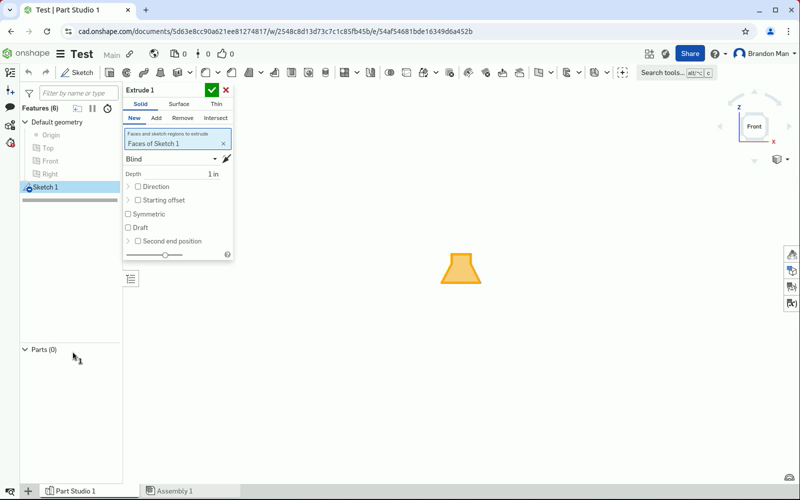
mouse_move(143, 106)
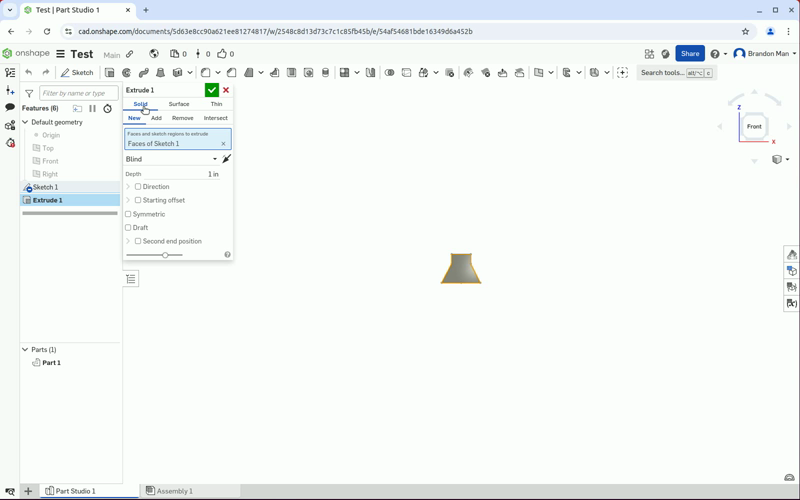
click(143, 106)
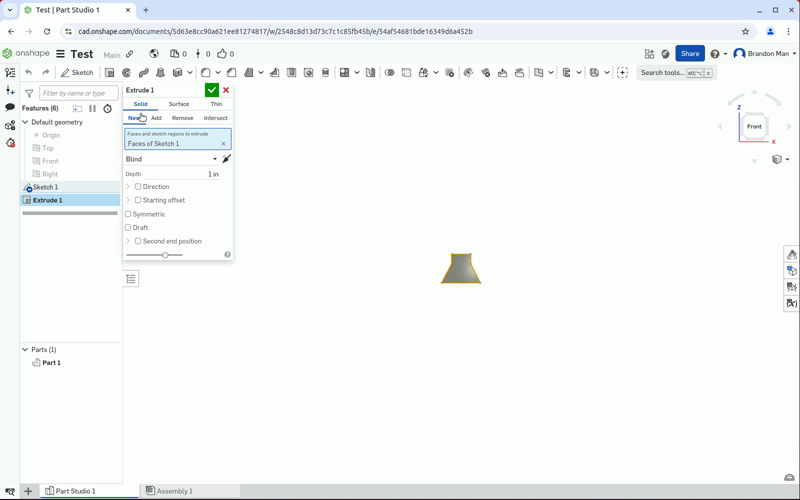
mouse_move(137, 120)
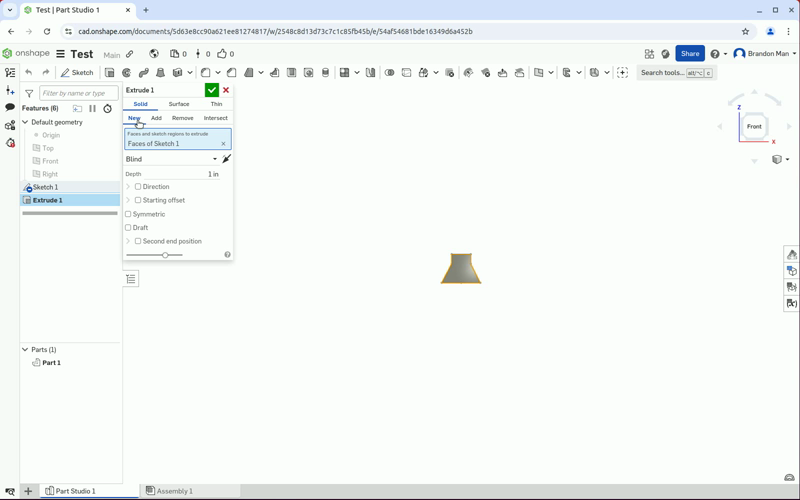
click(137, 120)
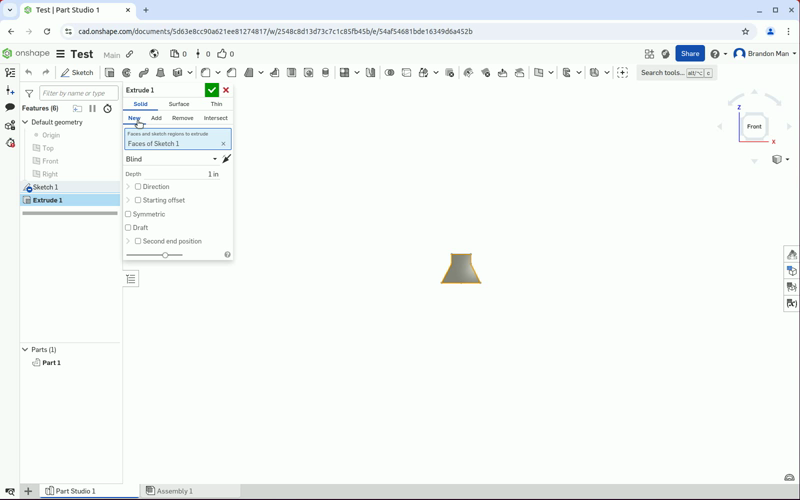
key(tab, 4)
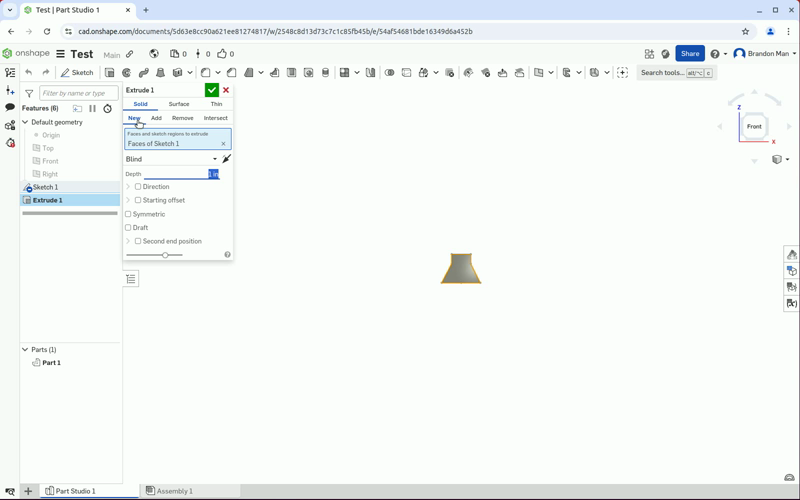
text(15.405)
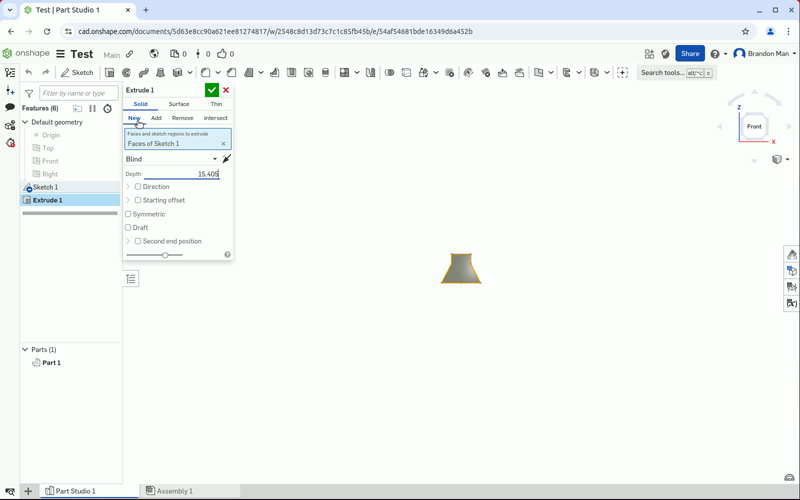
key(enter)
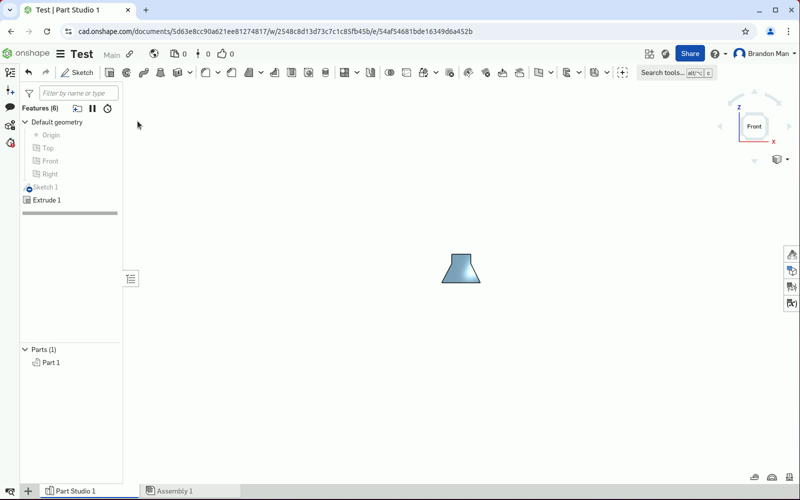
key(shift+h)
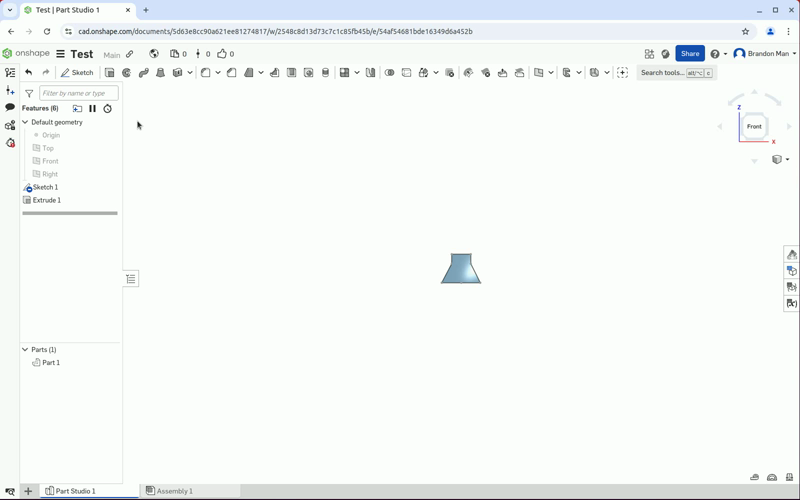
key(shift+h)
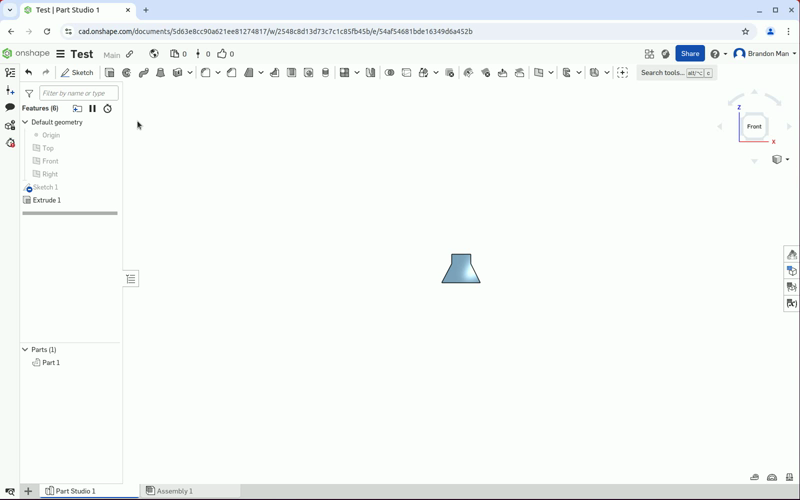
mouse_move(73, 189)
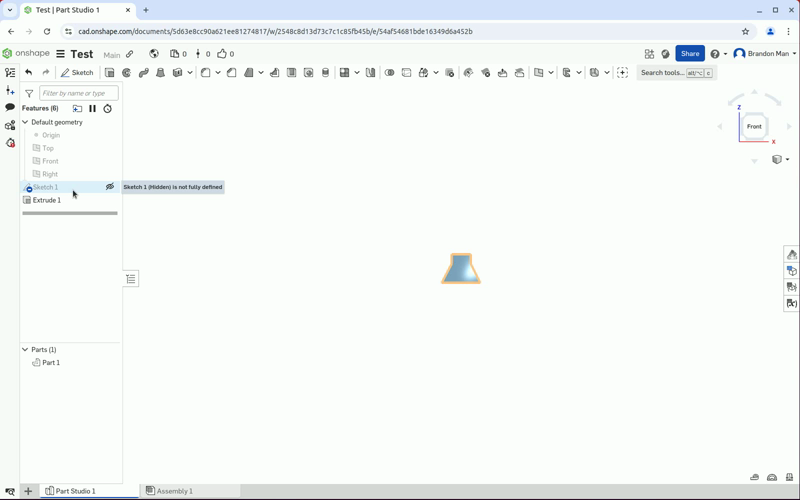
click(73, 189)
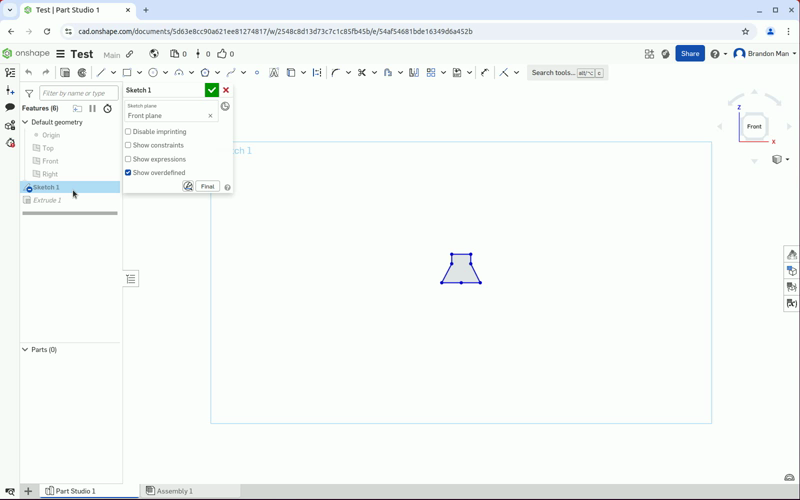
mouse_move(229, 92)
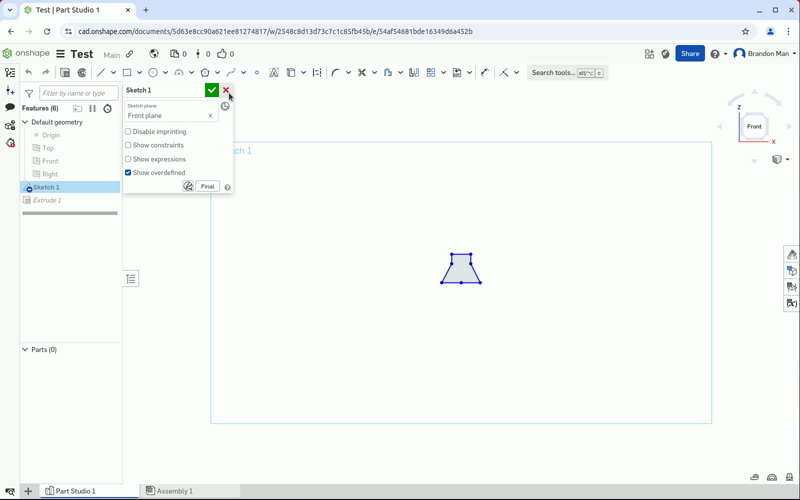
click(229, 92)
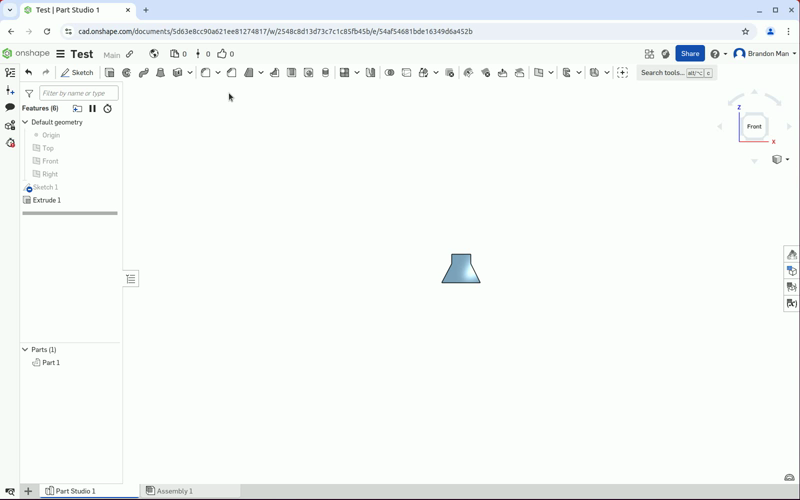
mouse_move(73, 352)
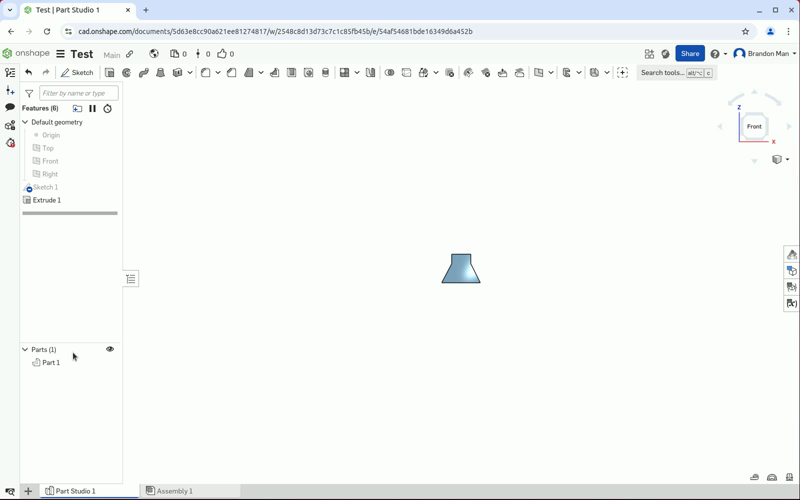
key(y)
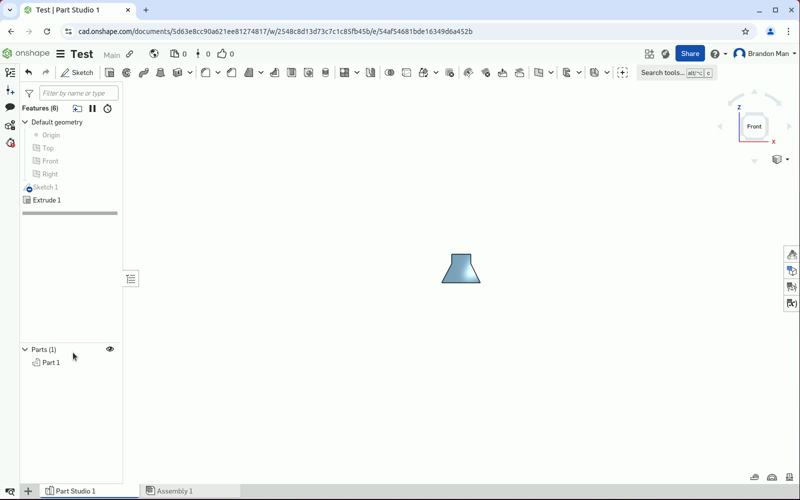
key(shift+p)
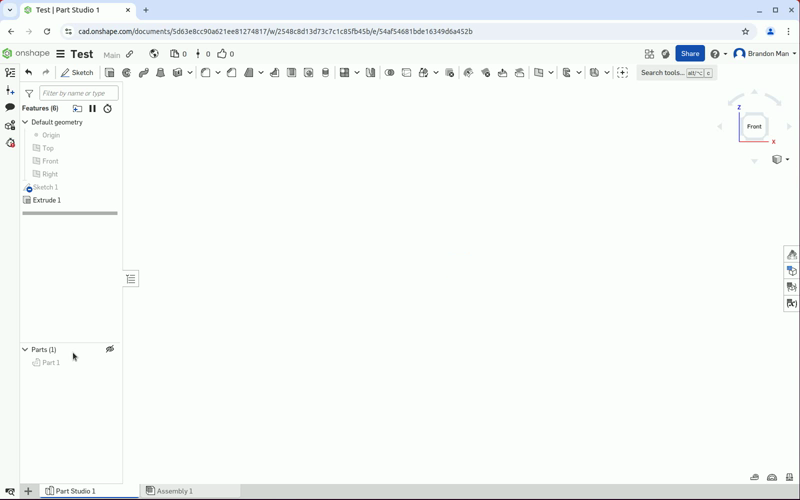
key(space)
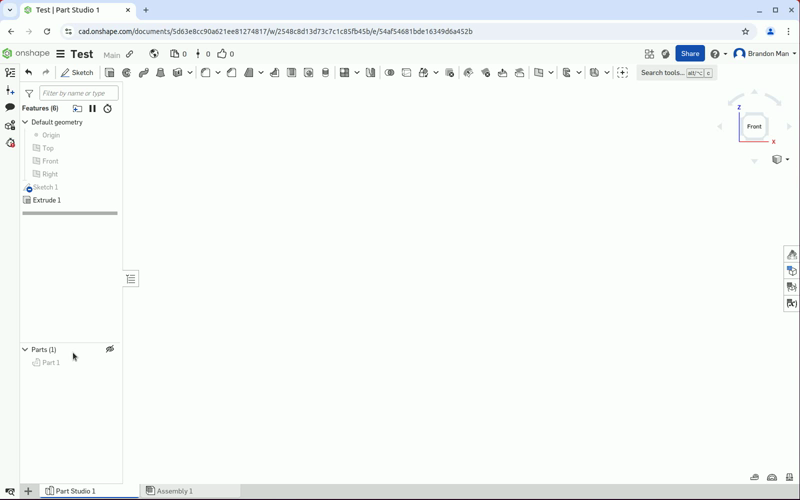
key_down(shift)
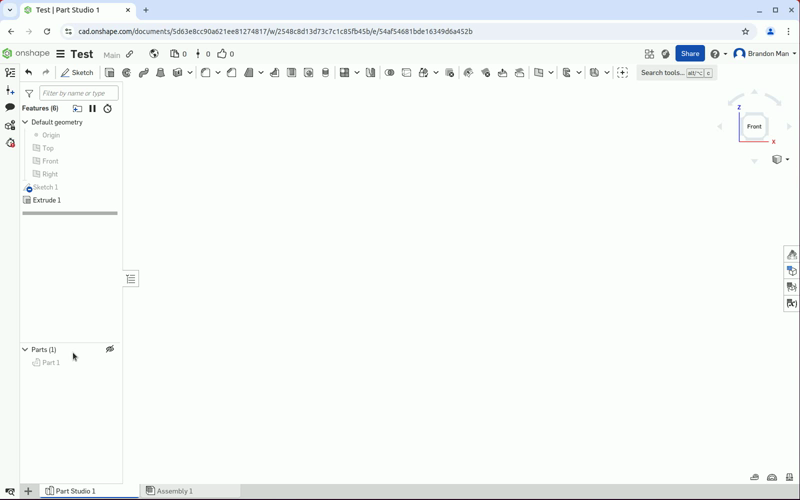
key(down)
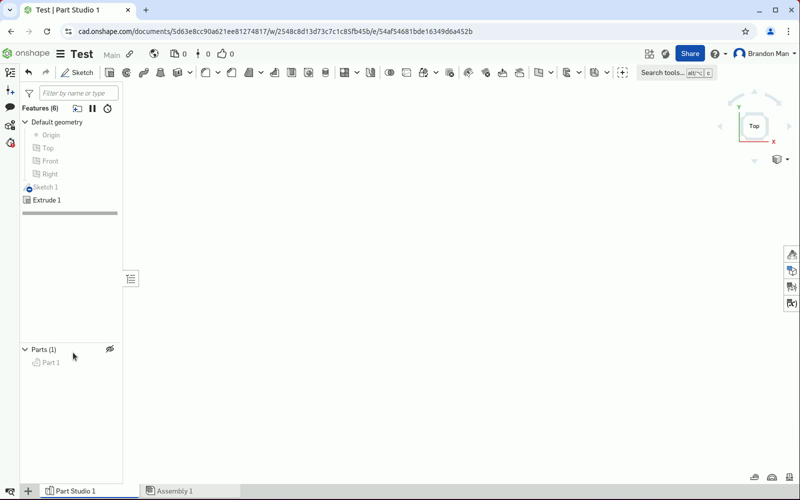
key_up(shift)
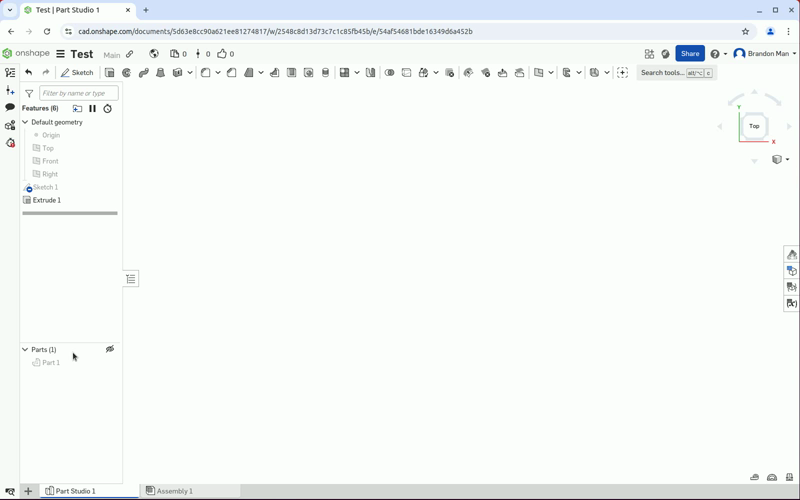
mouse_move(73, 352)
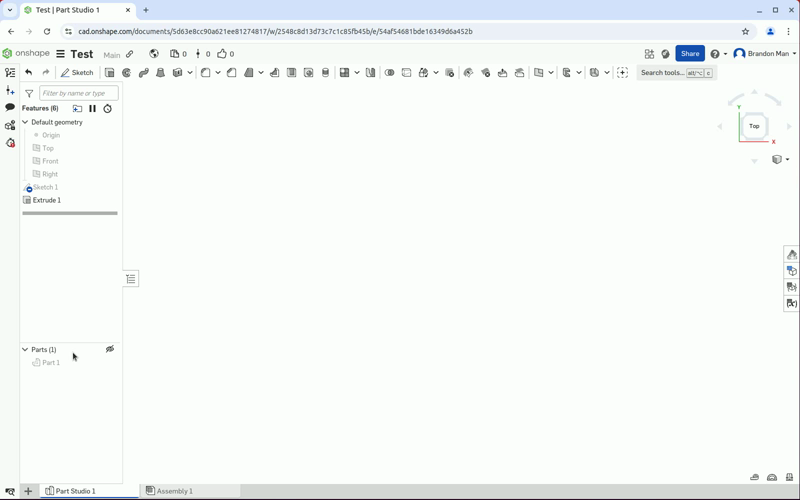
key(shift+y)
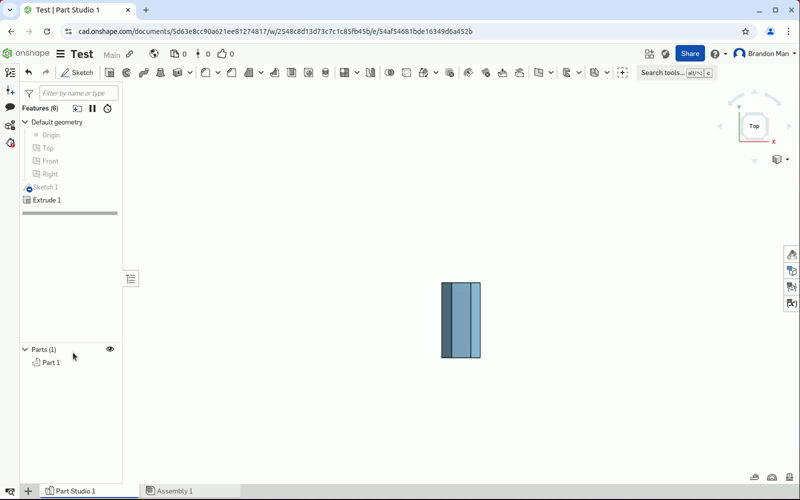
mouse_move(541, 75)
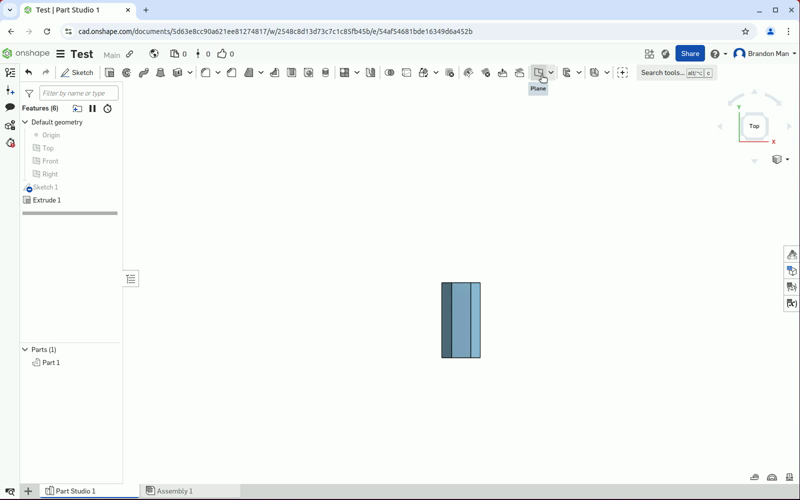
click(541, 75)
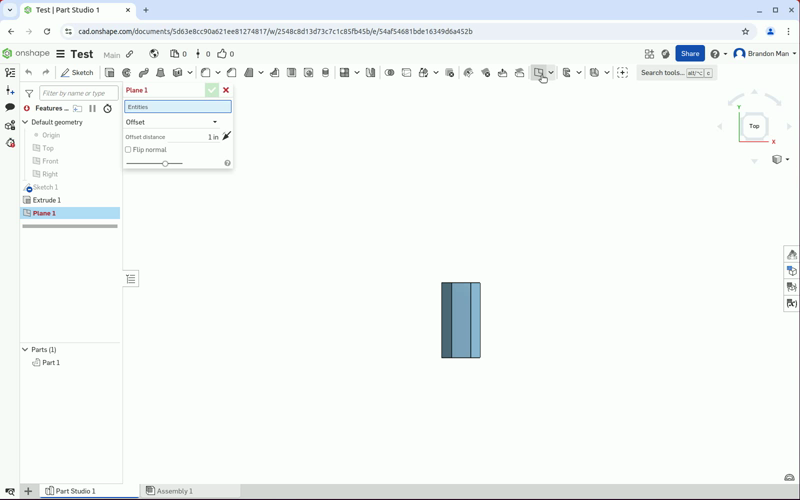
mouse_move(73, 150)
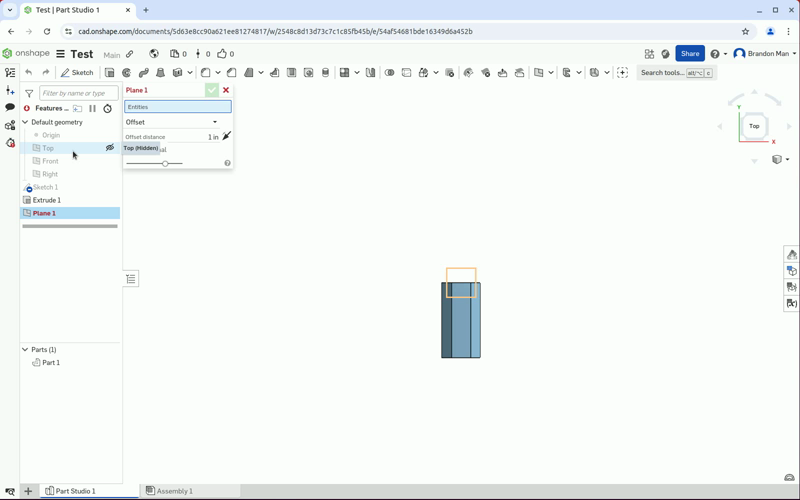
click(73, 150)
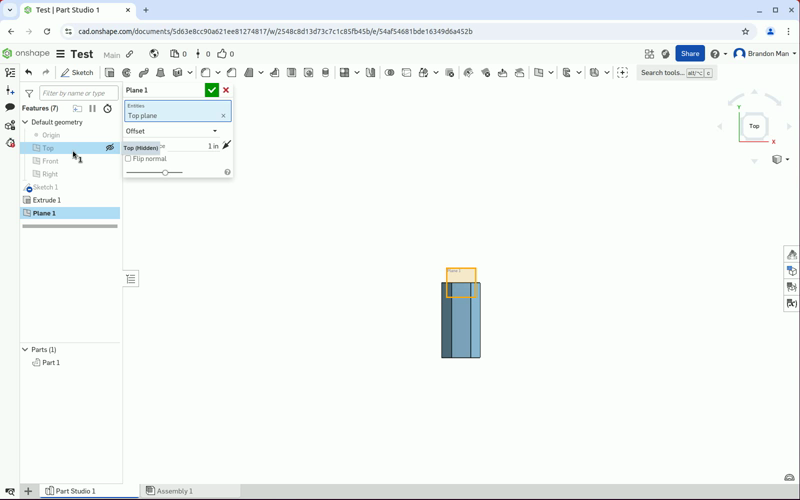
key(tab, 2)
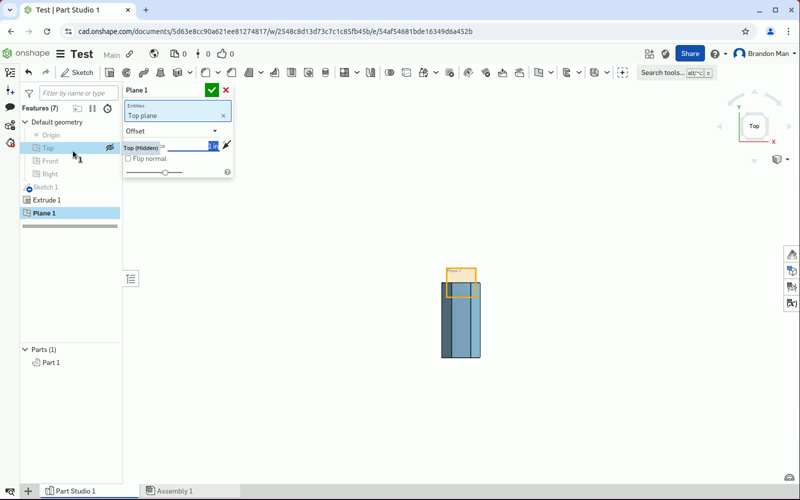
text(5.792)
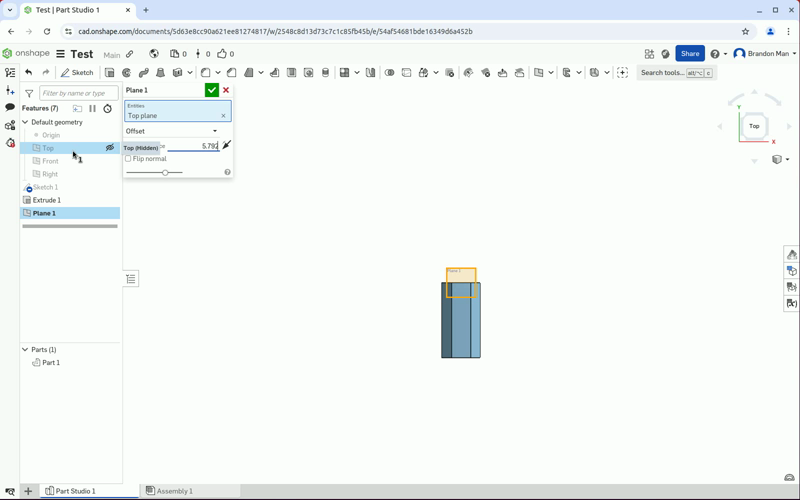
key(enter, 2)
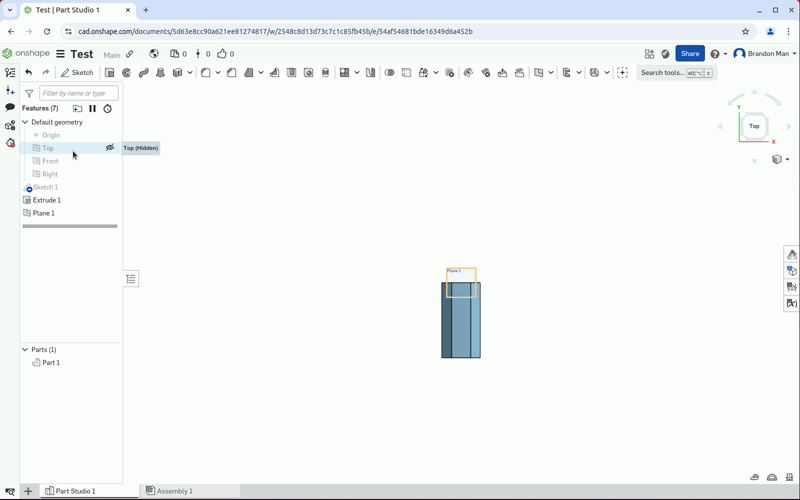
key(shift+s)
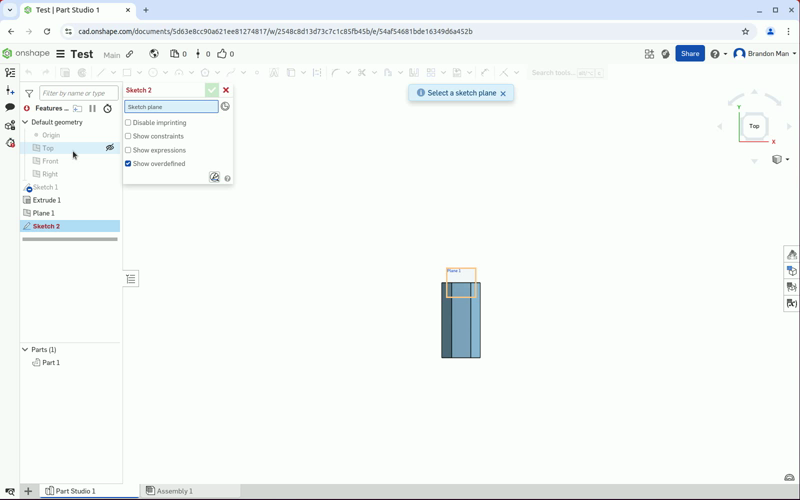
mouse_move(73, 215)
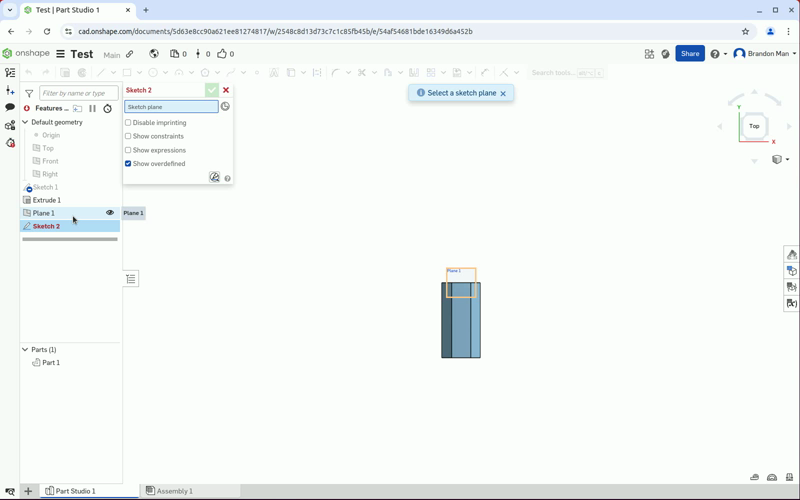
click(73, 215)
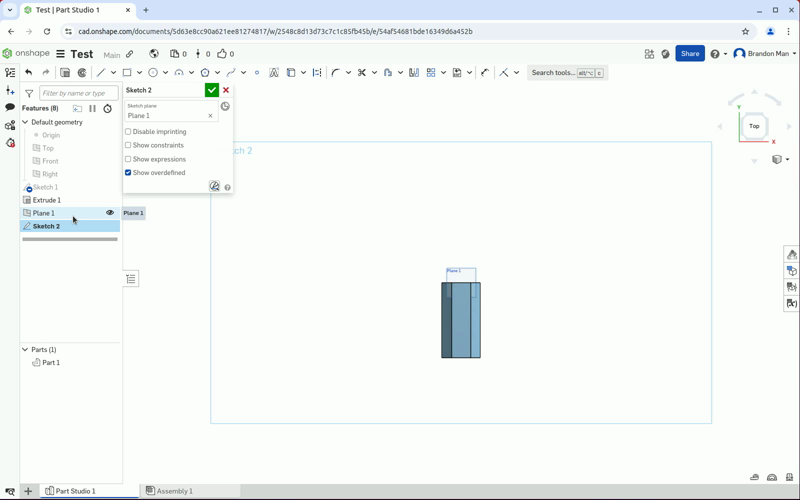
mouse_move(73, 352)
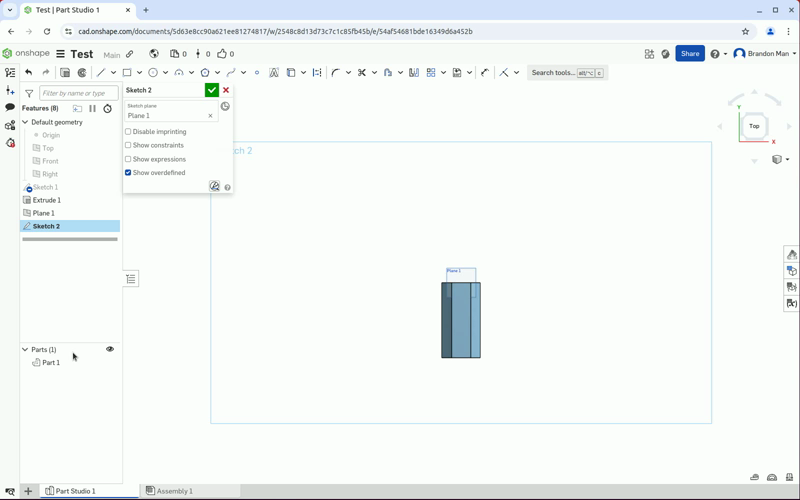
key(y)
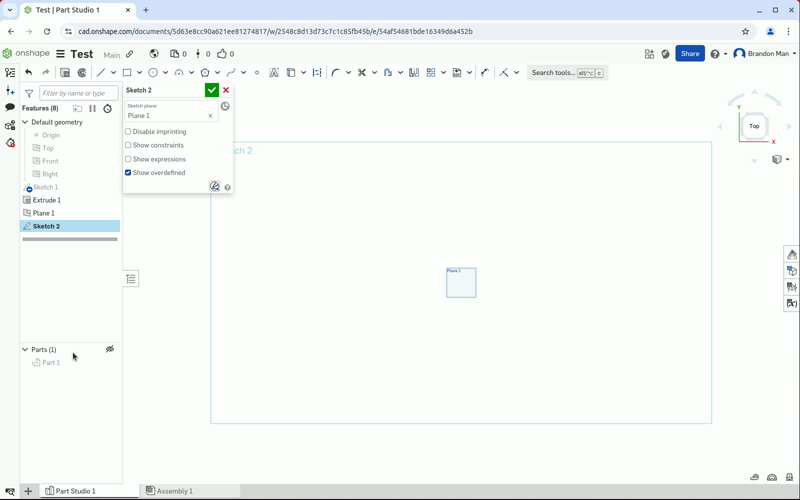
key(l)
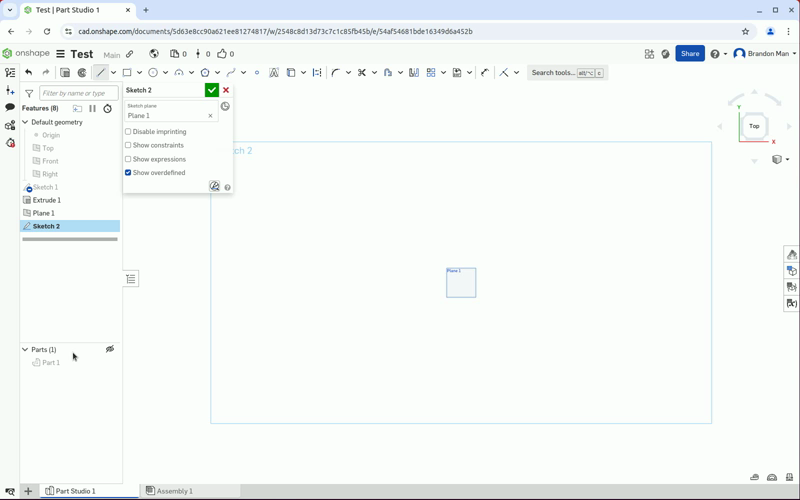
key_down(shift)
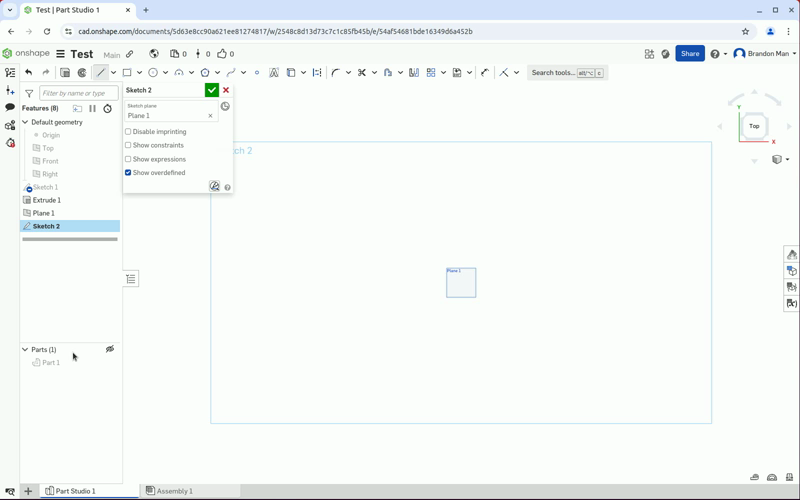
mouse_move(348, 320)
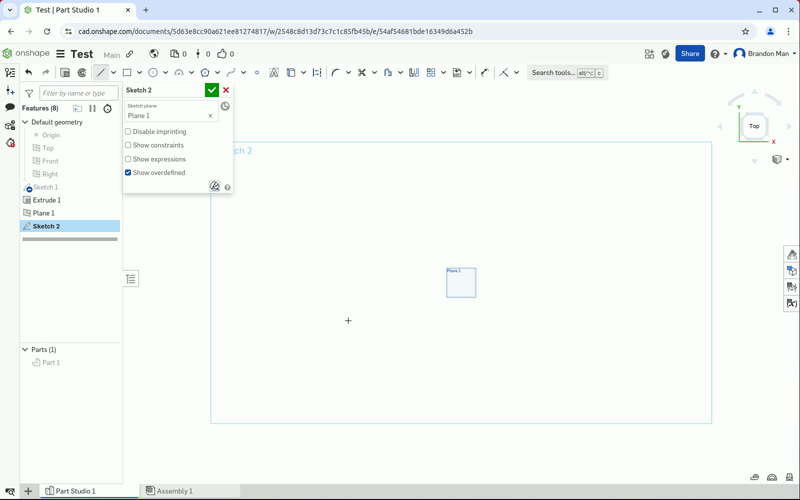
click(348, 320)
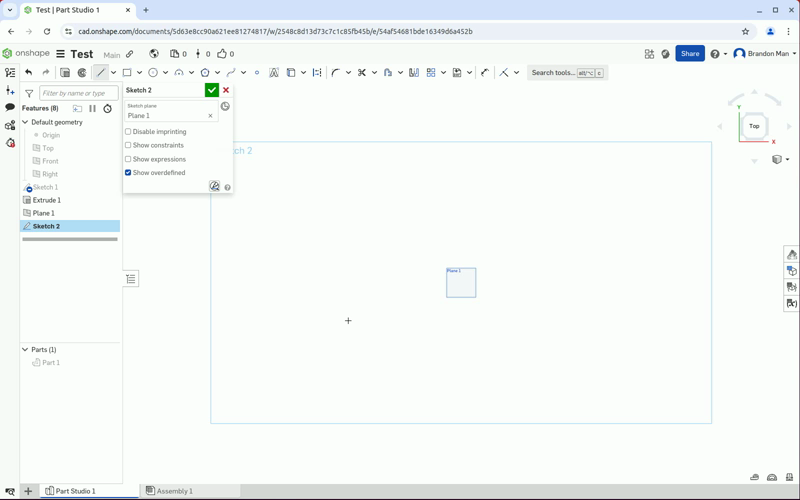
key_up(shift)
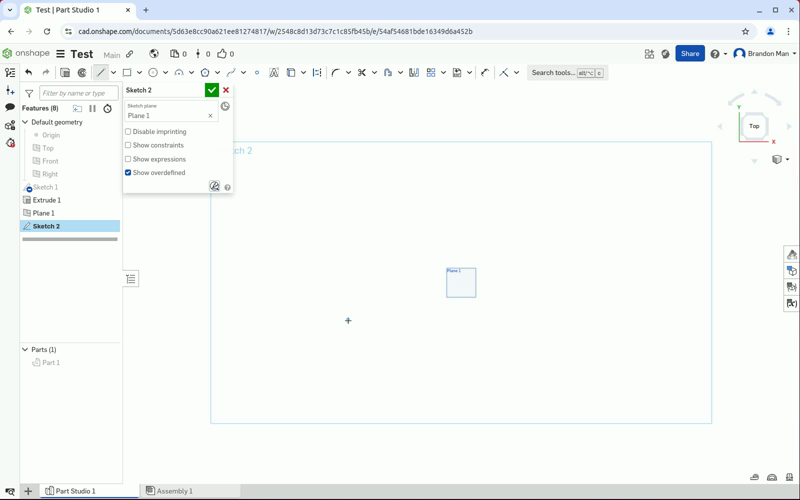
key_down(shift)
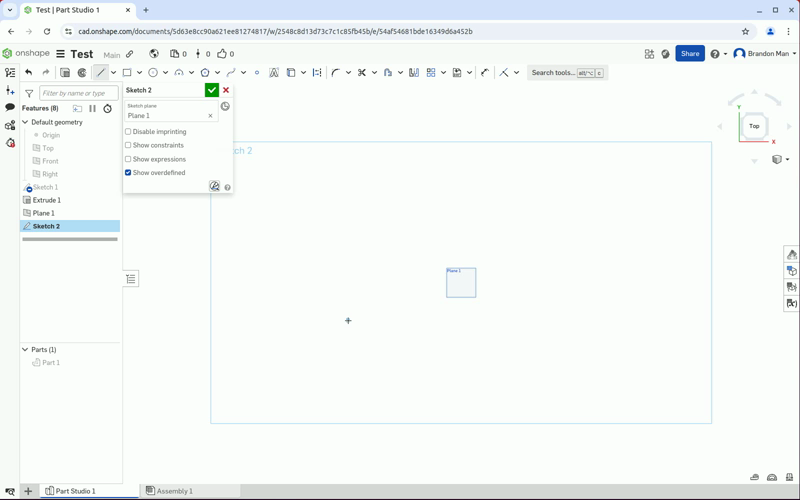
mouse_move(451, 320)
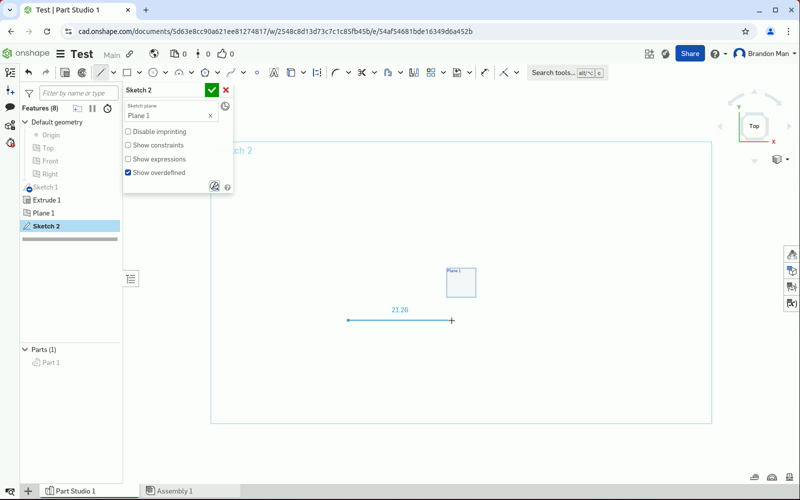
click(451, 320)
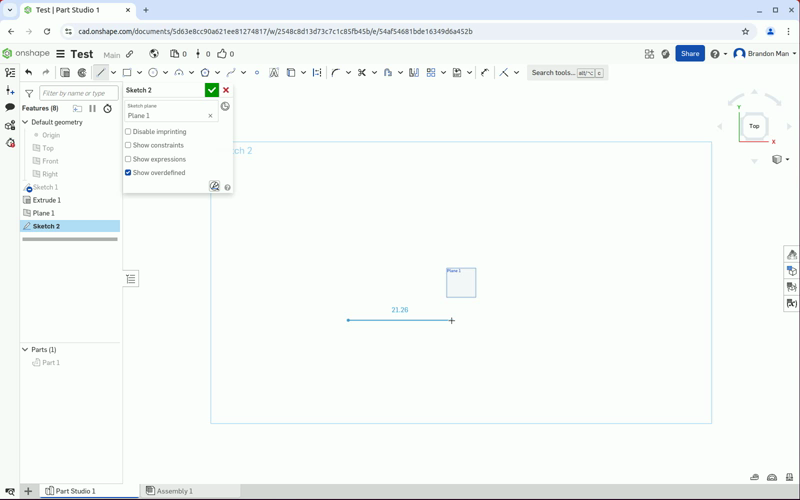
key_up(shift)
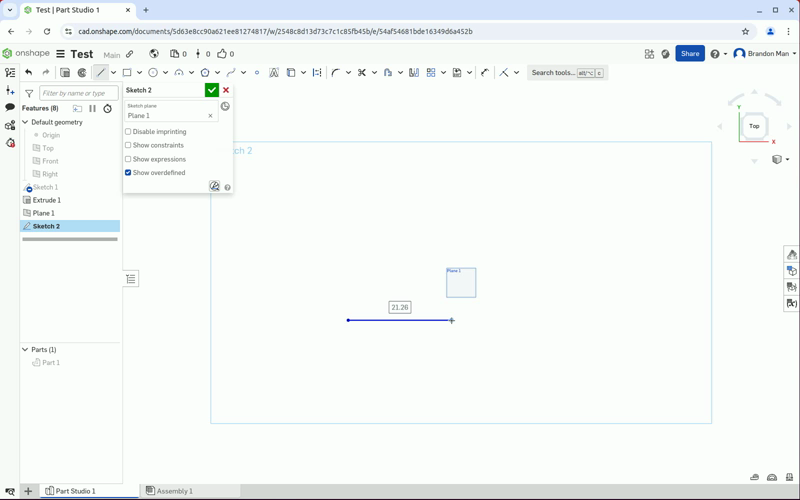
key_down(shift)
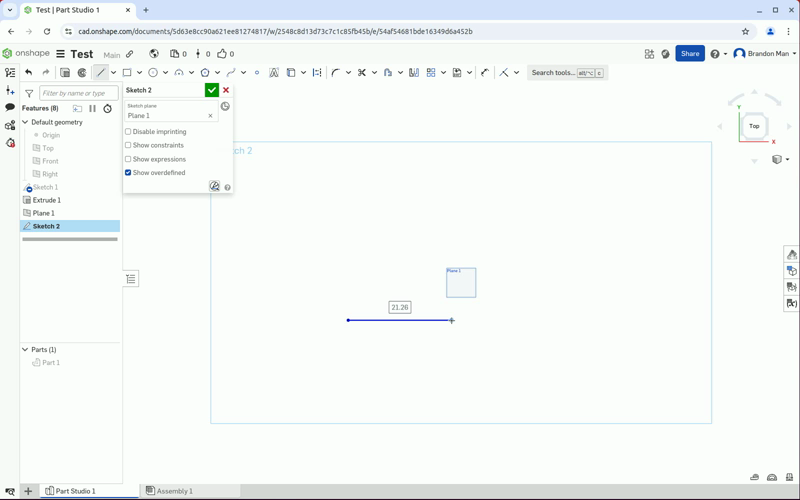
mouse_move(481, 320)
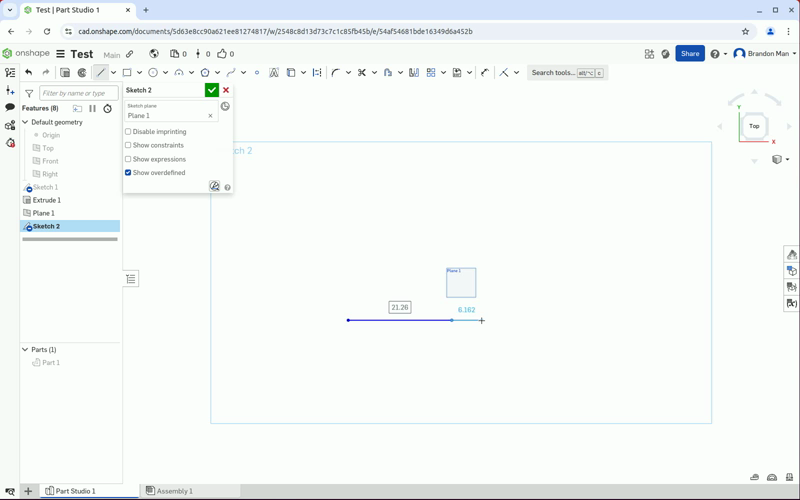
mouse_move(451, 282)
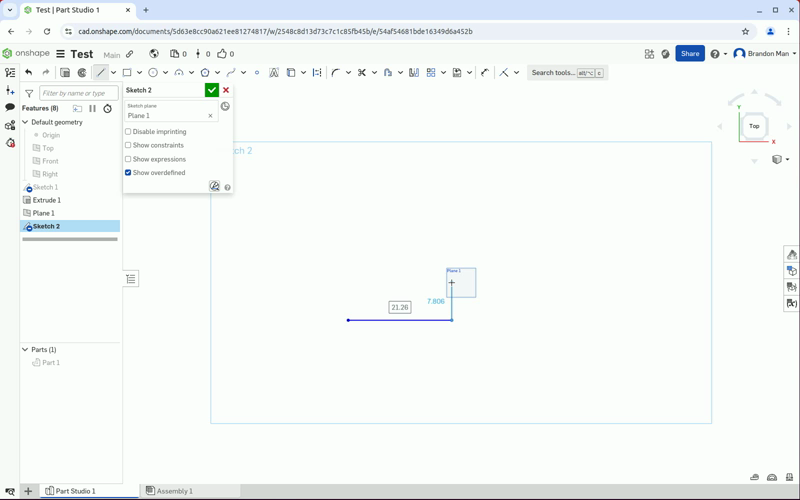
click(451, 282)
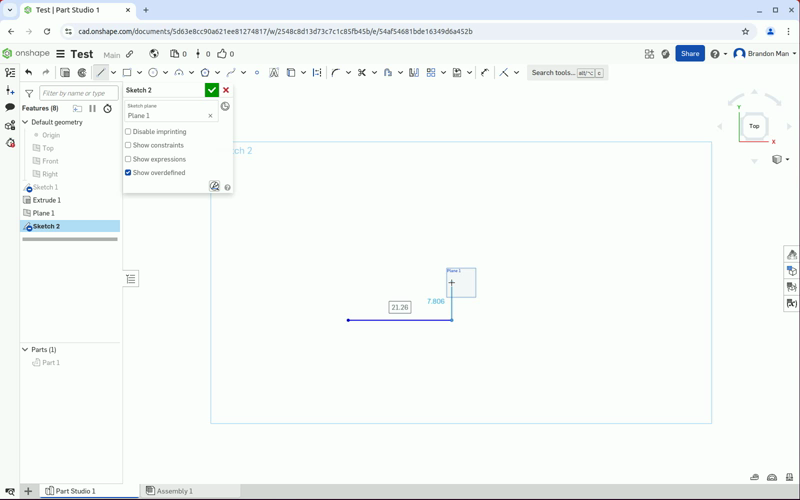
key_up(shift)
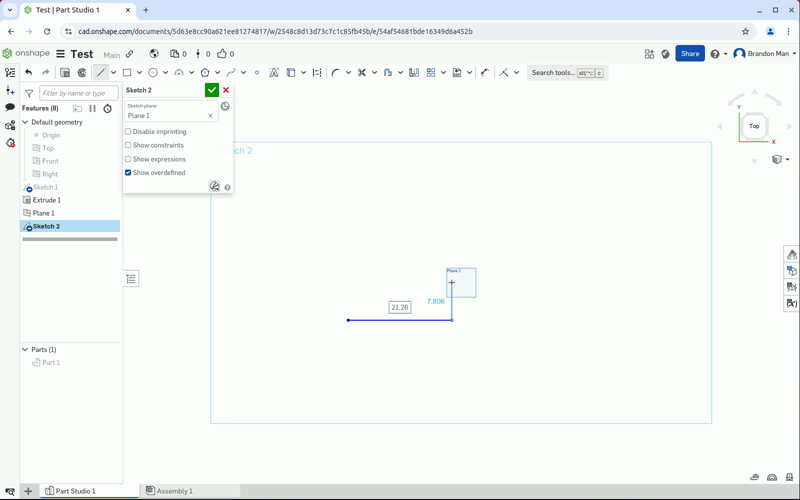
key_down(shift)
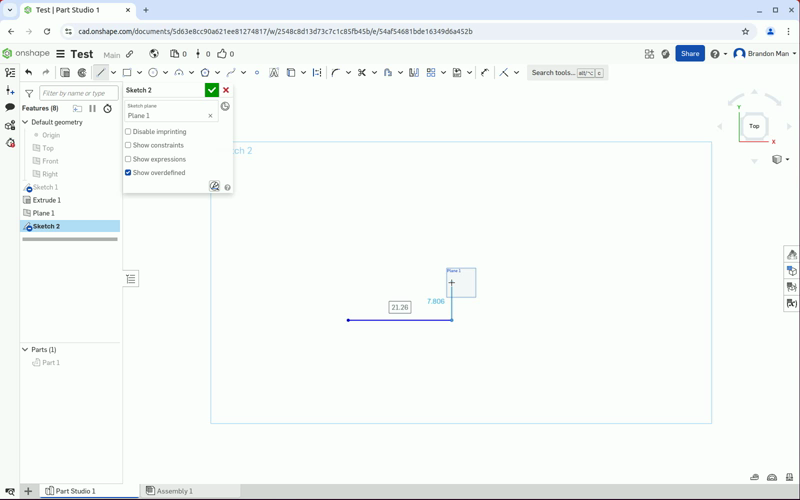
mouse_move(348, 282)
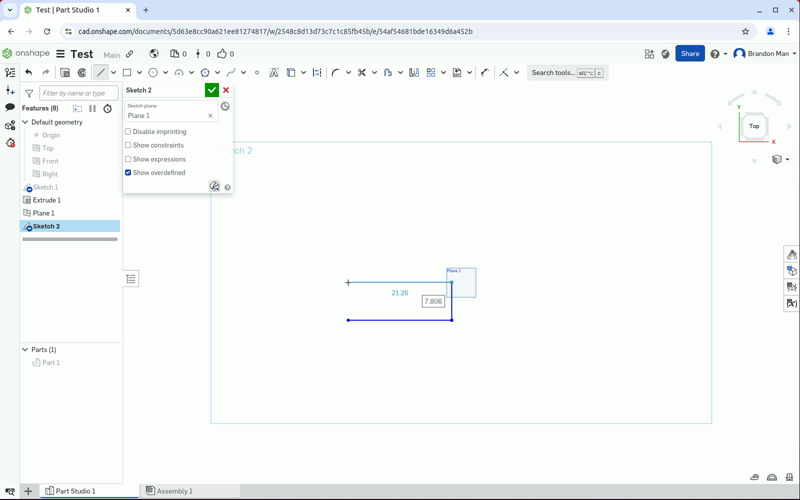
click(348, 282)
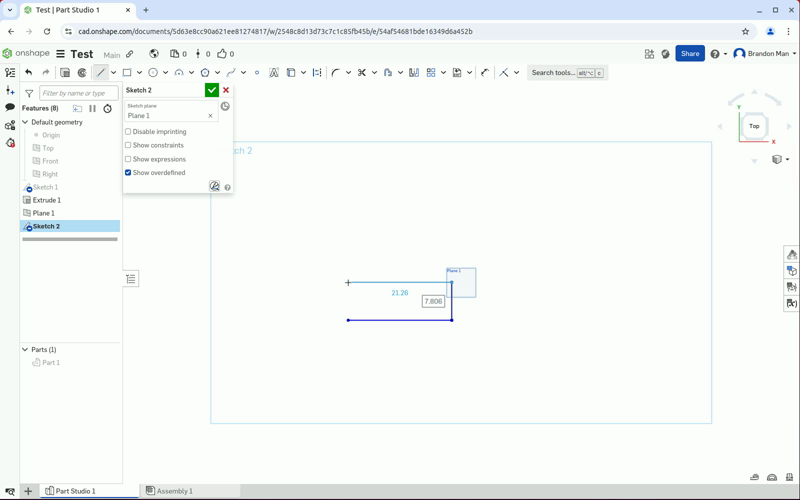
key_up(shift)
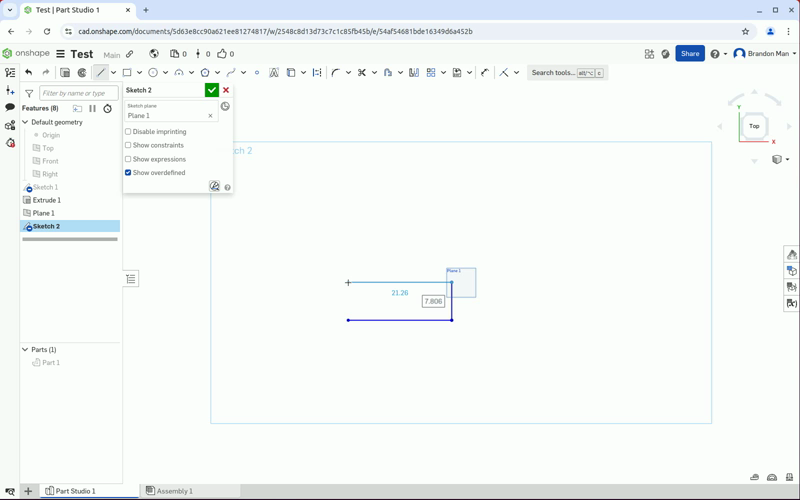
mouse_move(378, 282)
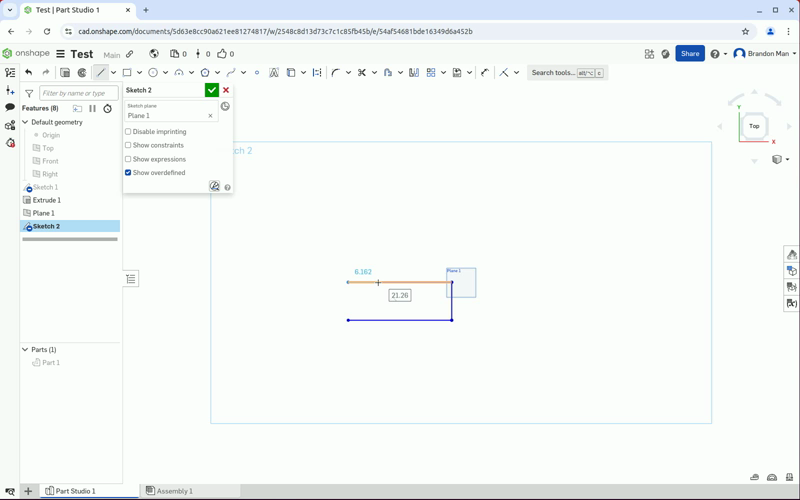
key_down(shift)
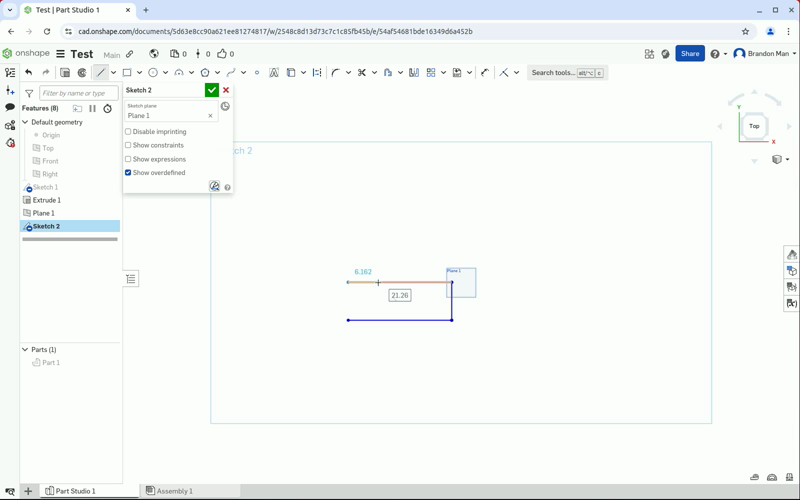
mouse_move(348, 320)
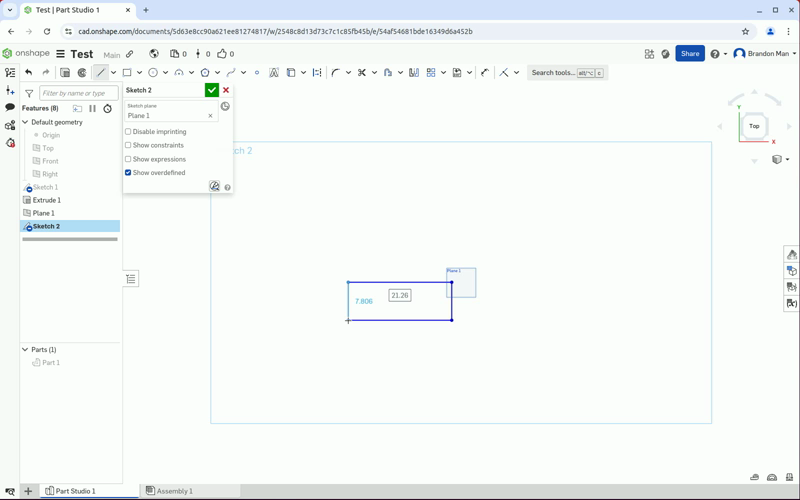
key_up(shift)
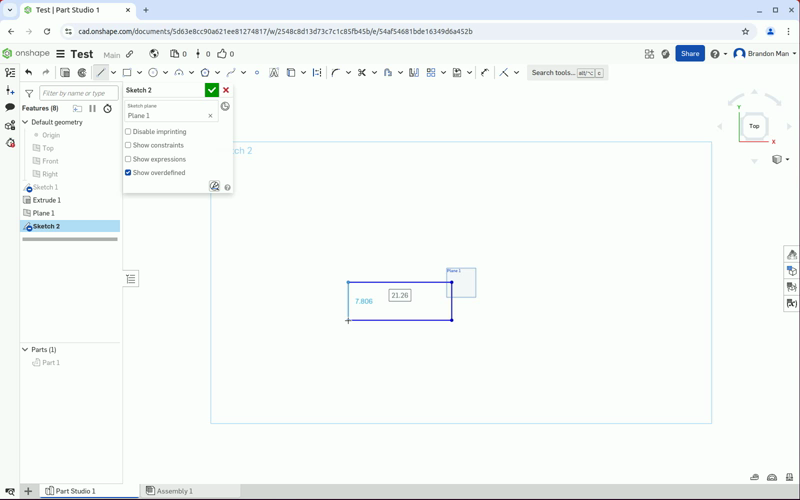
click(348, 320)
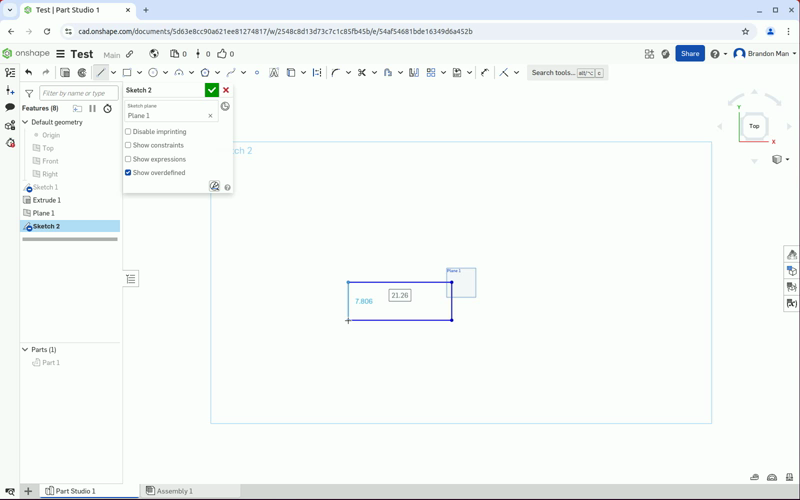
key(esc)
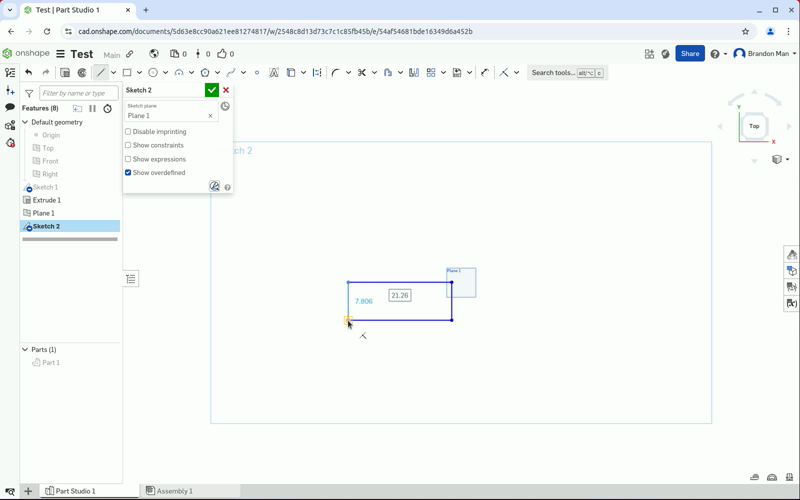
mouse_move(386, 297)
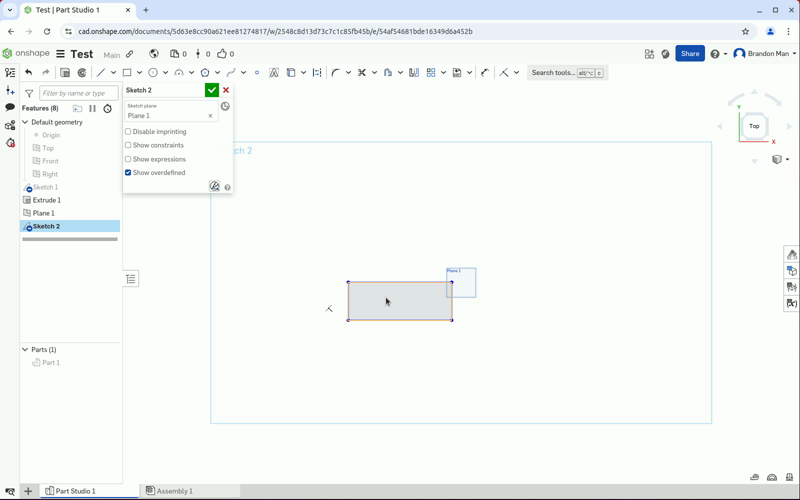
click(386, 297)
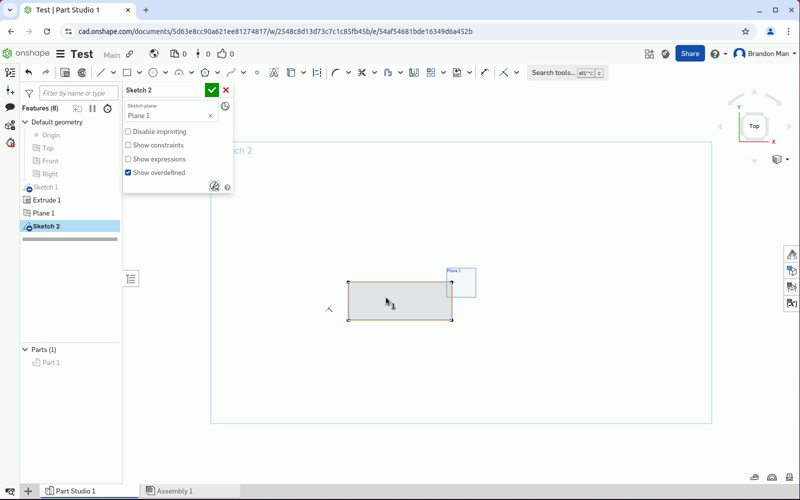
mouse_move(73, 352)
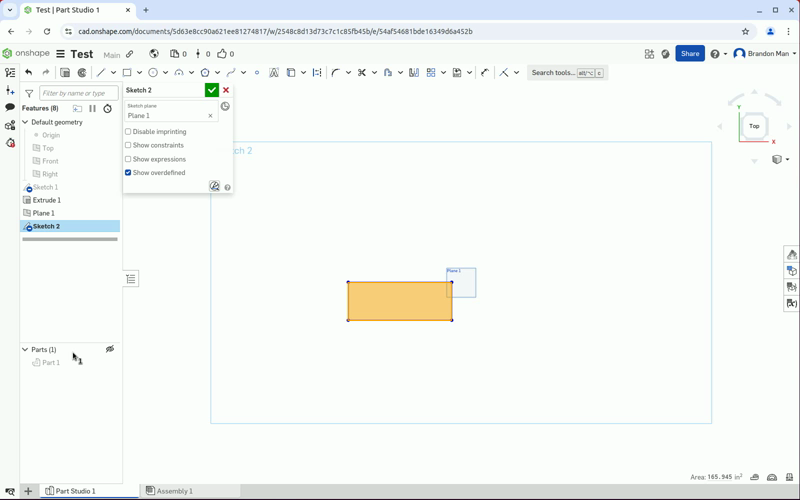
key(shift+y)
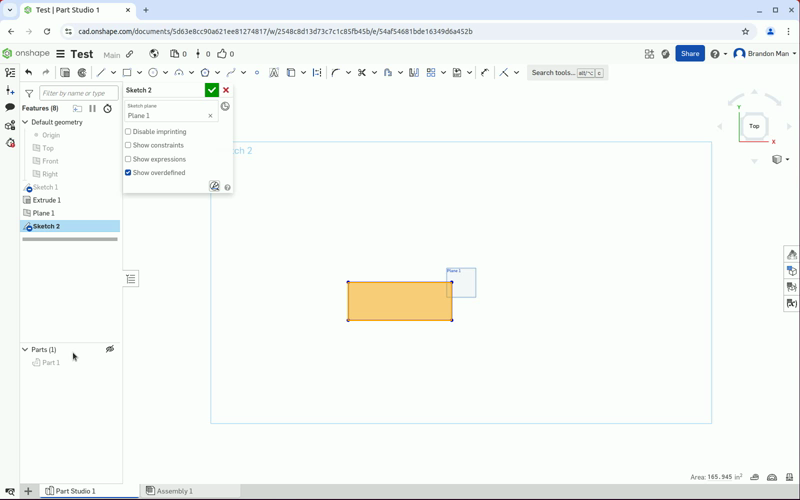
key(shift+e)
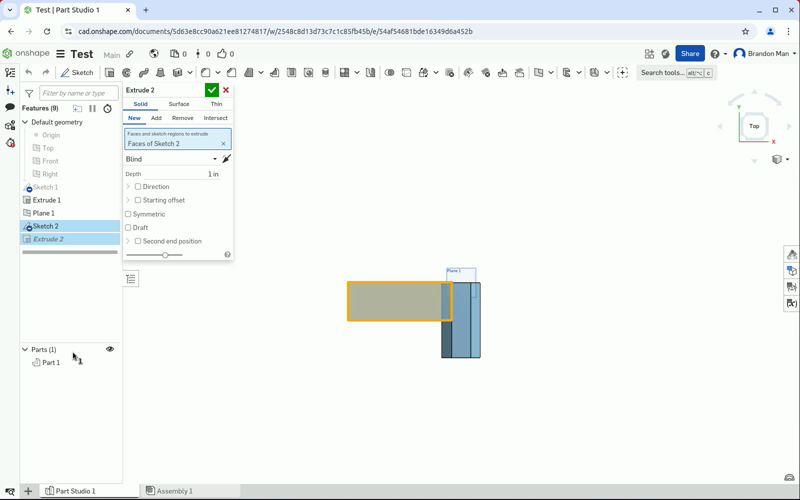
mouse_move(143, 106)
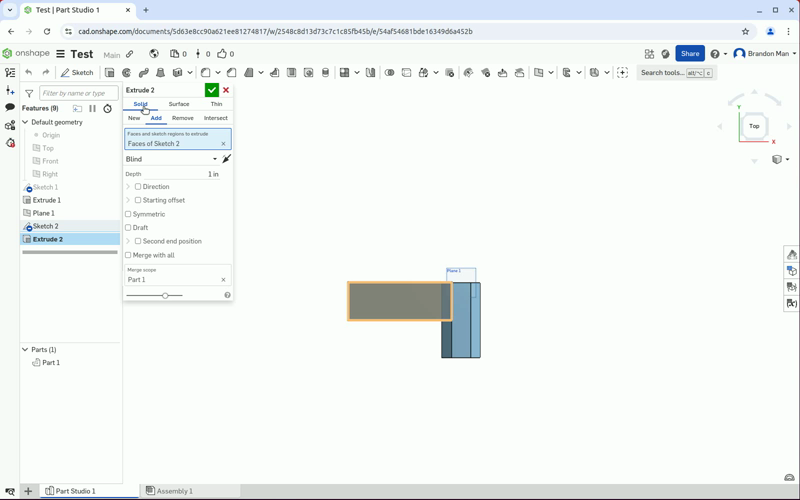
click(143, 106)
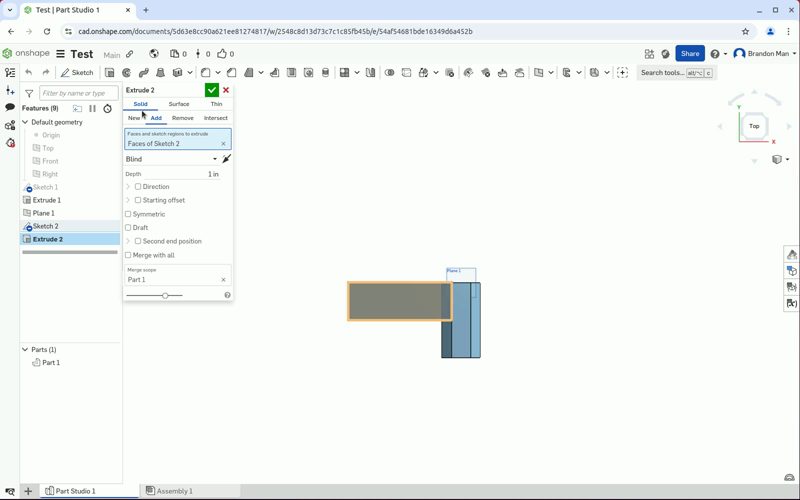
mouse_move(137, 120)
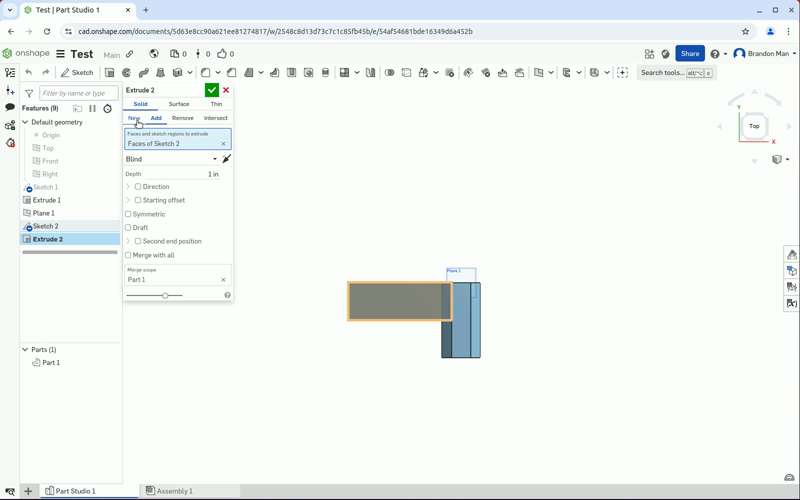
click(137, 120)
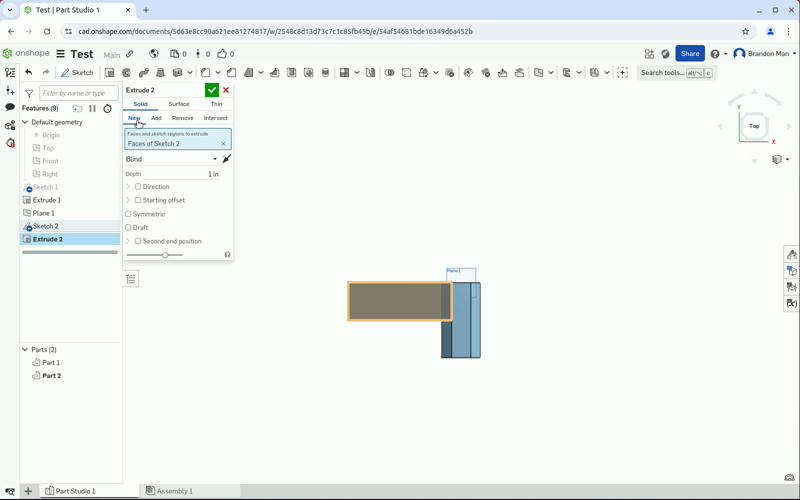
key(tab, 4)
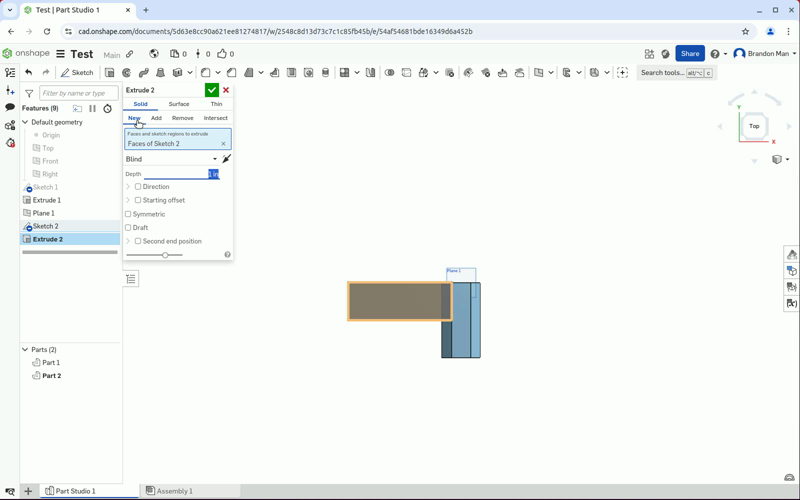
text(5.777)
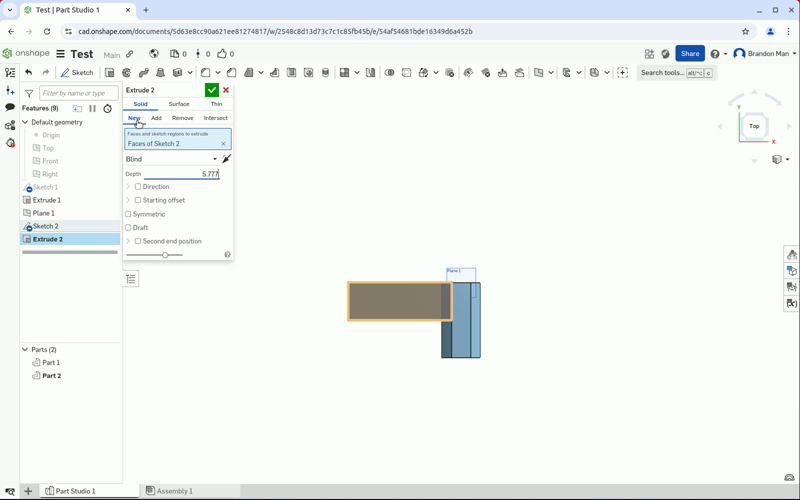
key(enter)
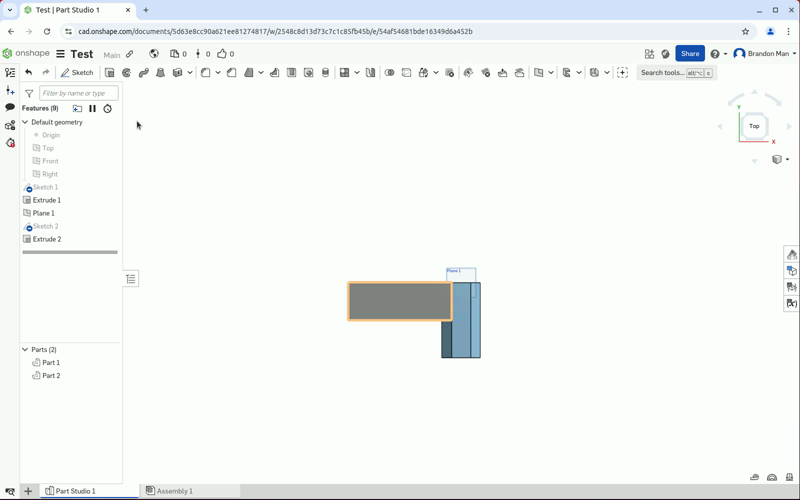
key(shift+h)
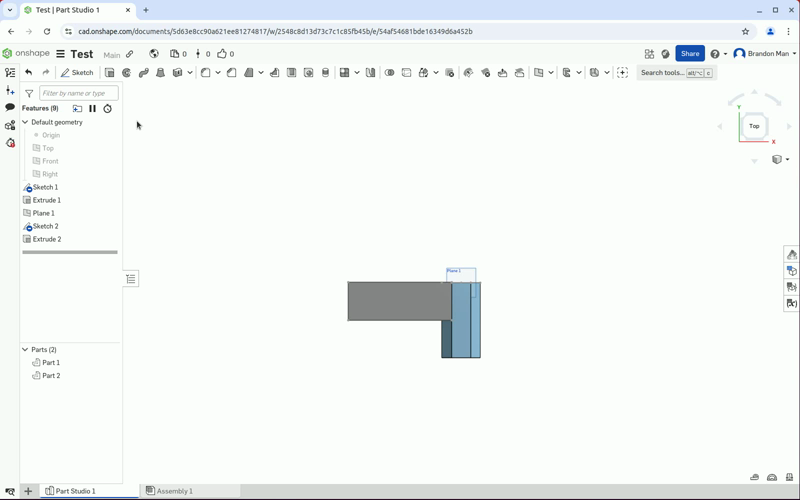
key(shift+h)
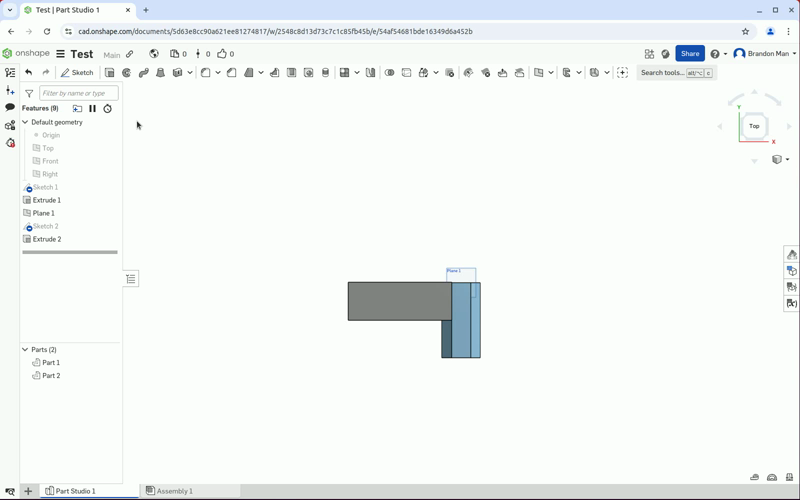
mouse_move(73, 189)
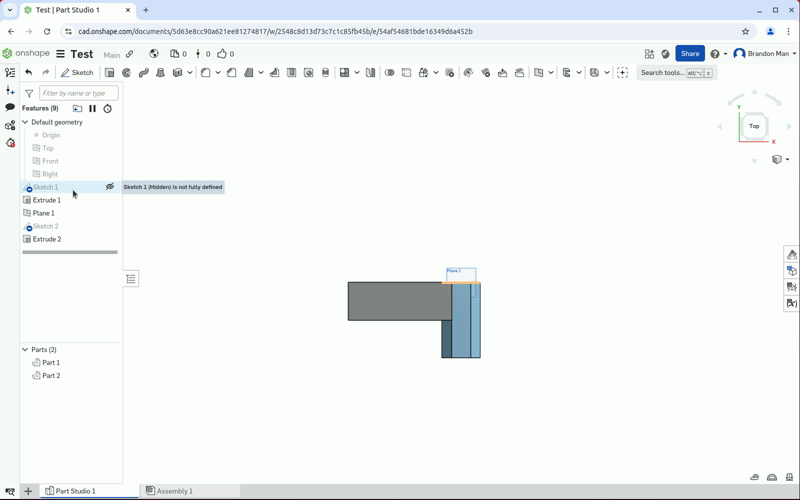
click(73, 189)
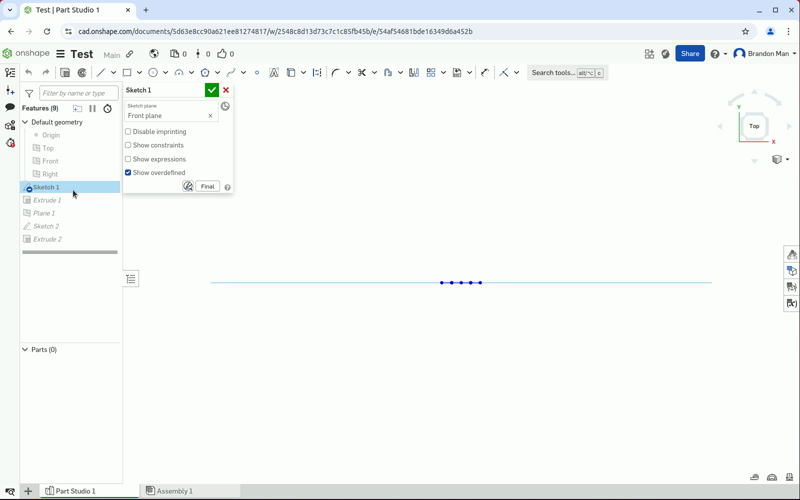
mouse_move(229, 92)
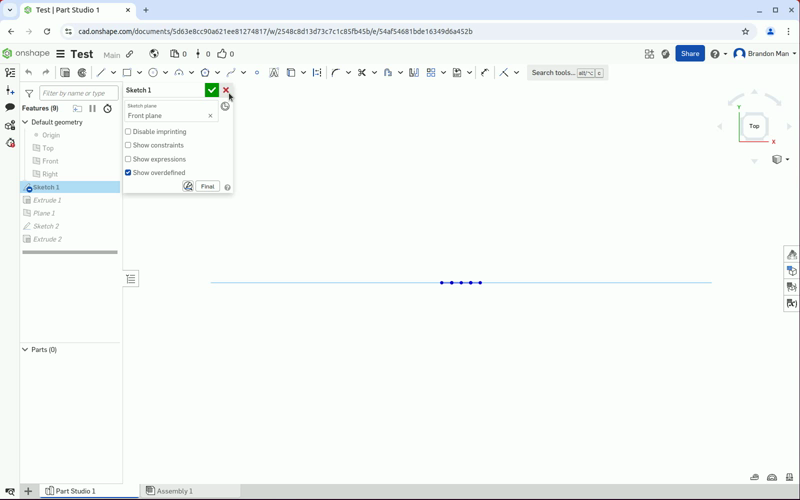
click(229, 92)
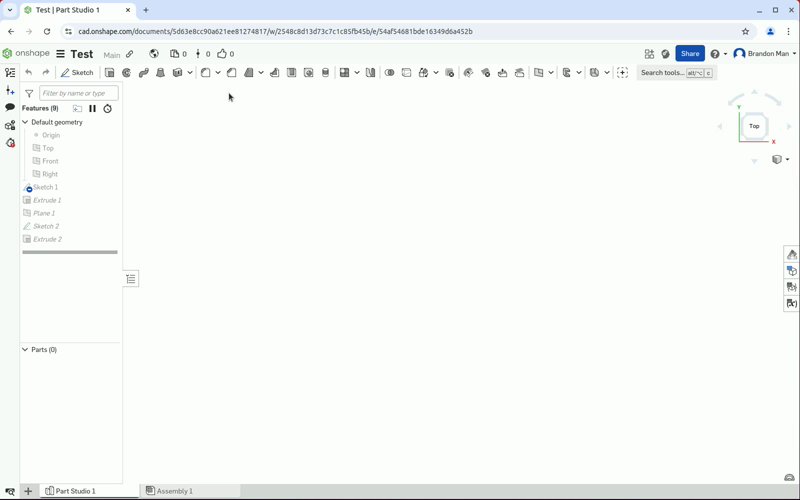
key(shift+s)
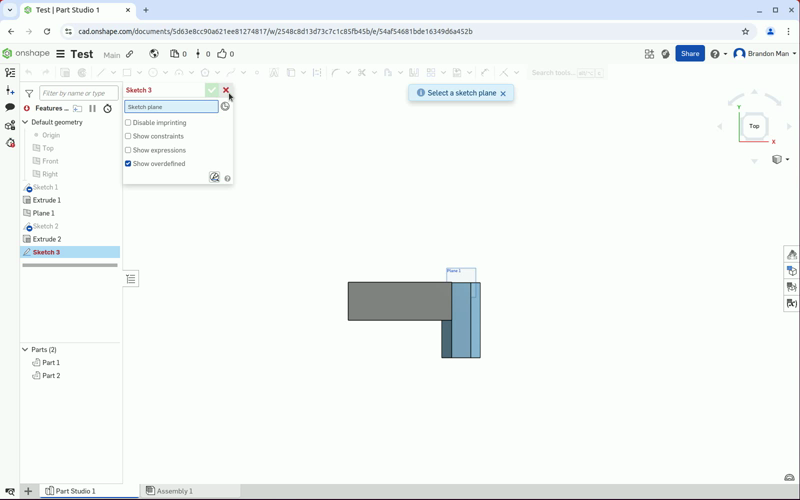
mouse_move(73, 215)
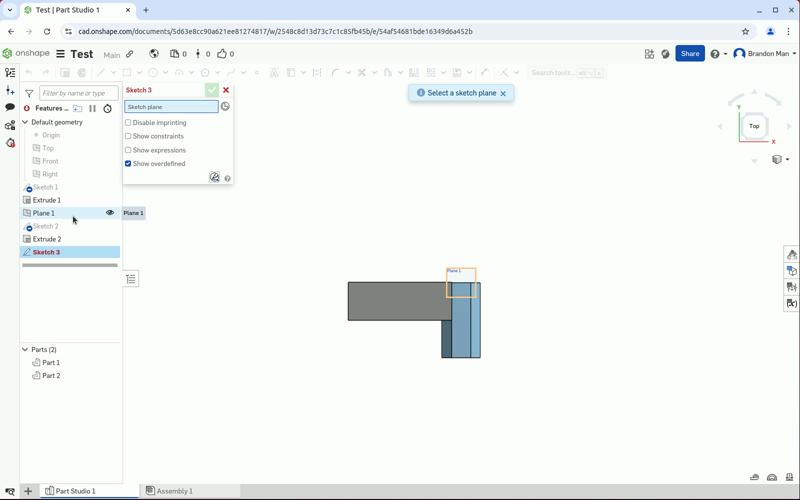
click(73, 215)
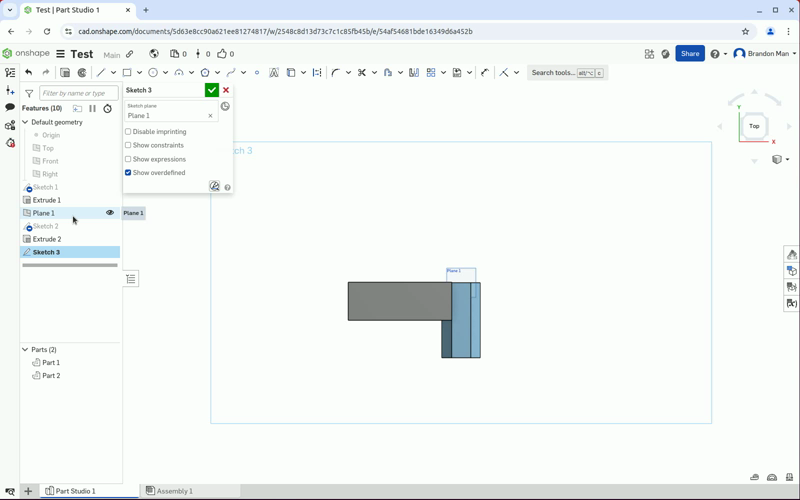
mouse_move(73, 352)
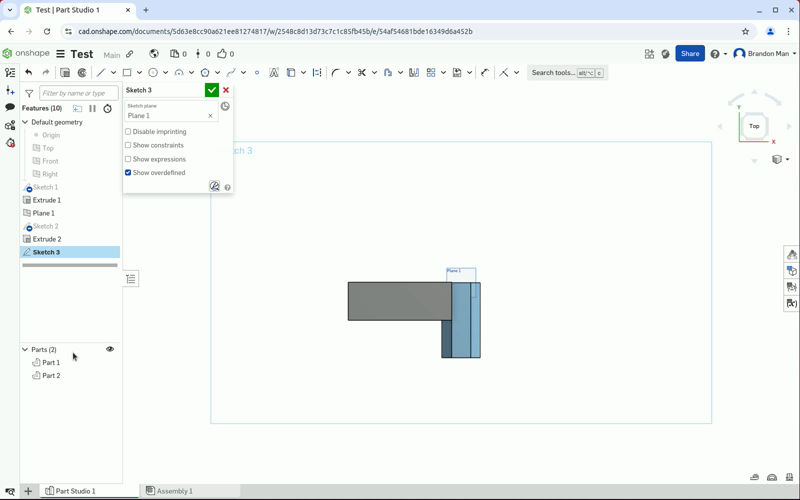
key(y)
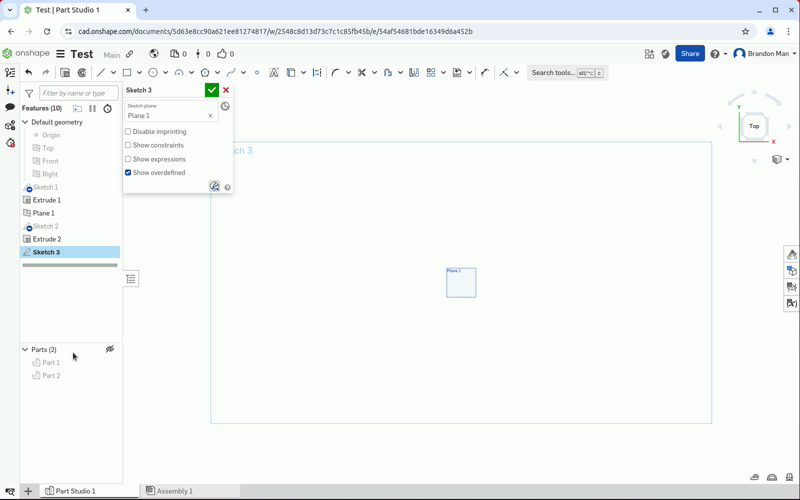
key(l)
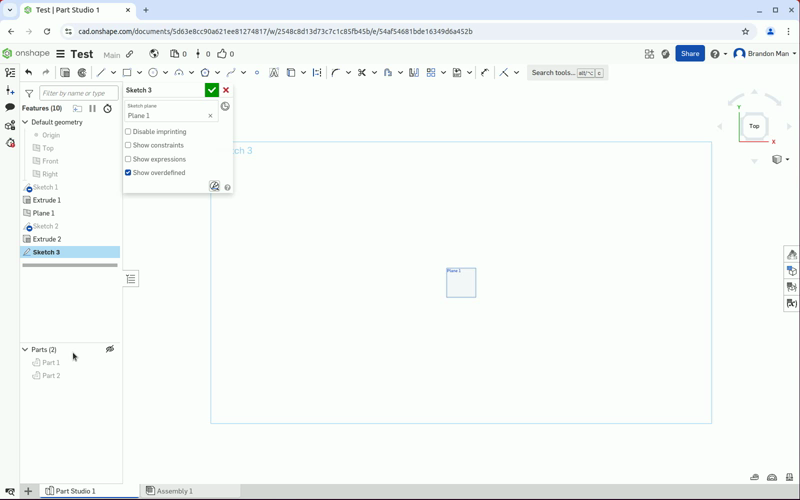
key_down(shift)
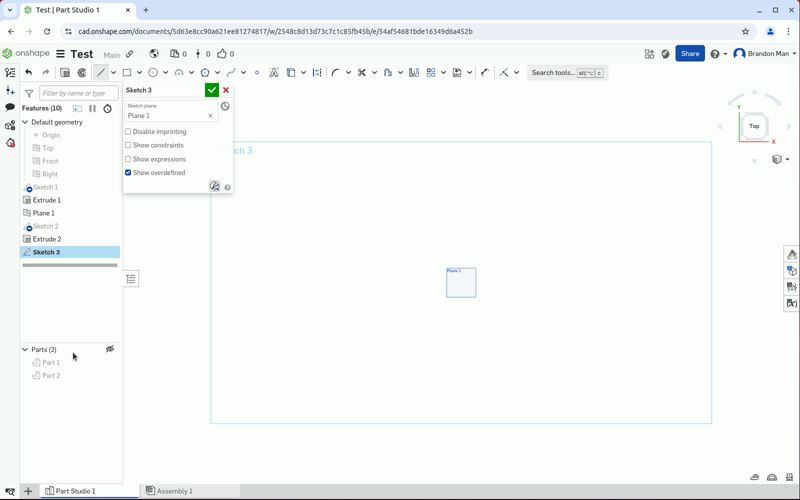
mouse_move(470, 320)
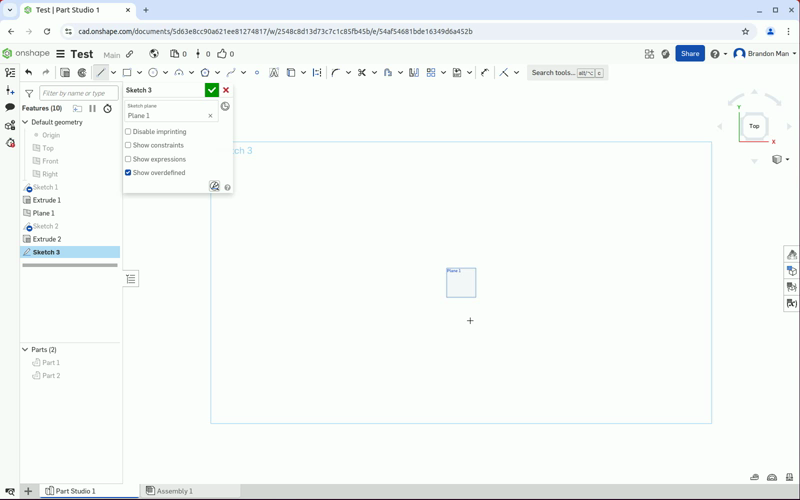
click(470, 320)
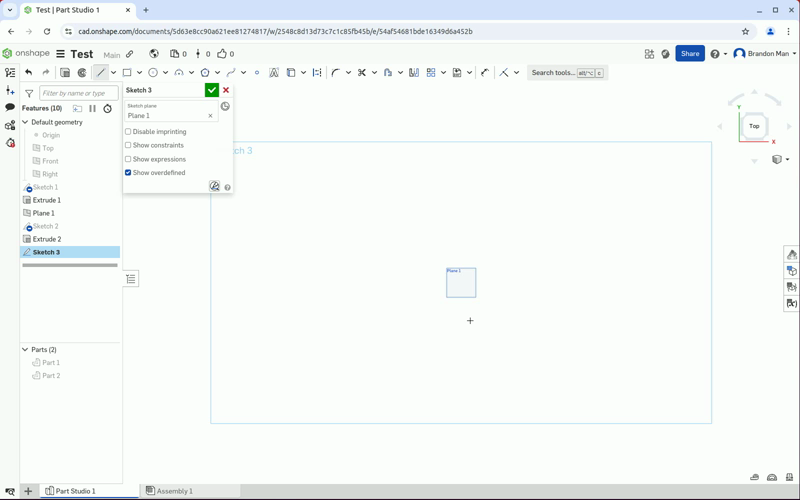
key_up(shift)
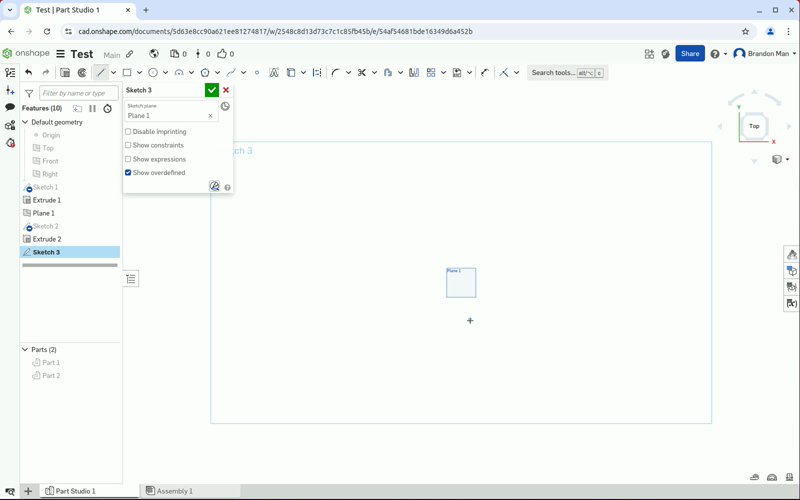
key_down(shift)
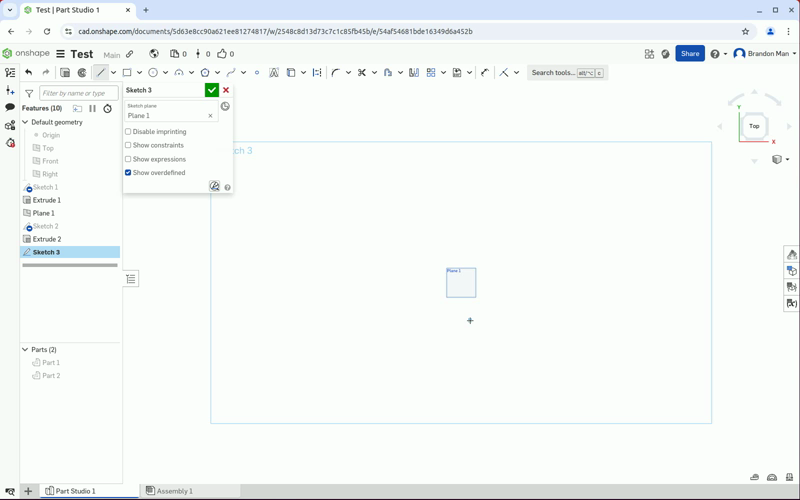
mouse_move(573, 320)
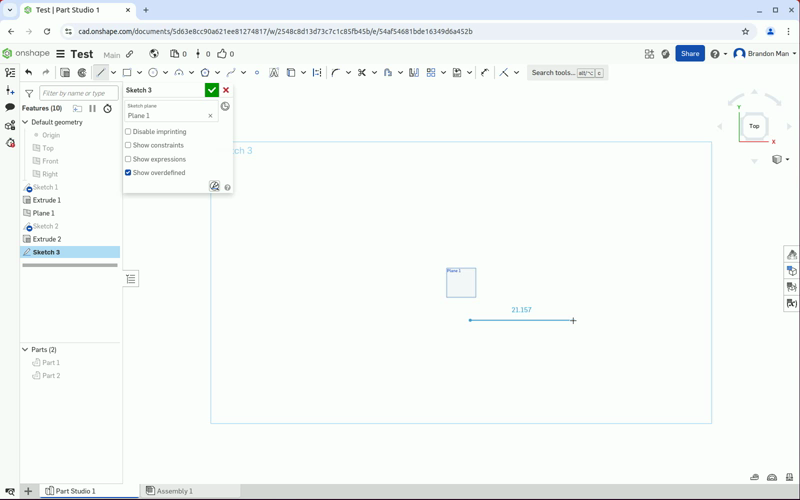
click(573, 320)
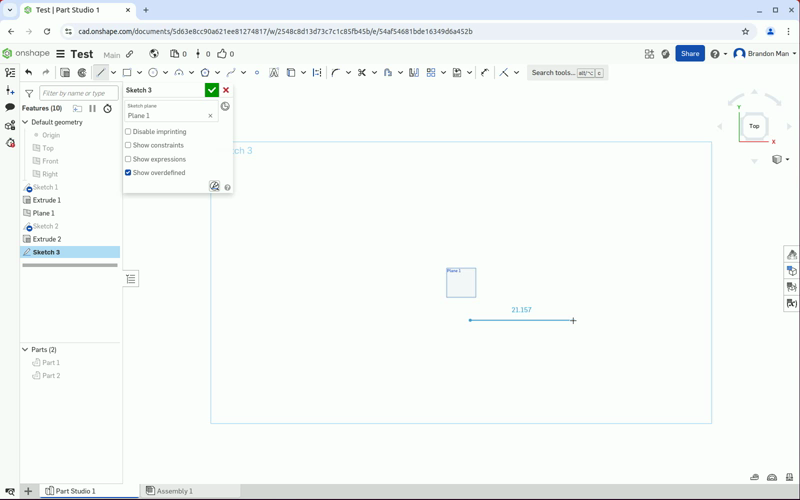
key_up(shift)
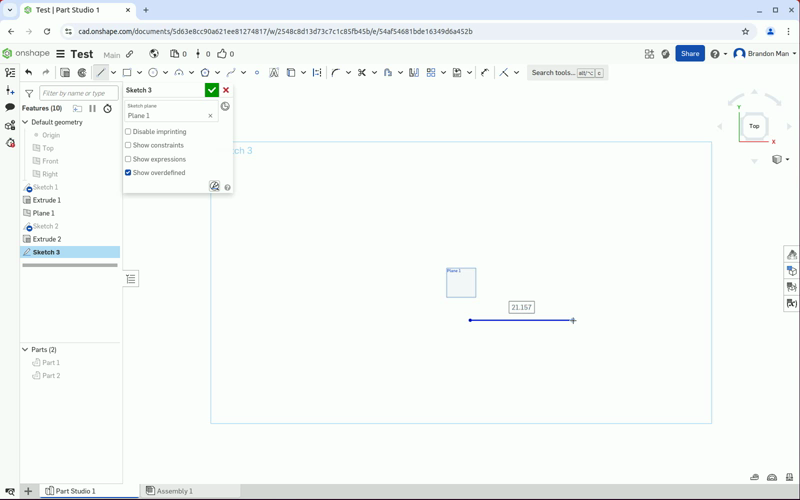
key_down(shift)
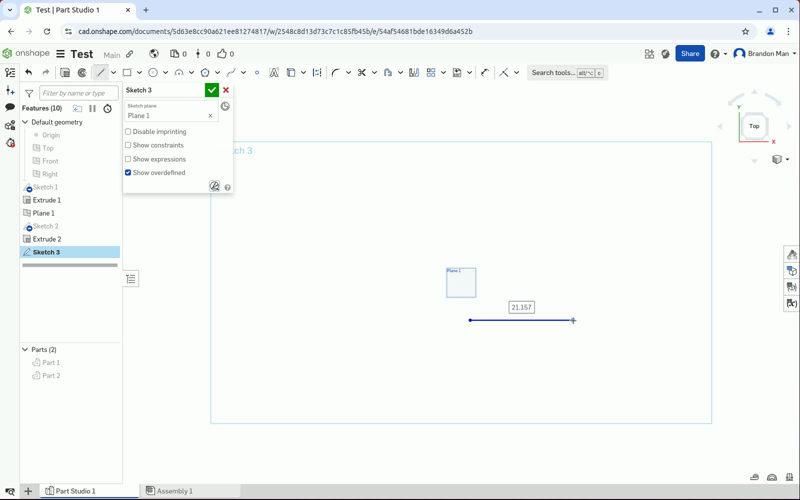
mouse_move(589, 320)
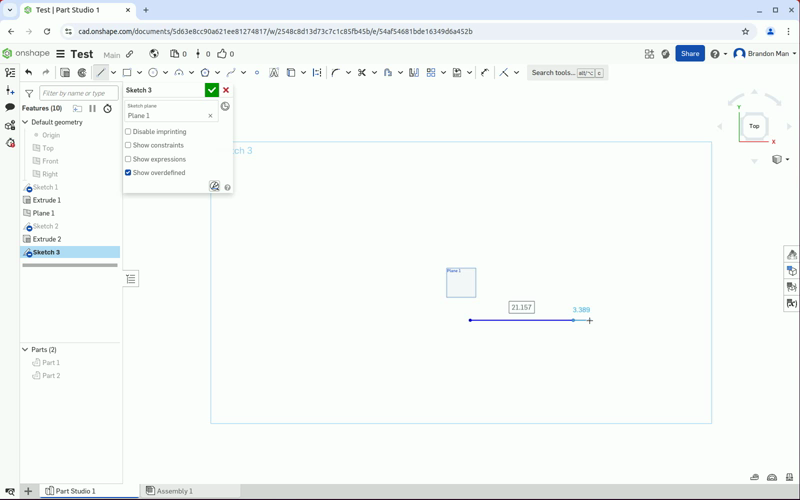
mouse_move(573, 282)
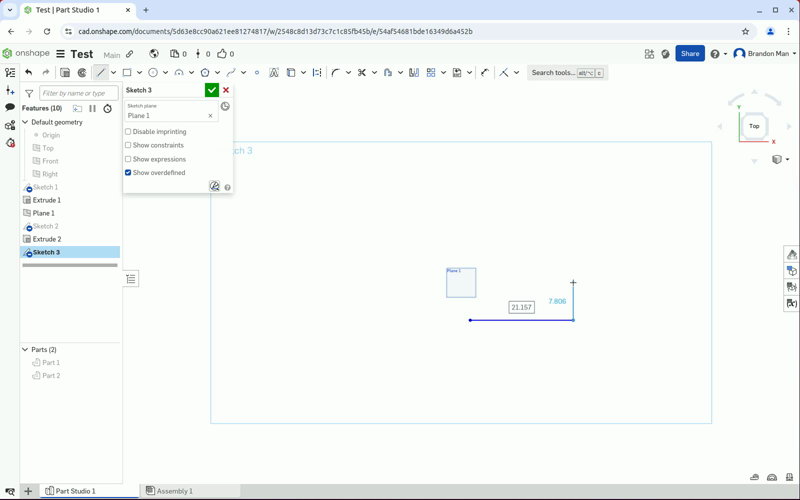
click(573, 282)
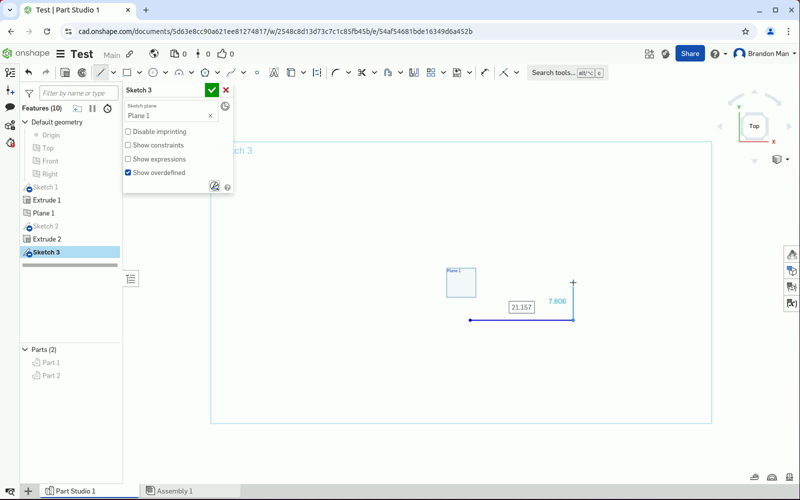
key_up(shift)
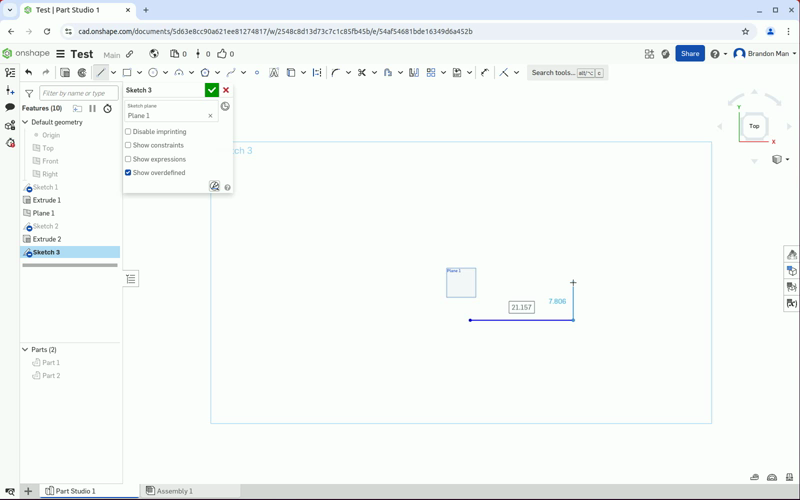
key_down(shift)
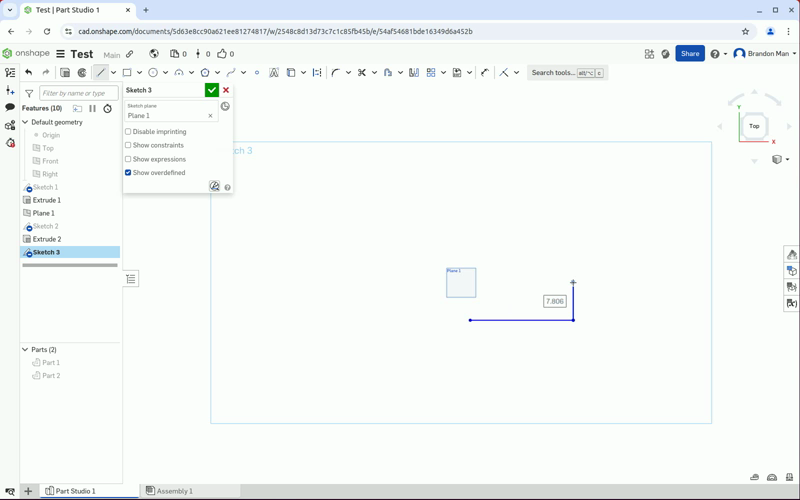
mouse_move(470, 282)
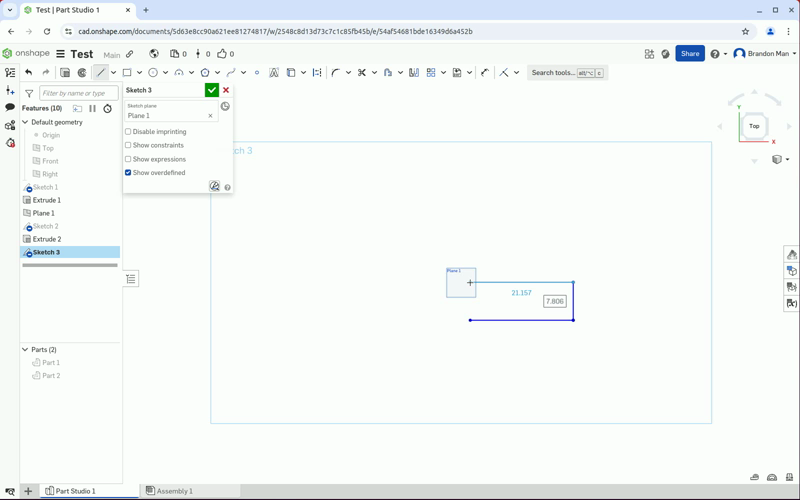
click(470, 282)
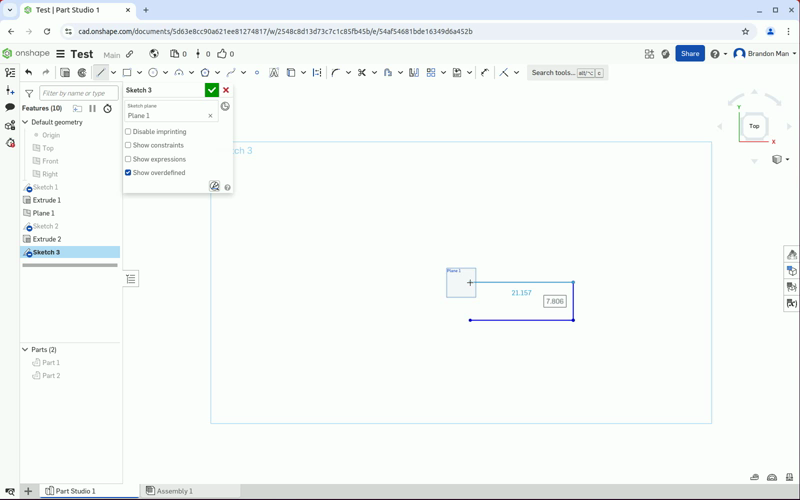
key_up(shift)
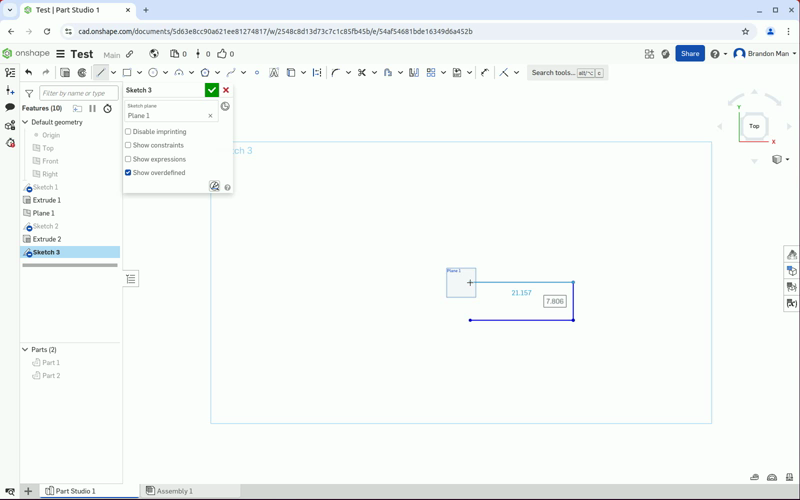
mouse_move(500, 282)
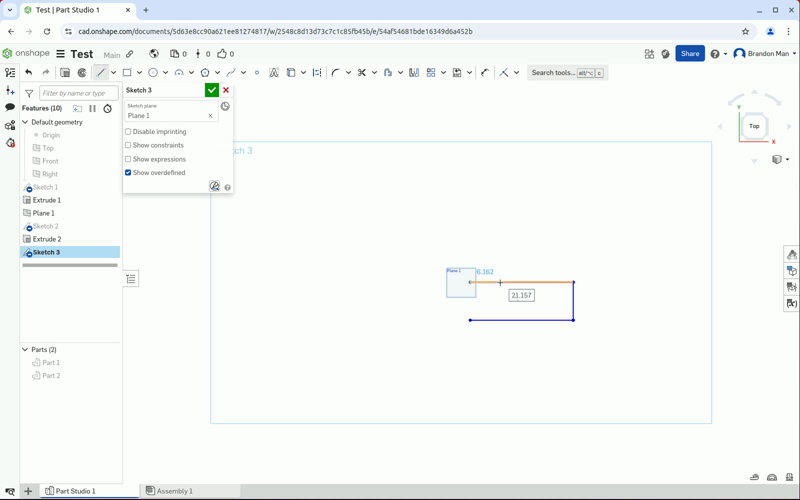
key_down(shift)
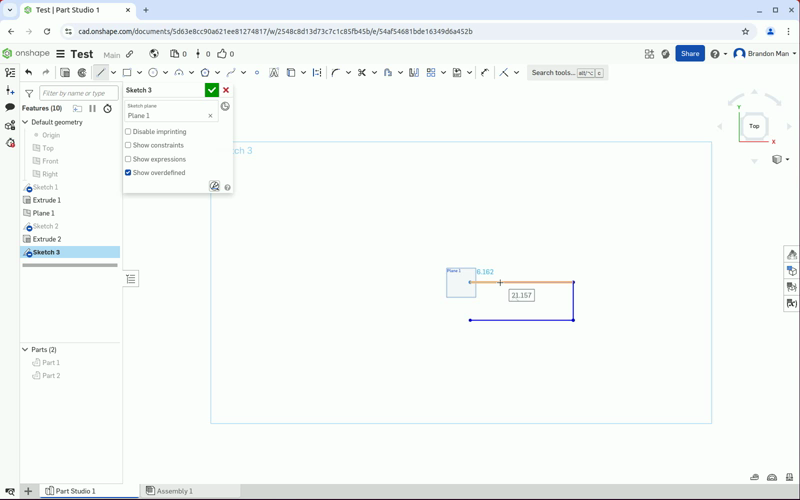
mouse_move(470, 320)
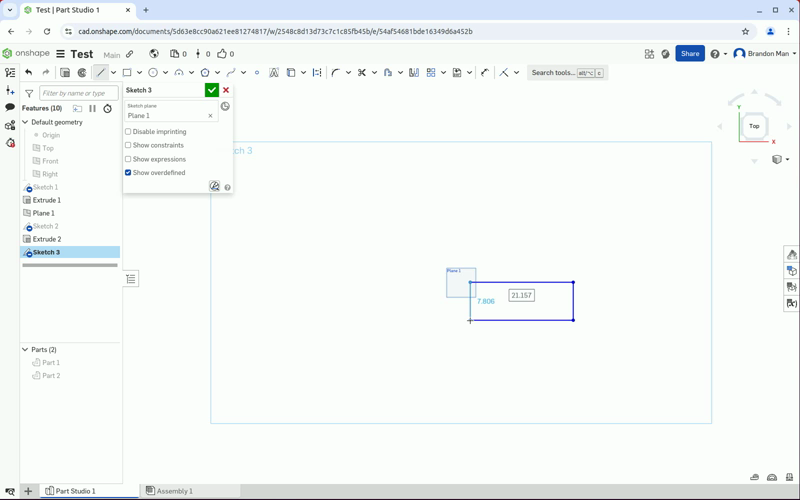
key_up(shift)
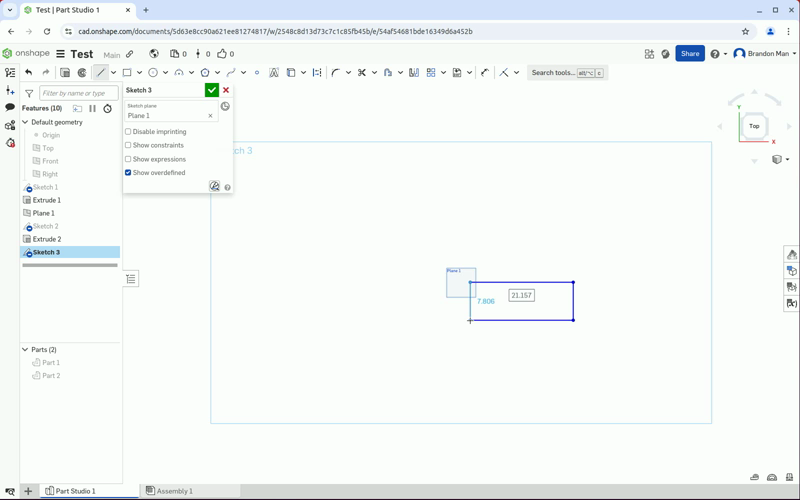
click(470, 320)
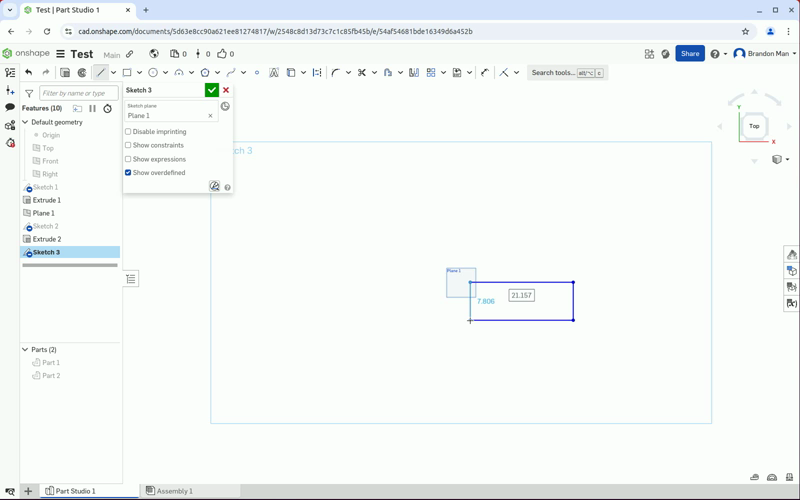
key(esc)
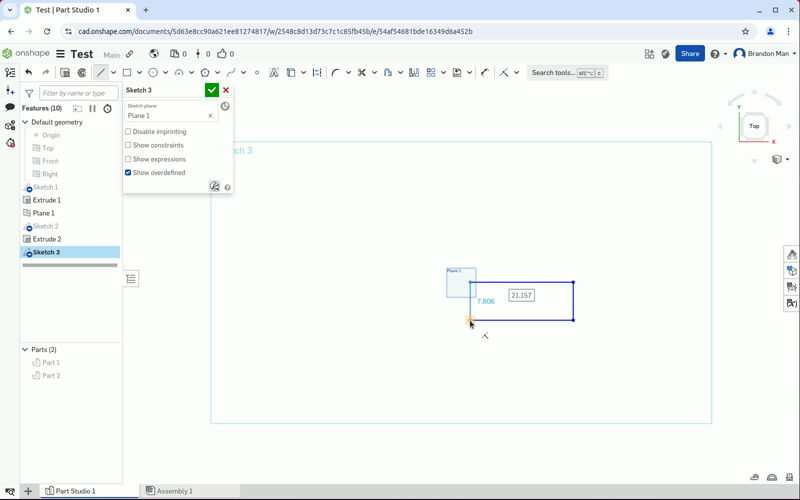
mouse_move(530, 286)
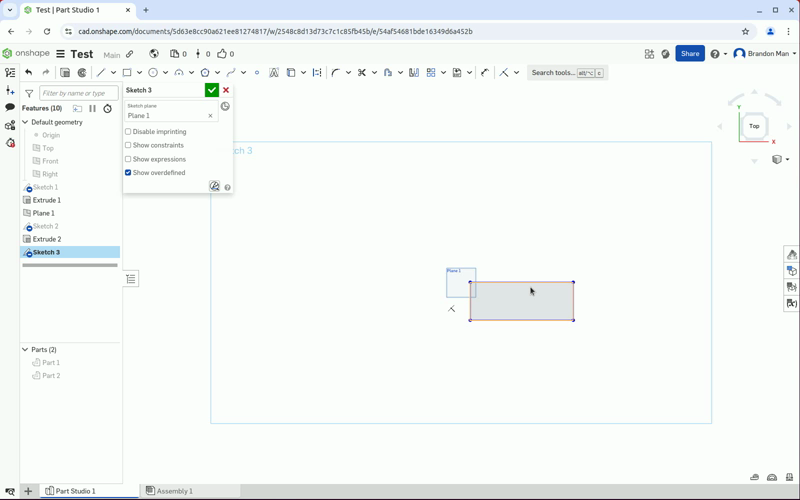
click(530, 286)
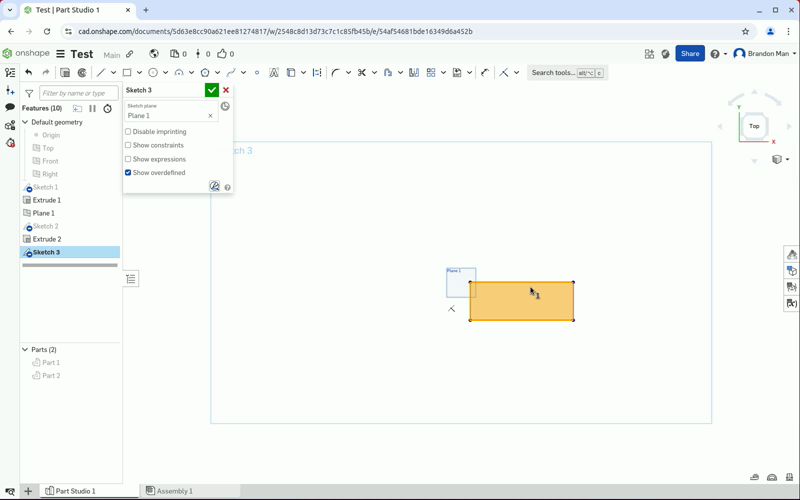
mouse_move(73, 352)
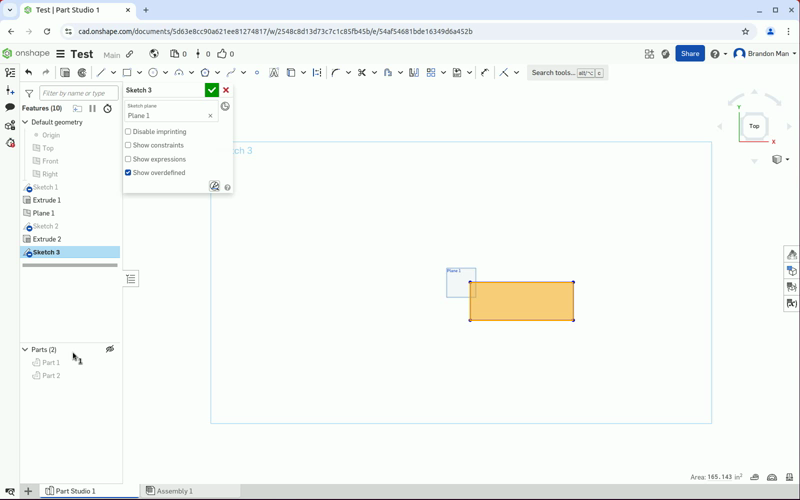
key(shift+y)
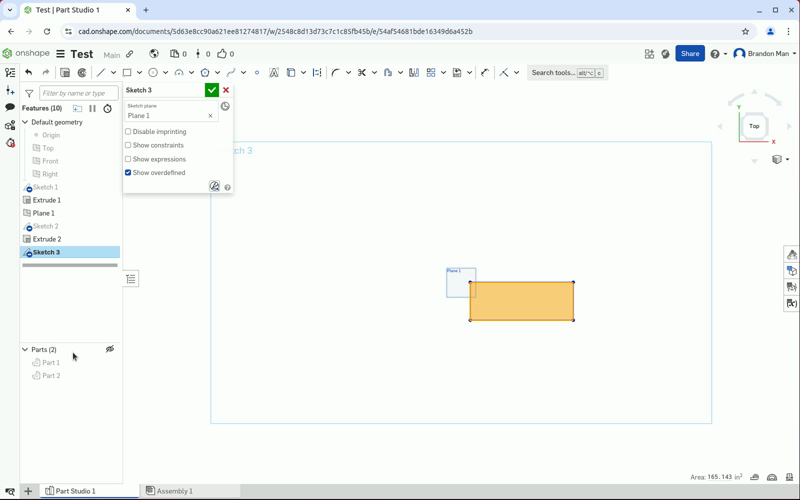
key(shift+e)
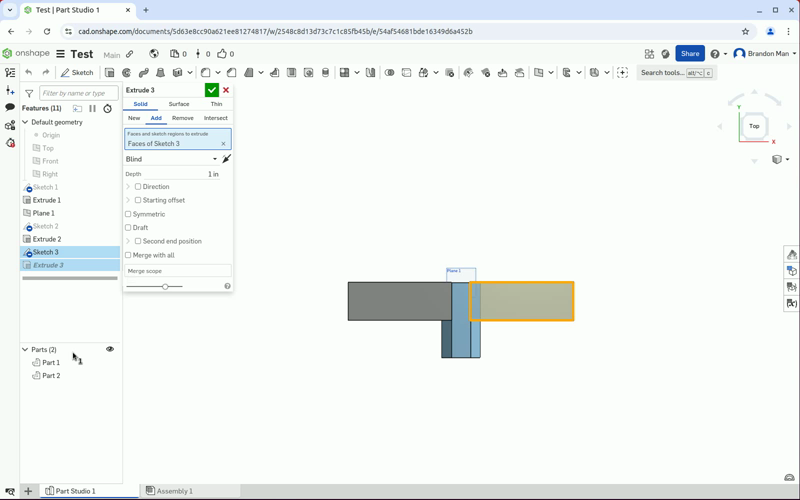
mouse_move(143, 106)
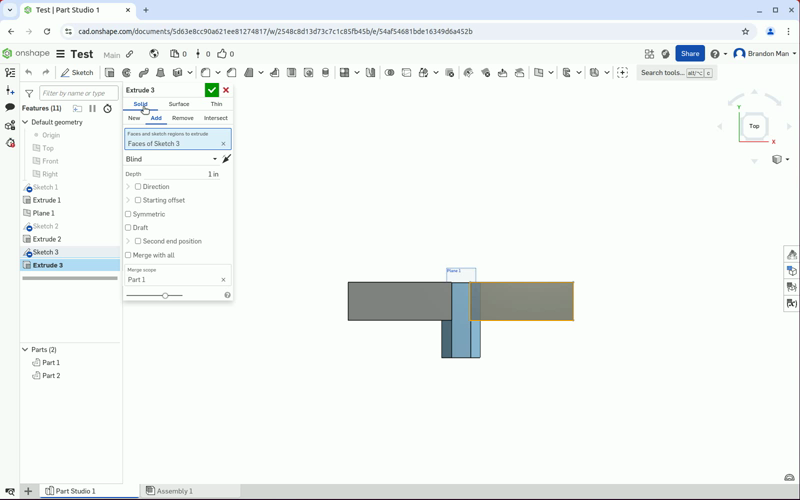
click(143, 106)
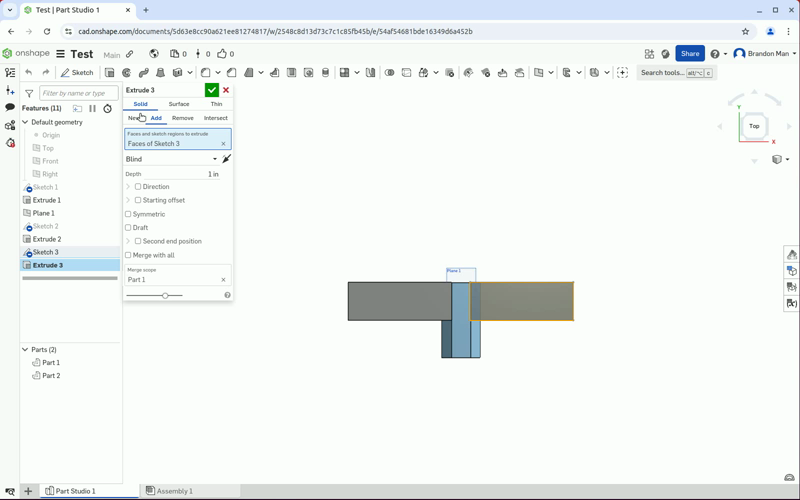
mouse_move(137, 120)
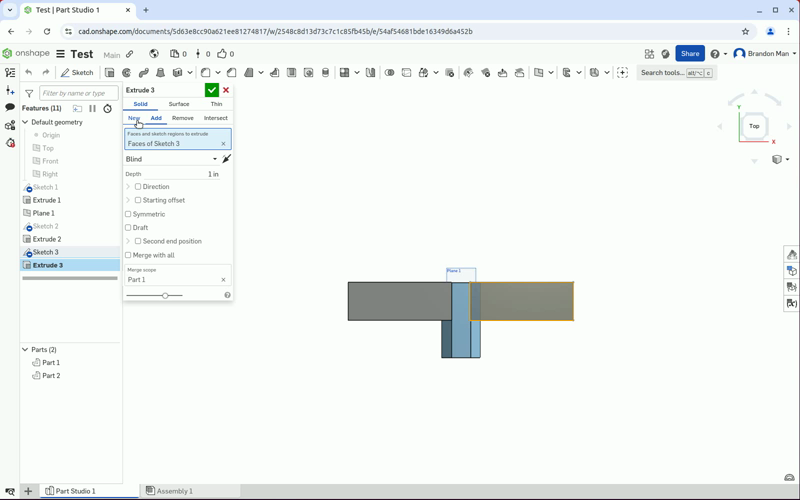
click(137, 120)
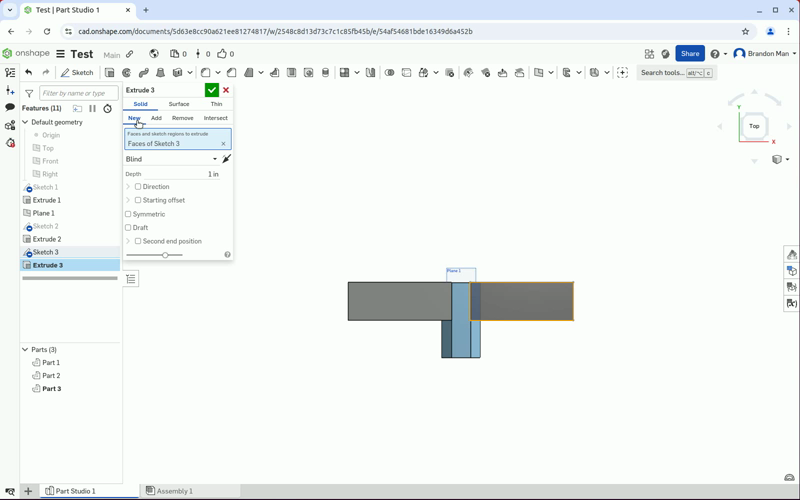
key(tab, 4)
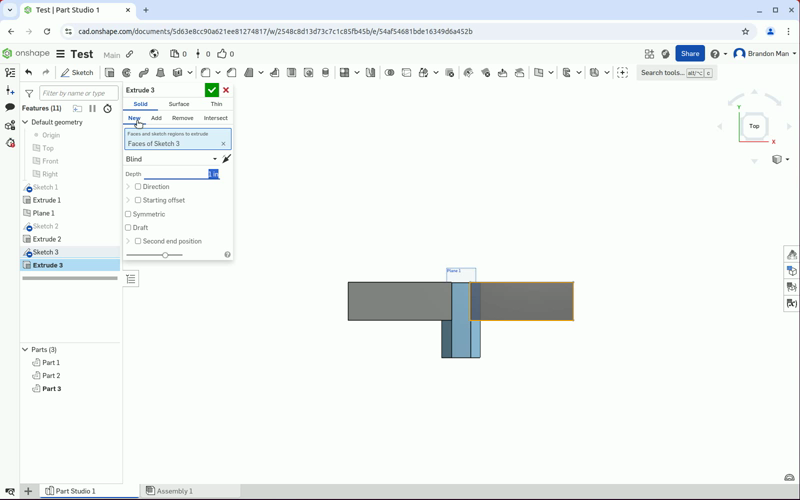
text(5.777)
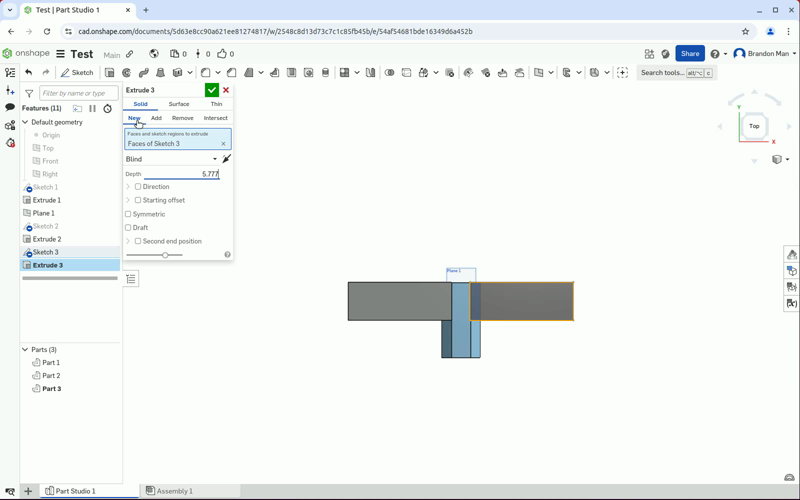
key(enter)
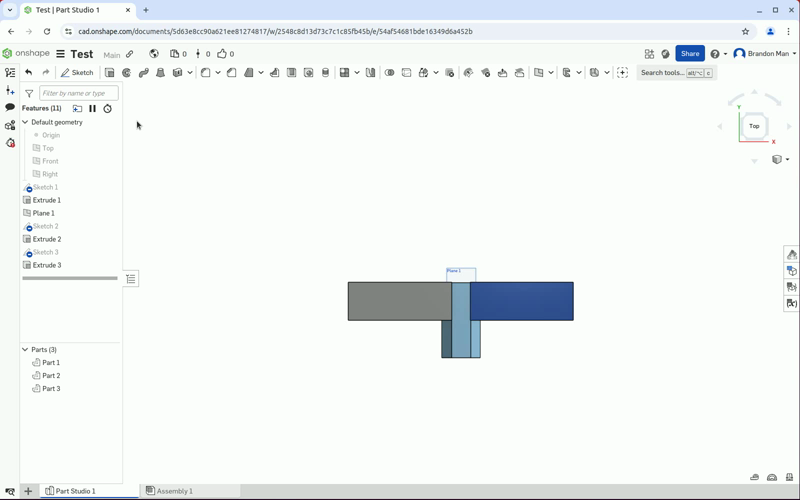
key(shift+h)
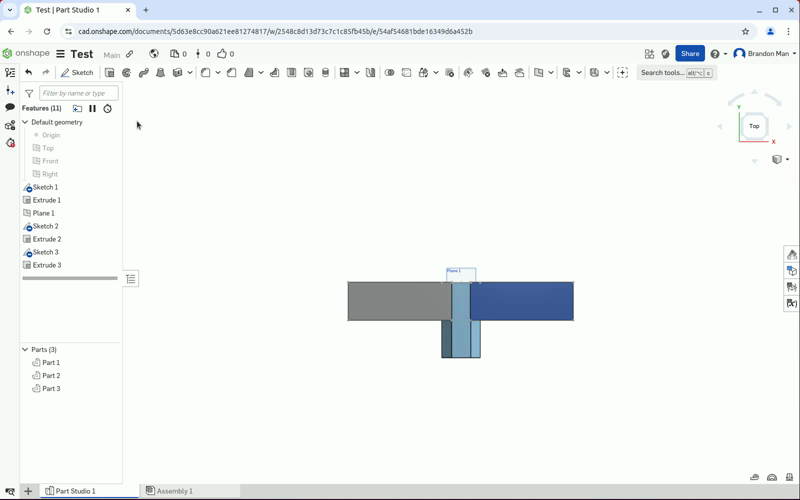
key(shift+h)
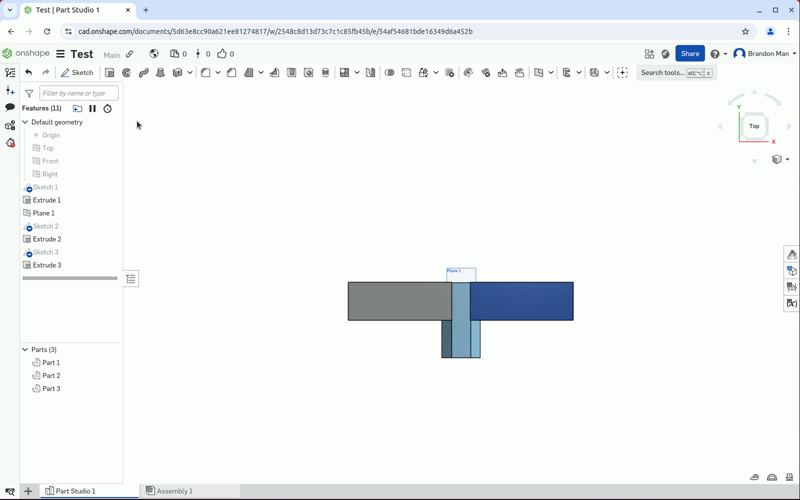
mouse_move(73, 189)
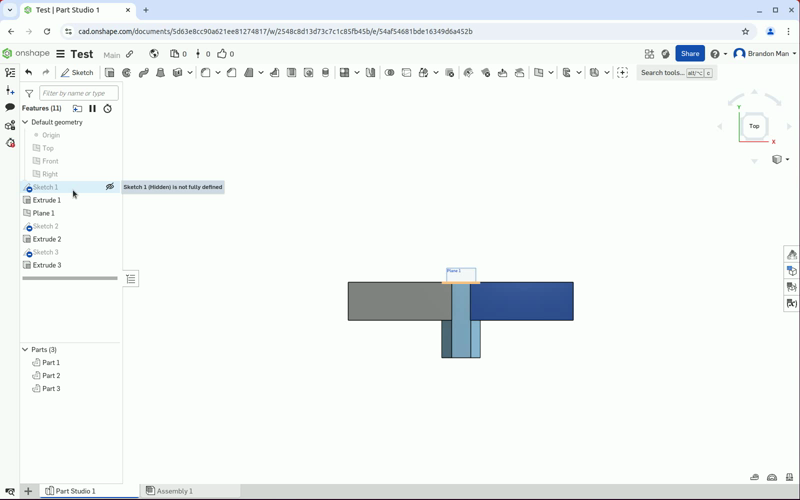
click(73, 189)
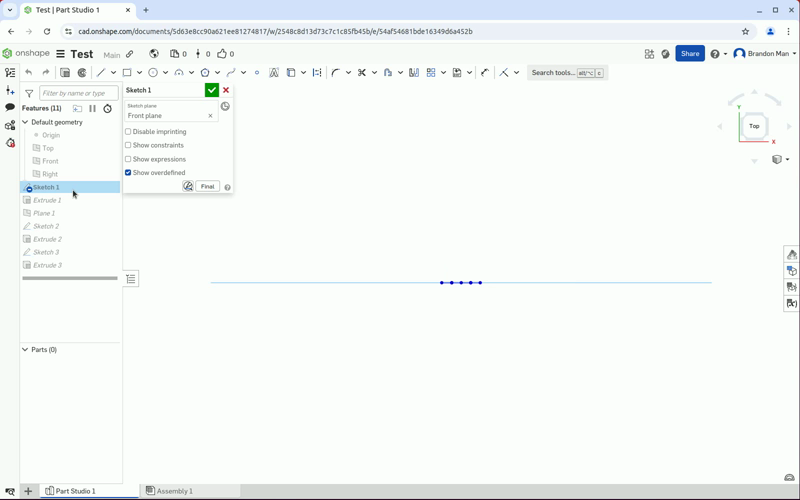
mouse_move(229, 92)
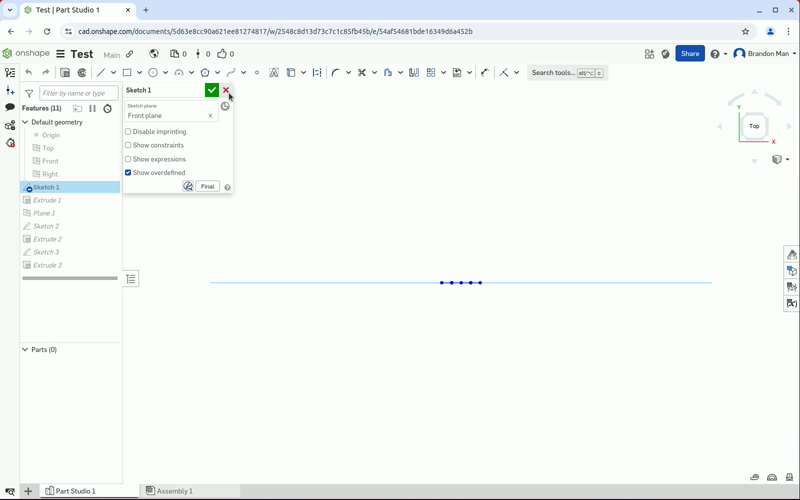
click(229, 92)
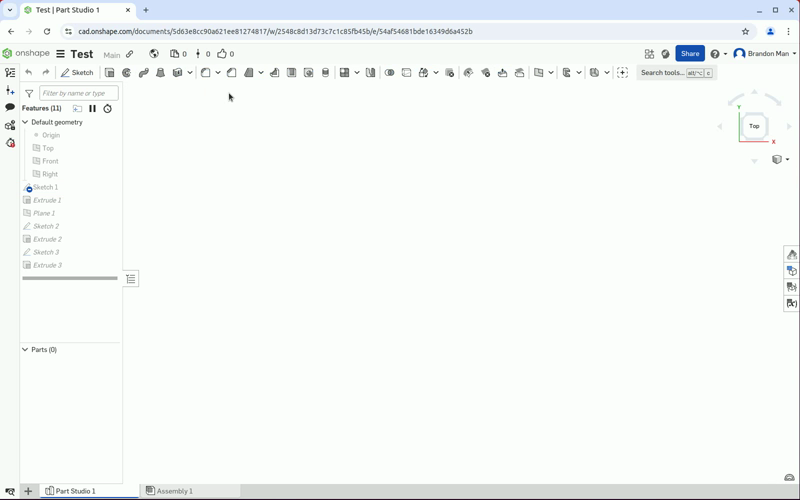
key(shift+s)
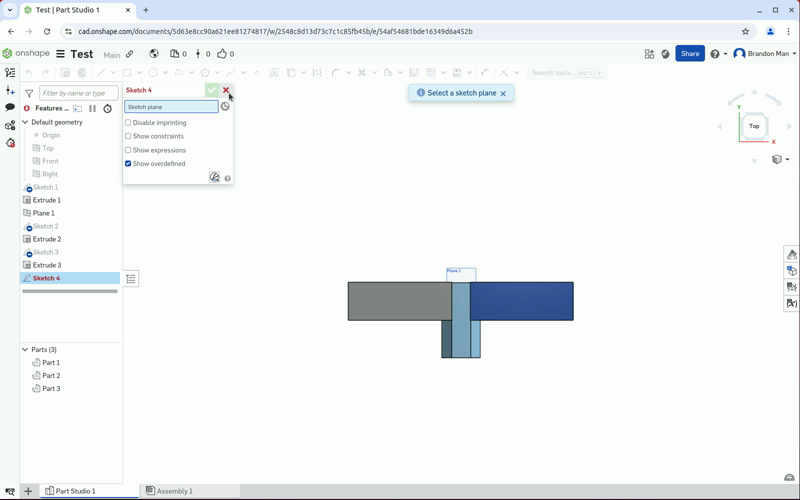
mouse_move(73, 215)
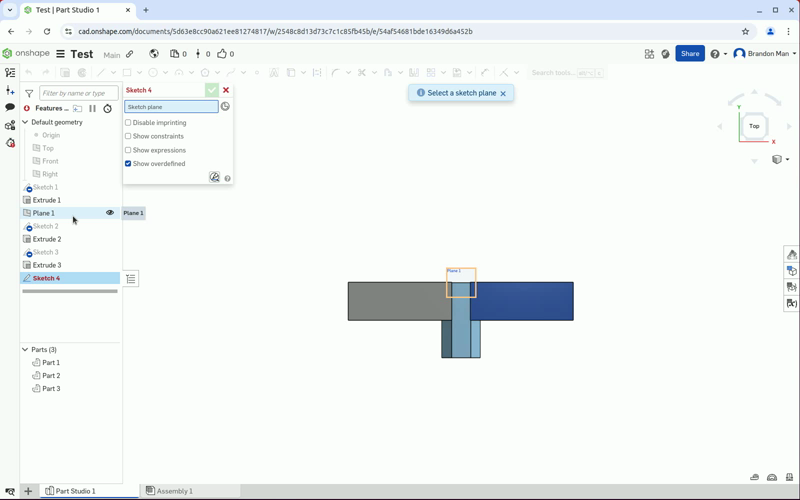
click(73, 215)
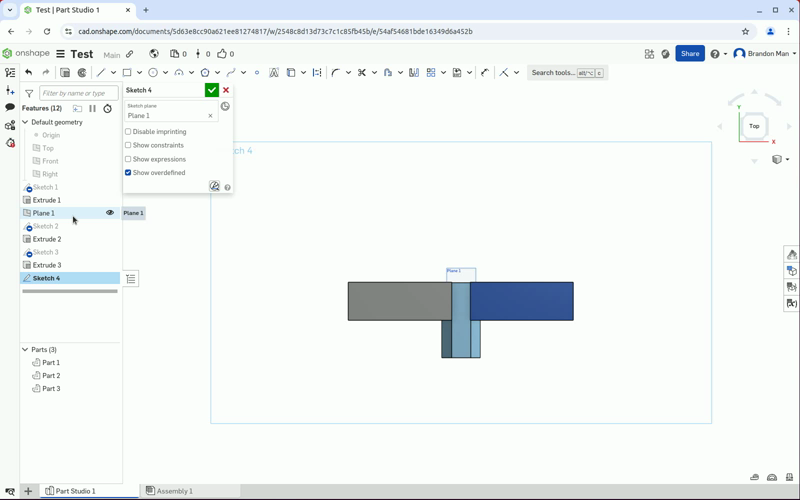
mouse_move(73, 352)
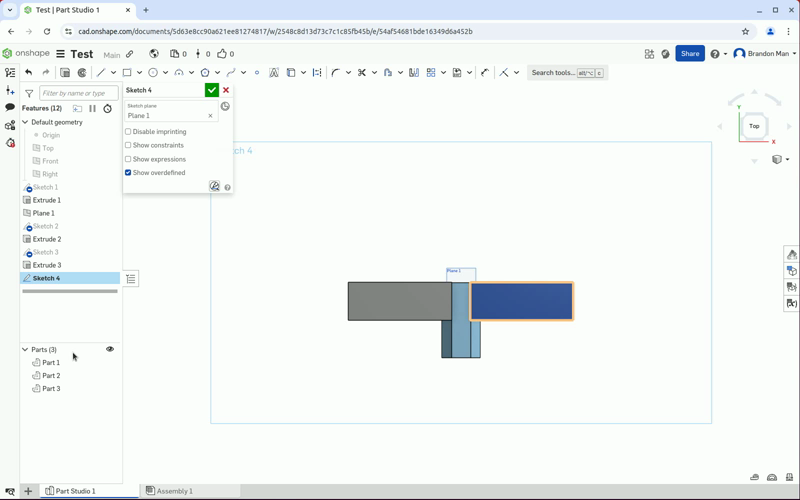
key(y)
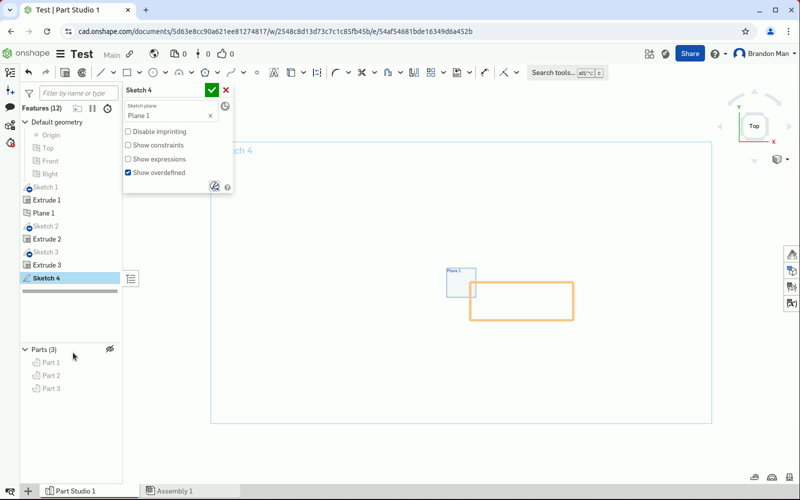
key(l)
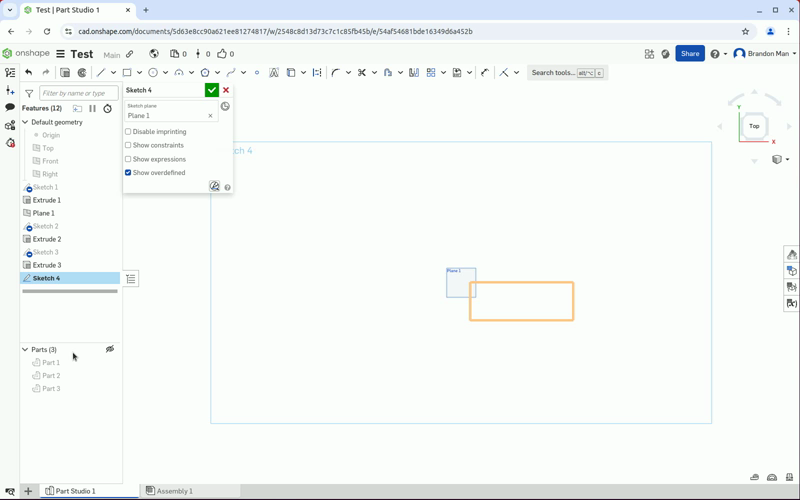
key_down(shift)
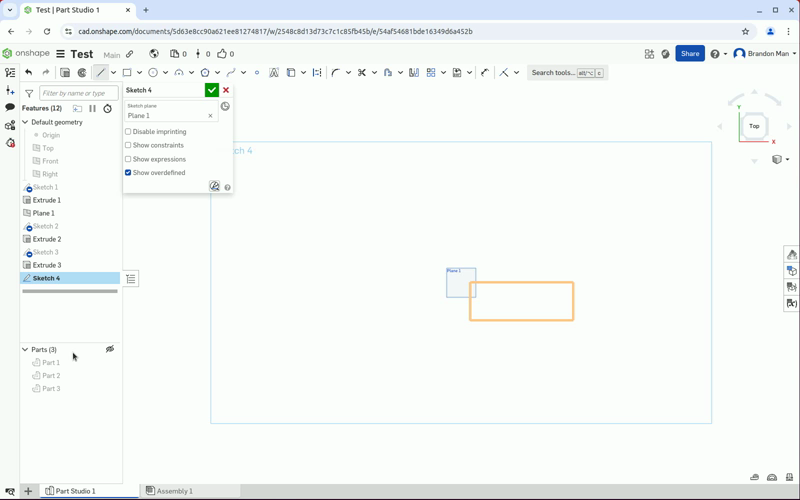
mouse_move(451, 320)
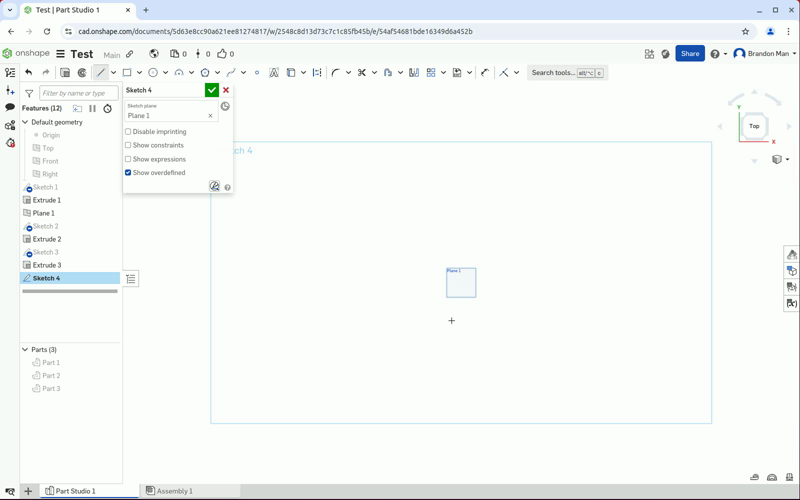
click(451, 320)
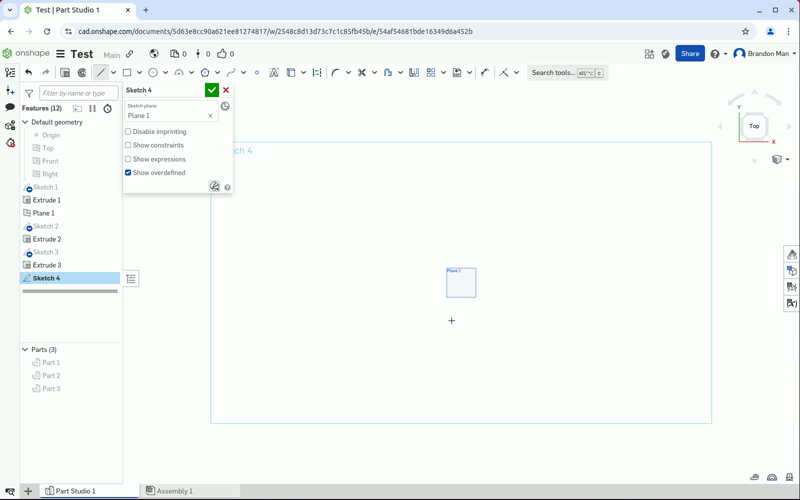
key_up(shift)
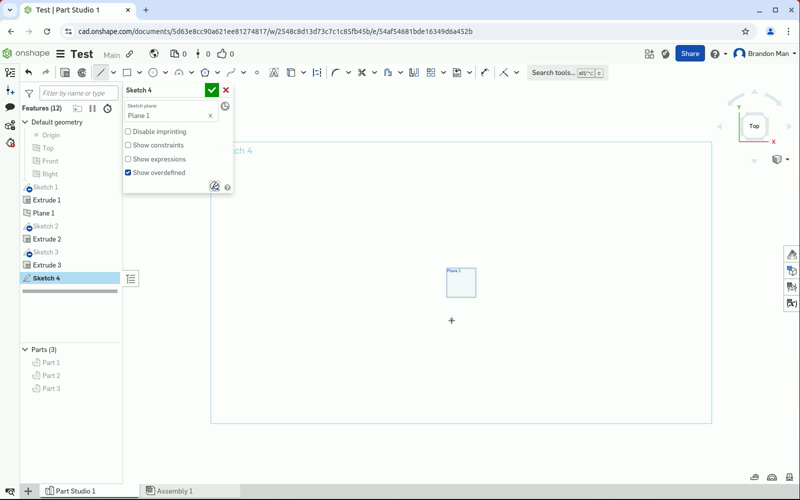
key_down(shift)
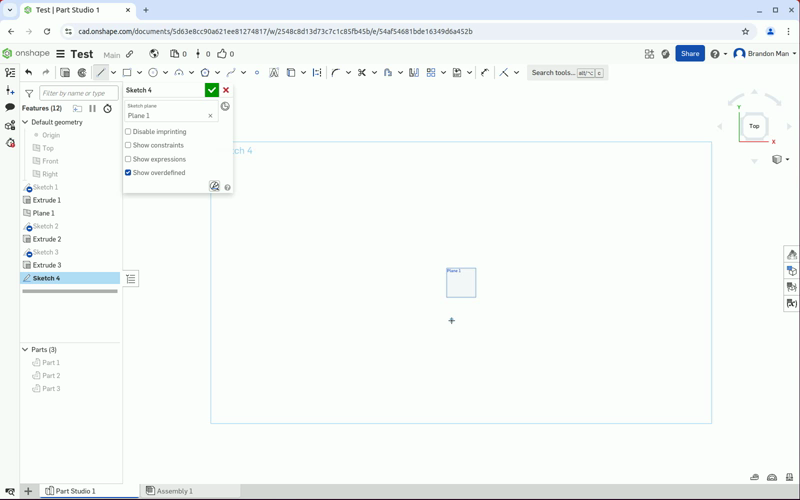
mouse_move(481, 320)
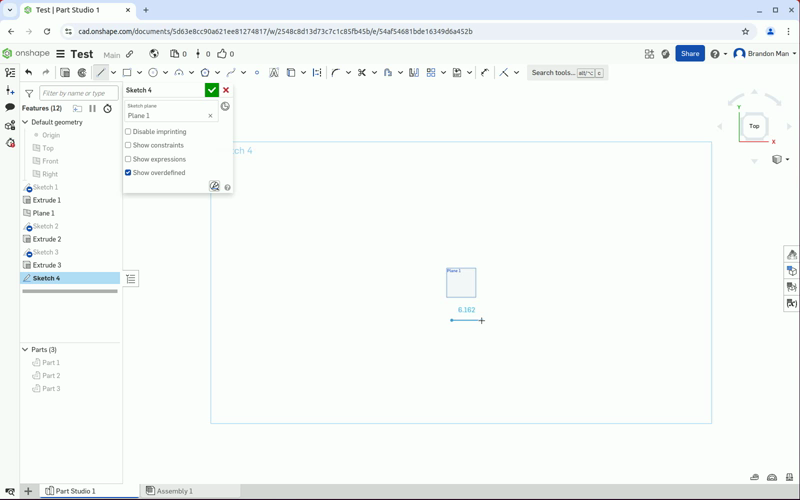
mouse_move(461, 320)
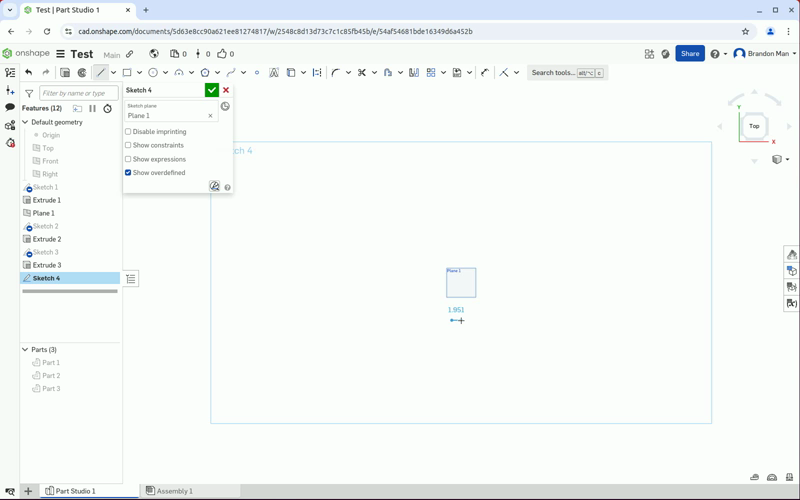
click(461, 320)
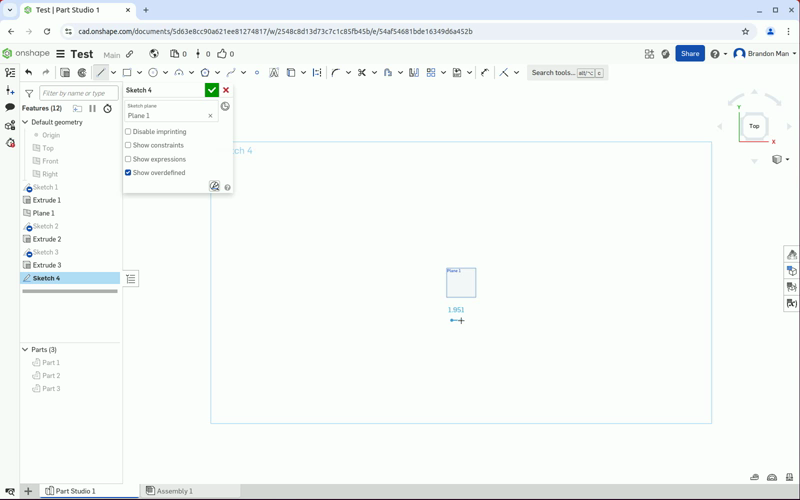
key_up(shift)
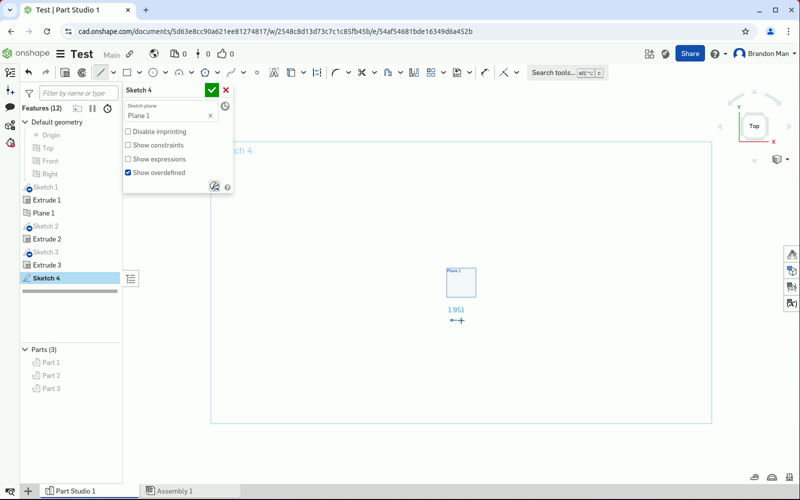
key_down(shift)
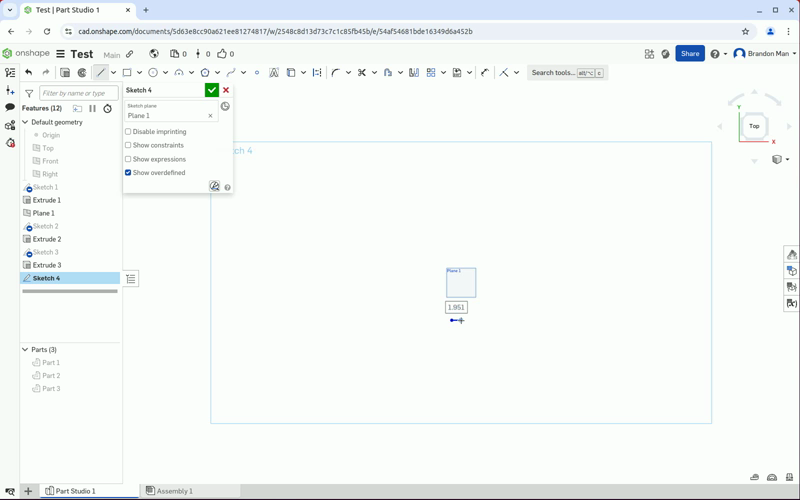
mouse_move(491, 320)
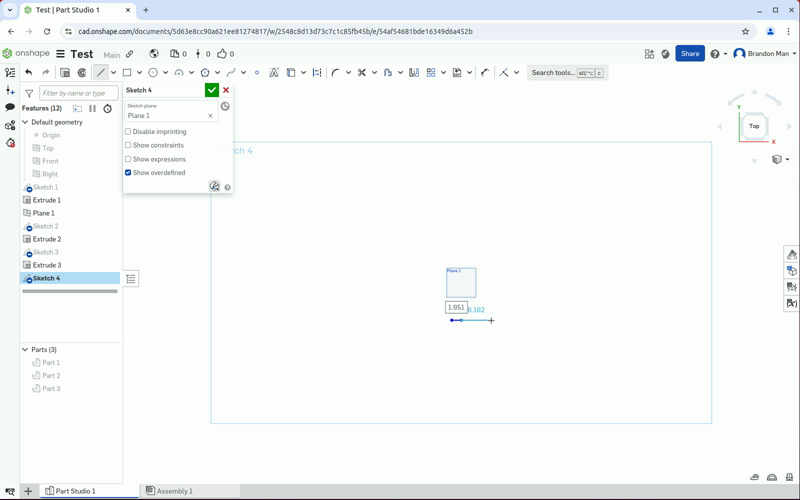
mouse_move(470, 320)
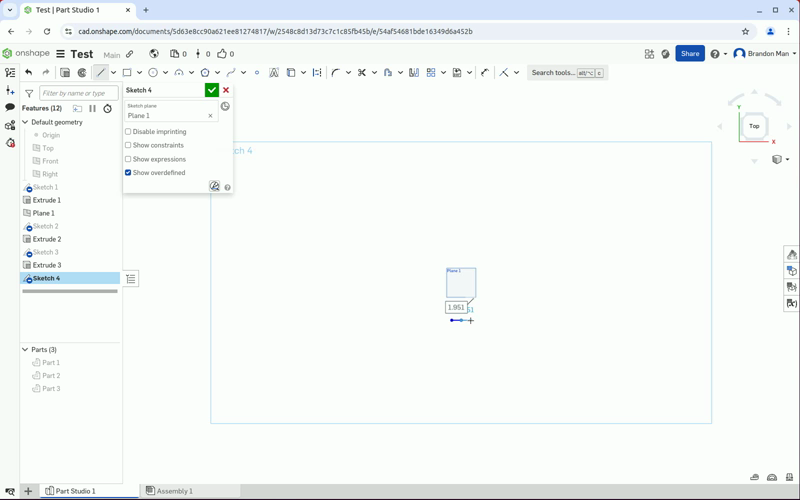
click(470, 320)
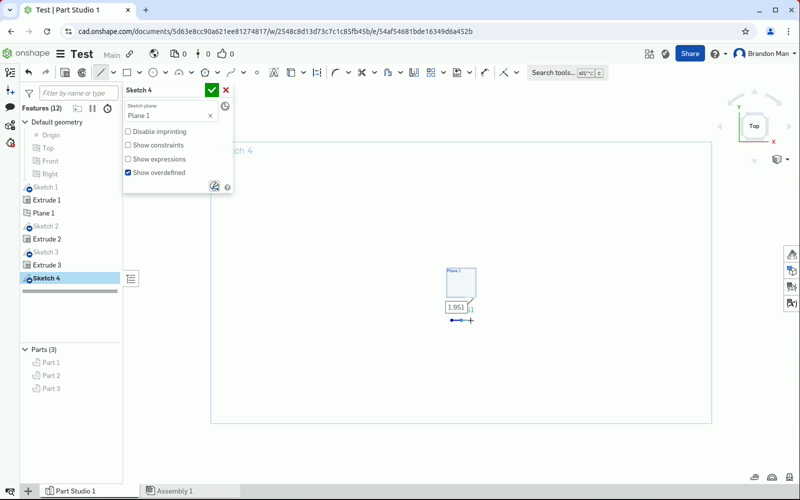
key_up(shift)
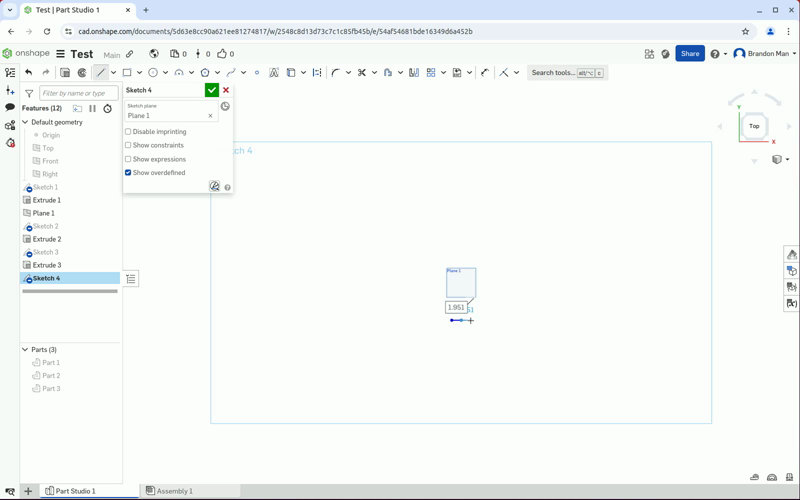
key_down(shift)
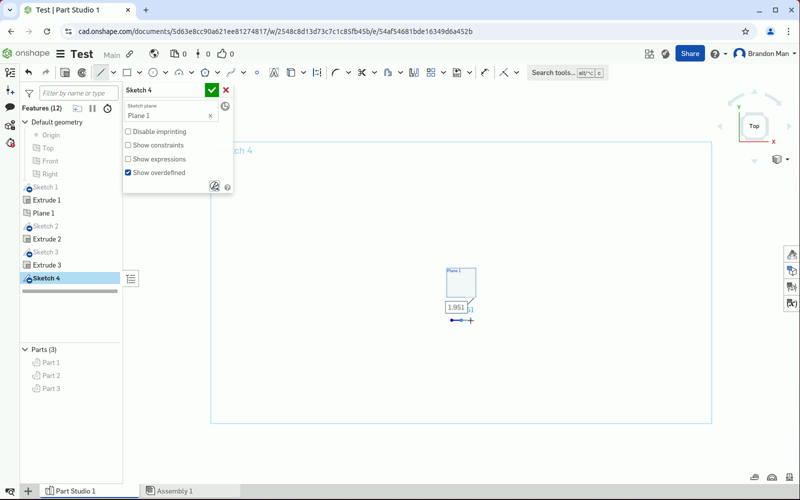
mouse_move(500, 320)
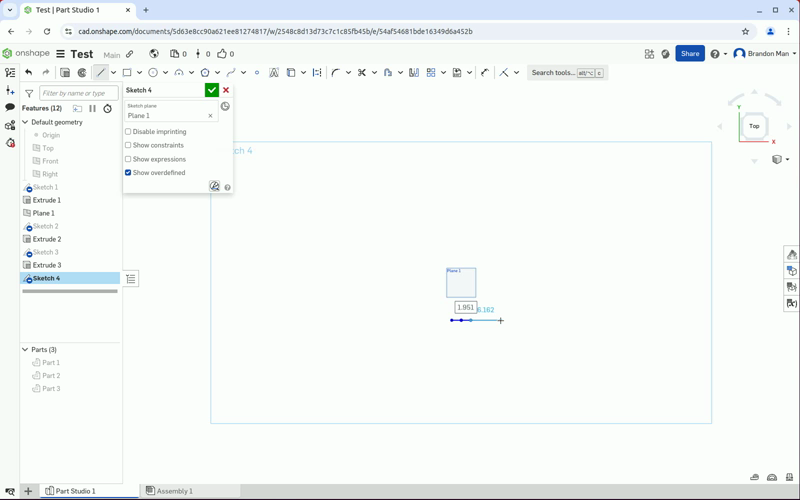
mouse_move(470, 282)
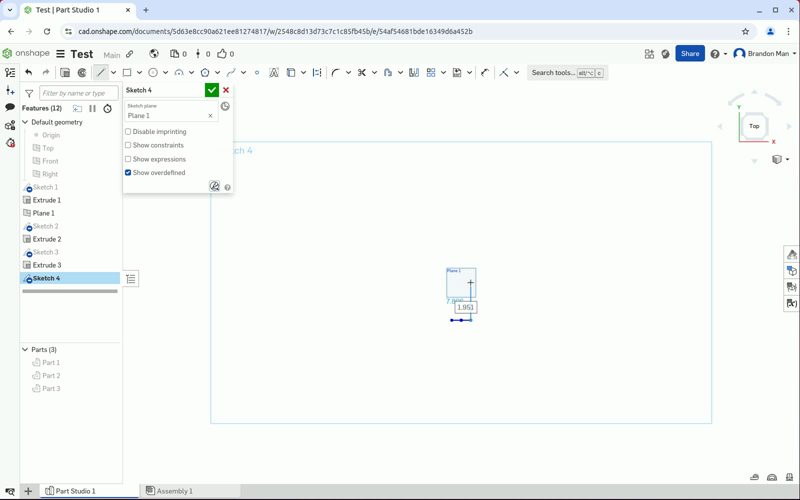
click(470, 282)
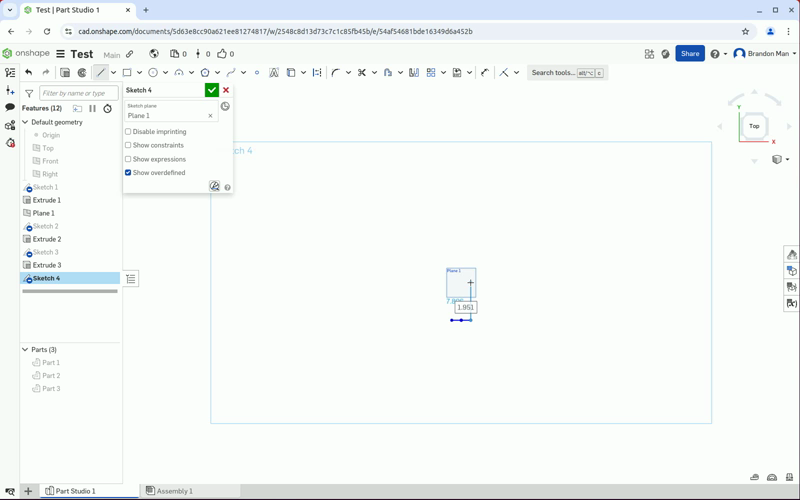
key_up(shift)
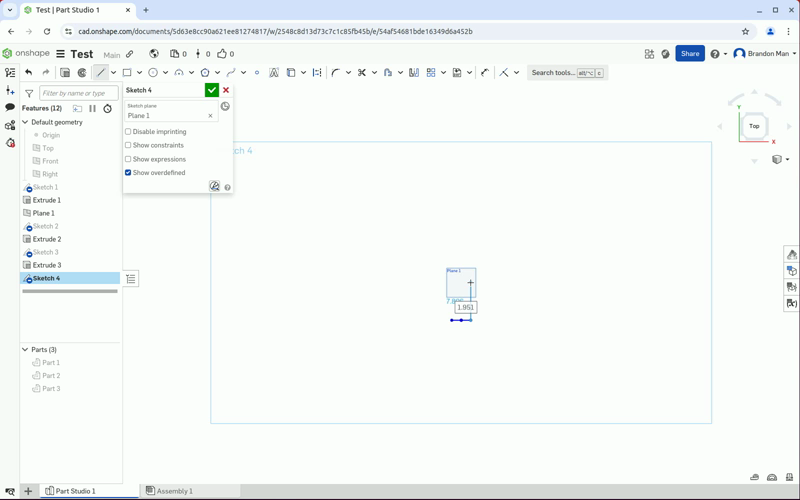
key_down(shift)
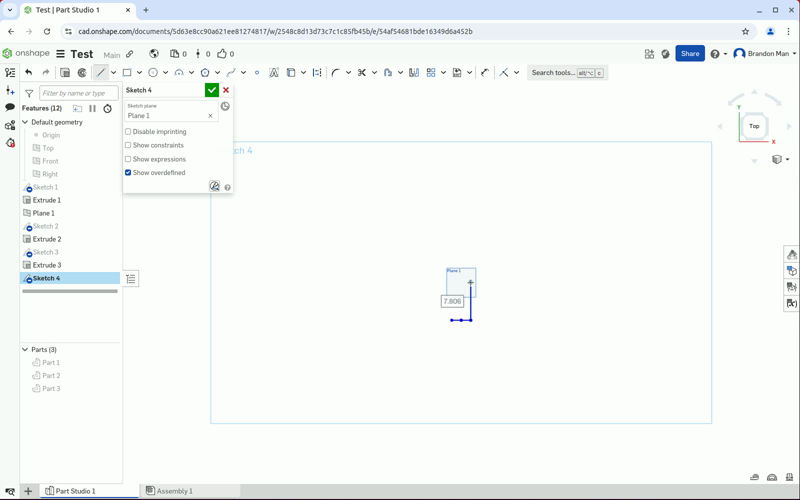
mouse_move(500, 282)
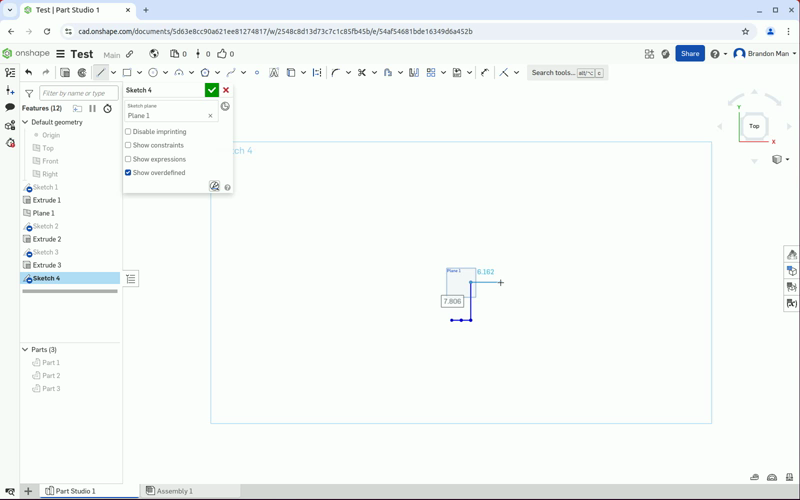
mouse_move(461, 282)
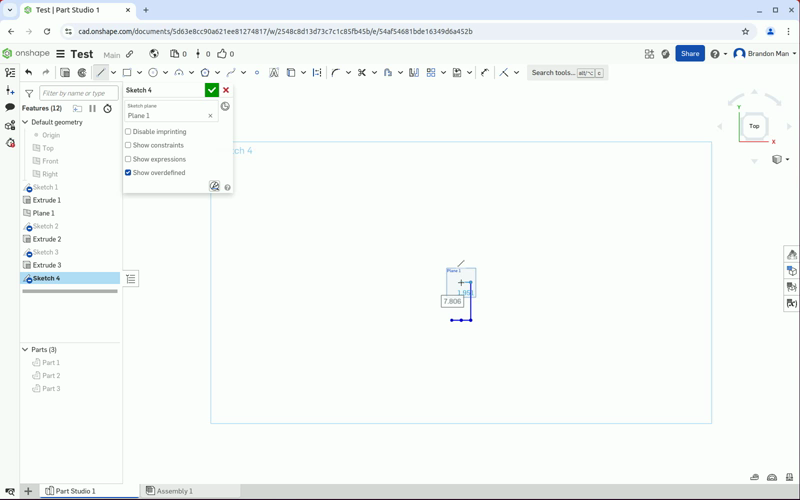
click(461, 282)
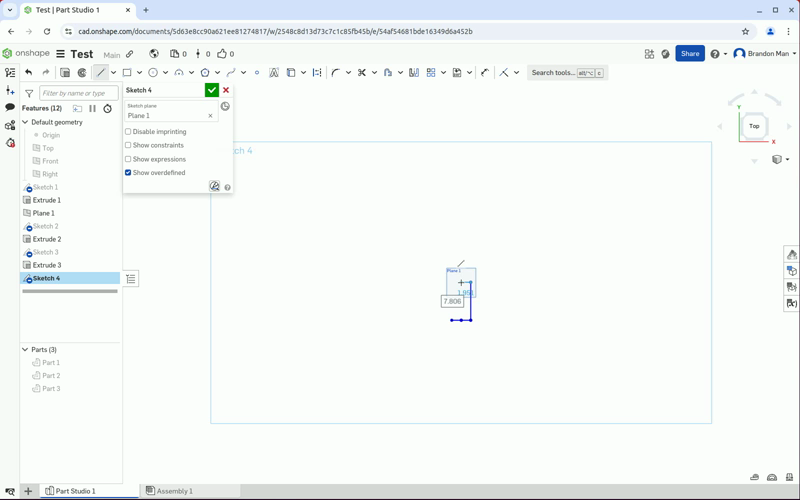
key_up(shift)
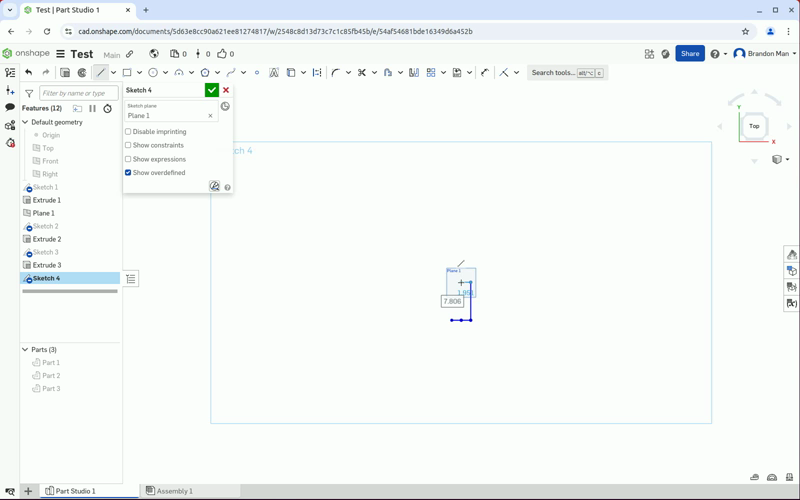
key_down(shift)
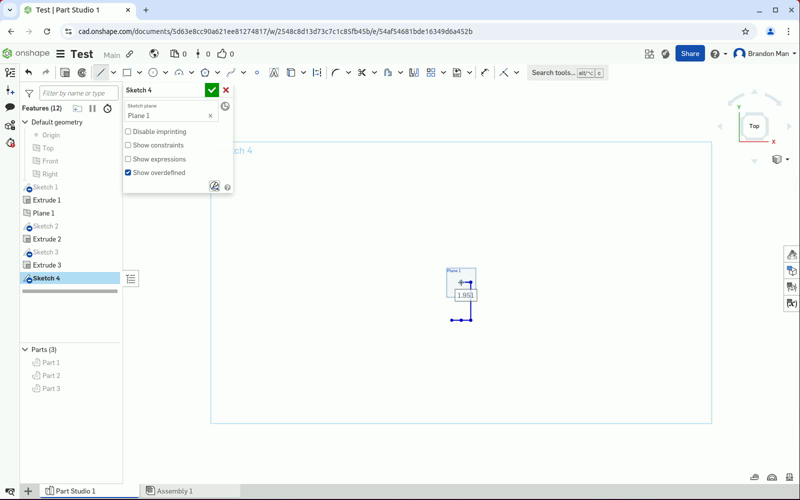
mouse_move(491, 282)
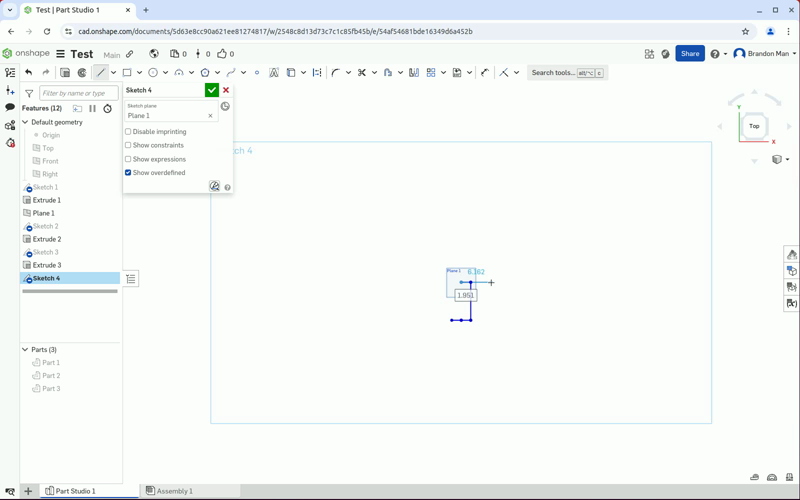
mouse_move(451, 282)
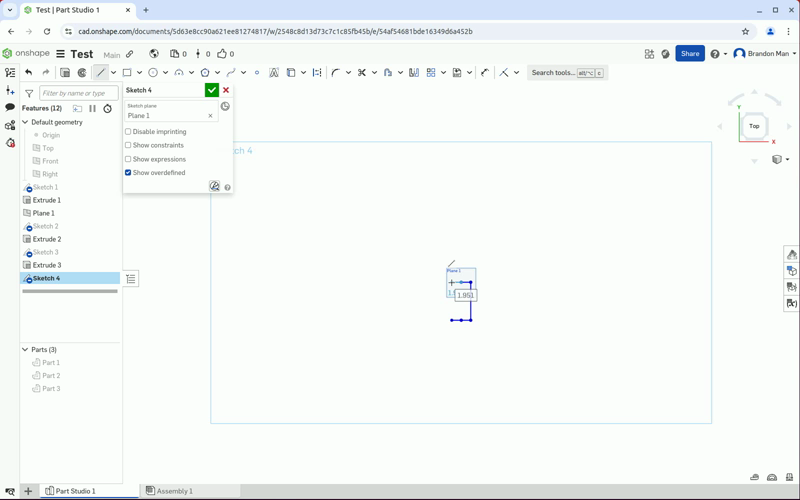
click(451, 282)
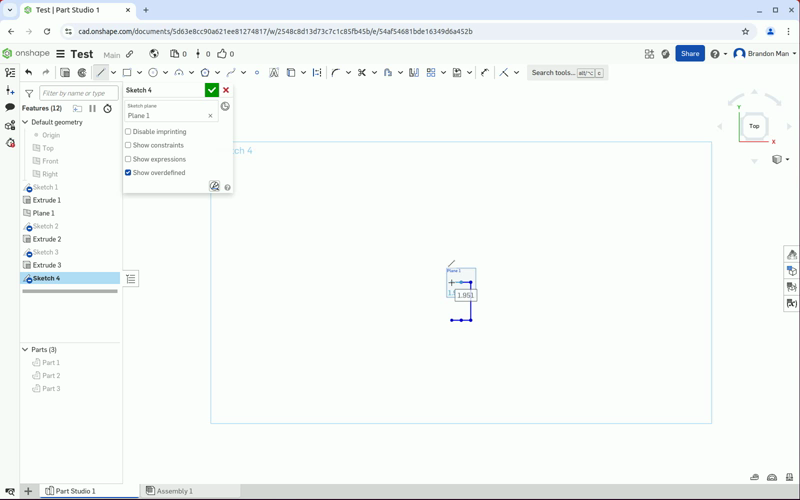
key_up(shift)
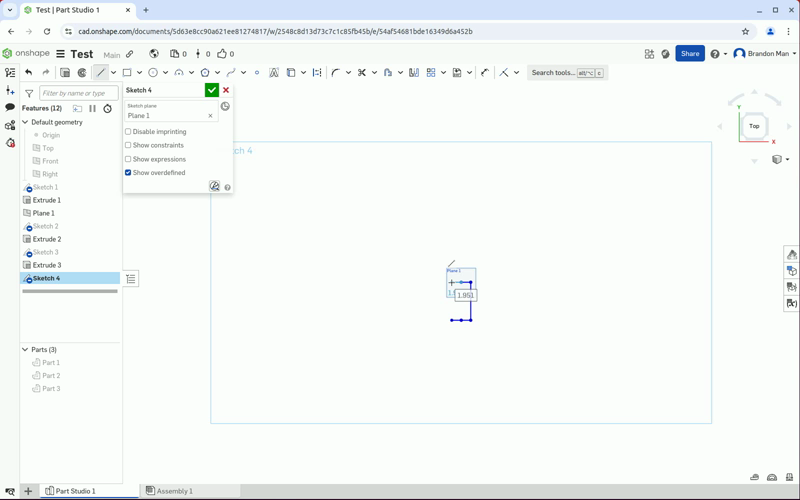
mouse_move(481, 282)
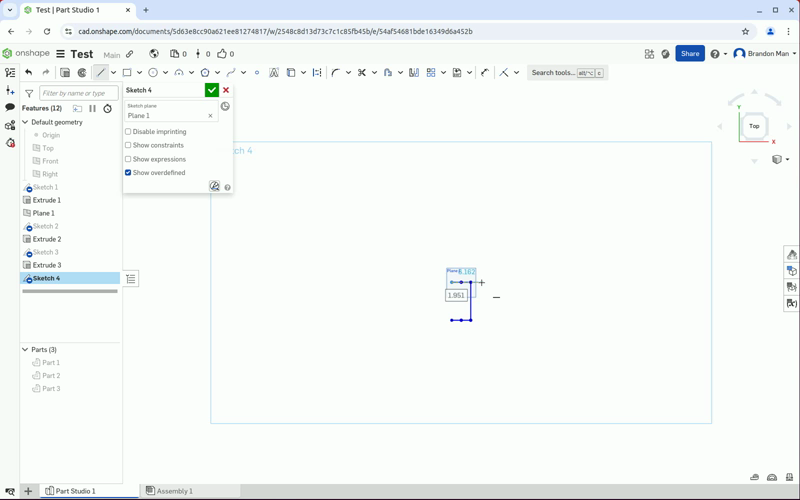
key_down(shift)
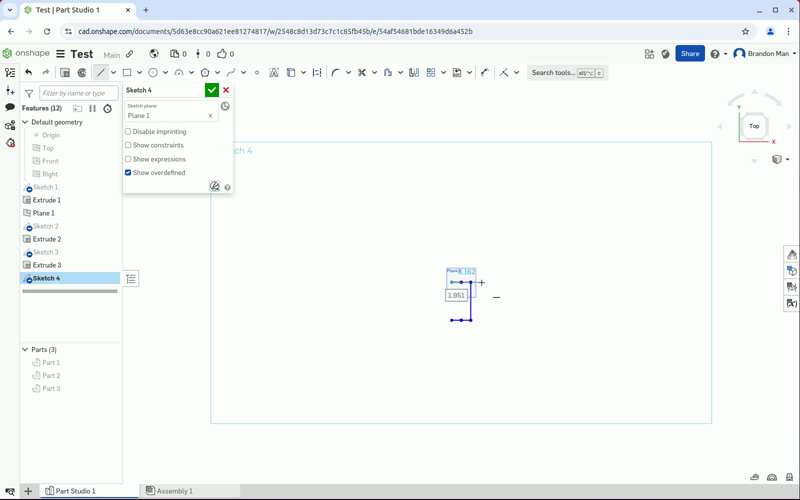
mouse_move(451, 320)
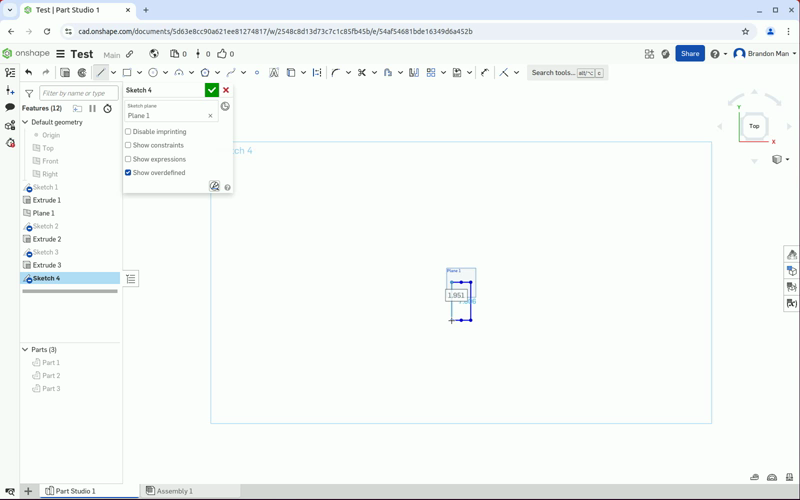
key_up(shift)
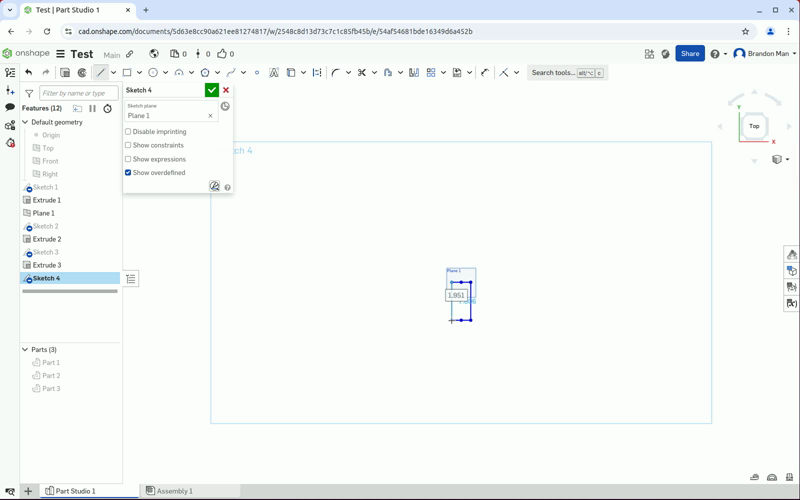
click(451, 320)
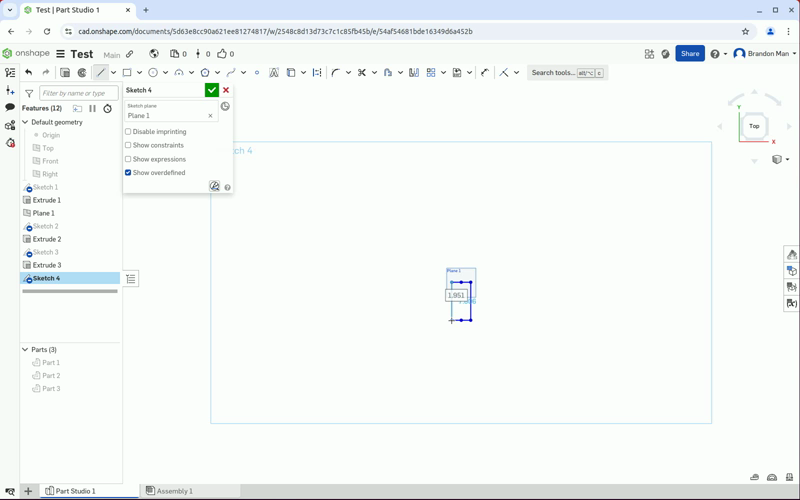
key(esc)
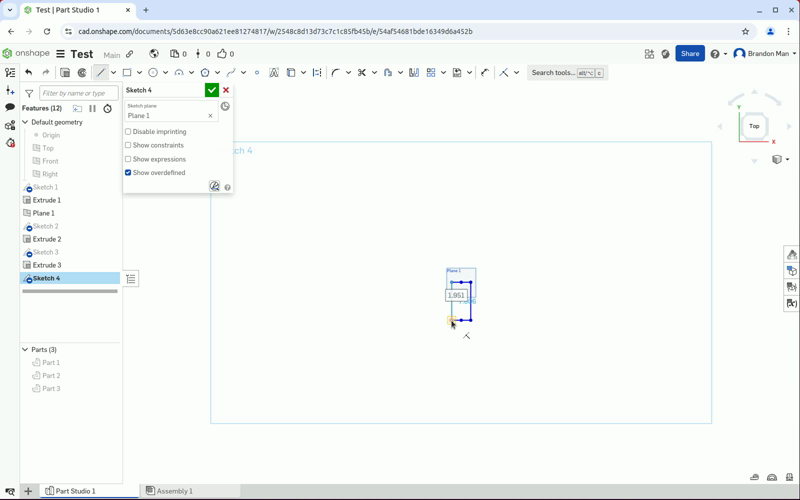
mouse_move(452, 307)
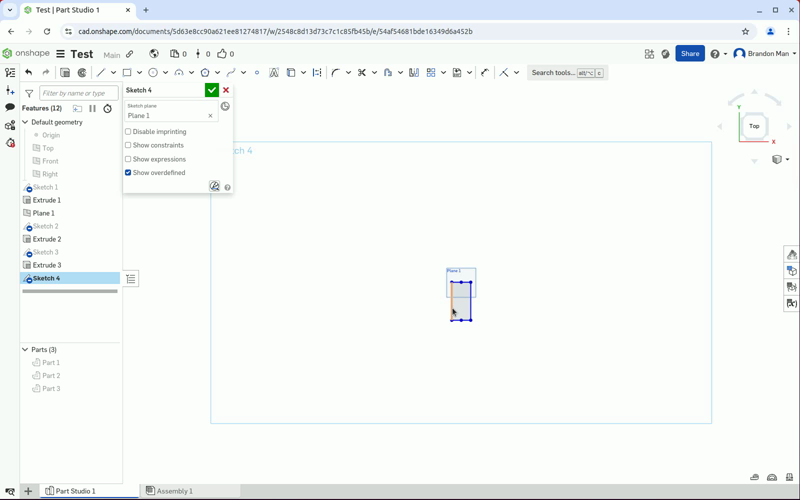
scroll(6)
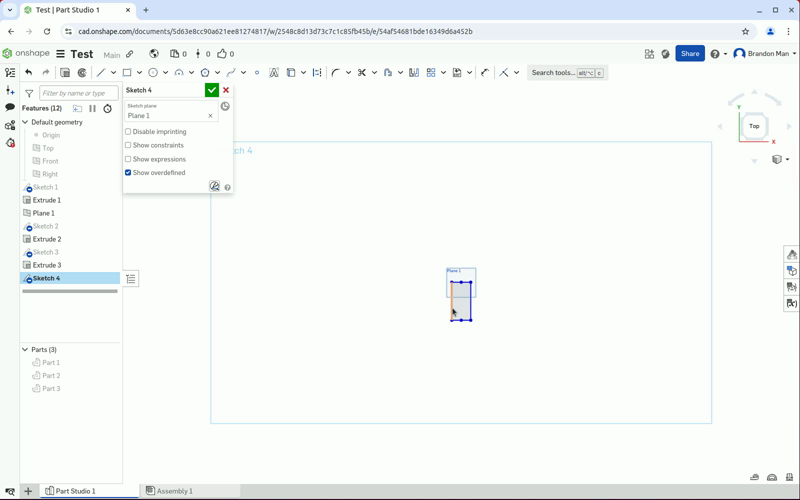
scroll(6)
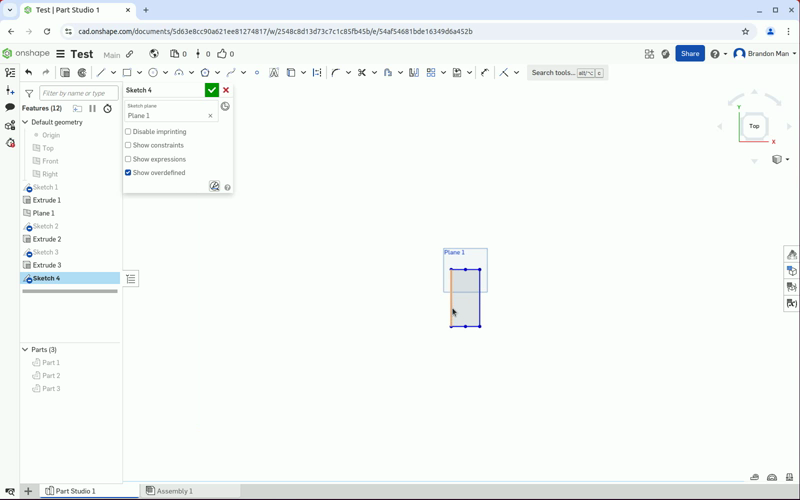
scroll(6)
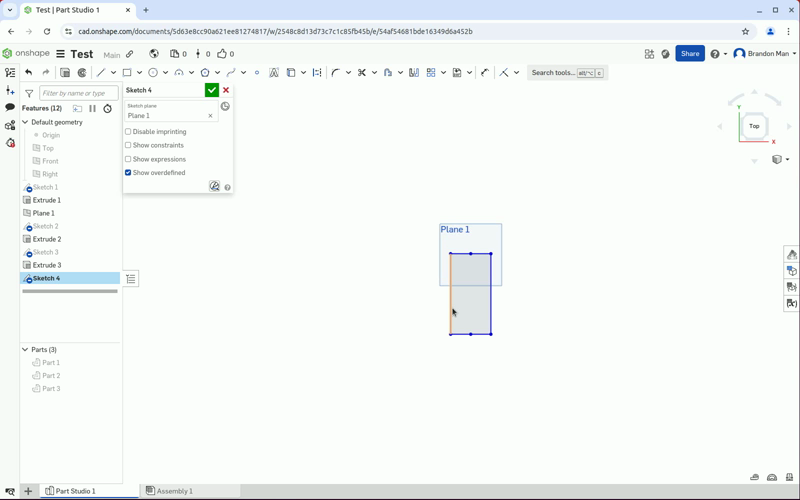
scroll(6)
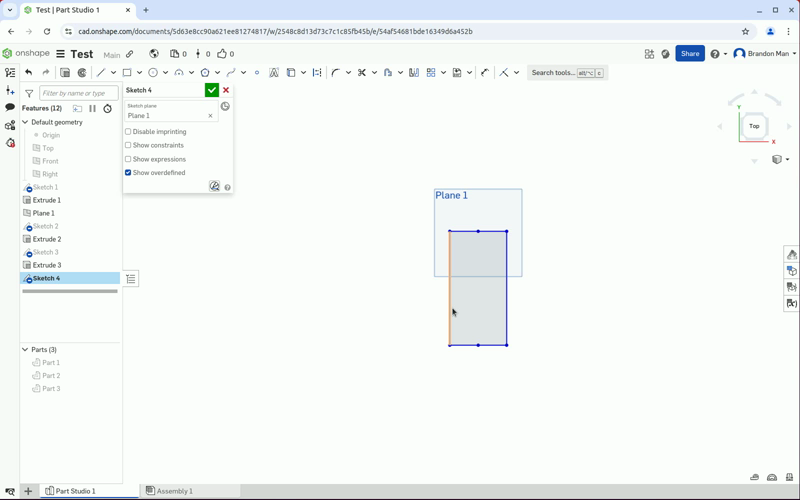
scroll(6)
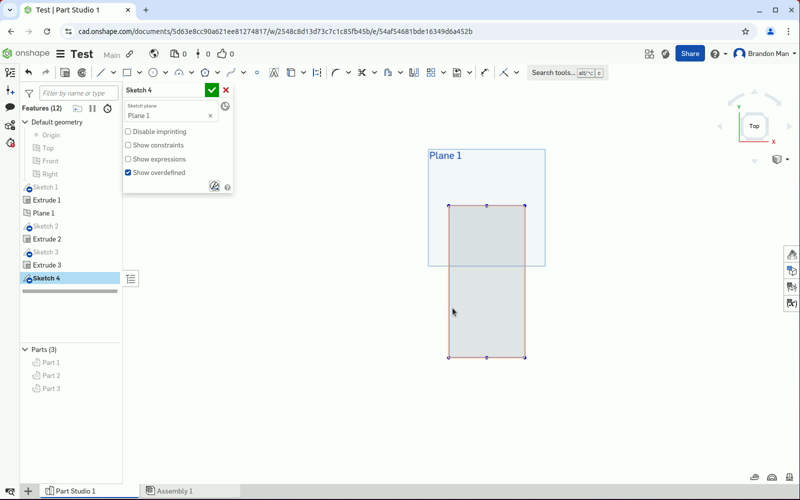
scroll(6)
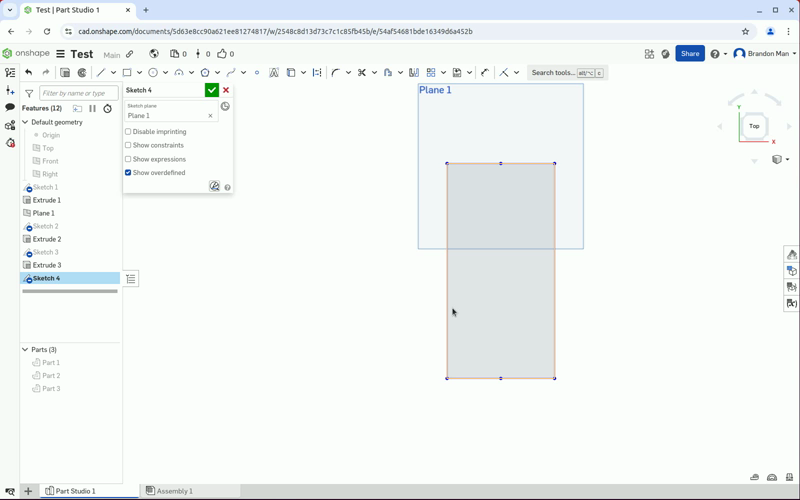
scroll(6)
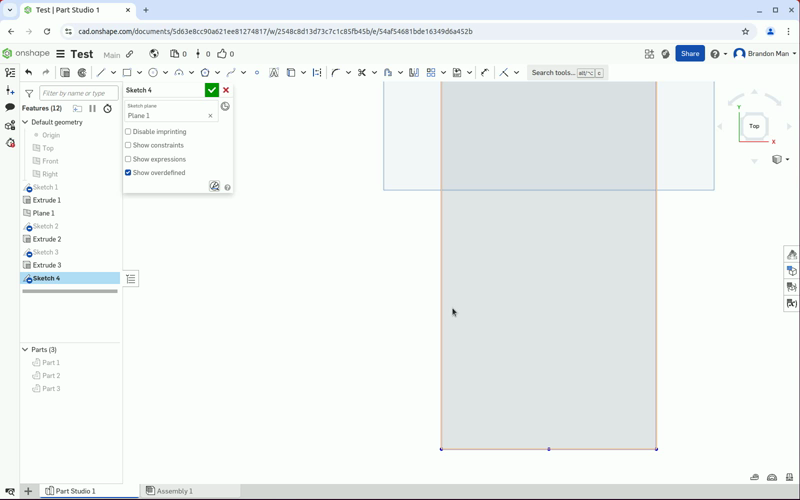
click(452, 307)
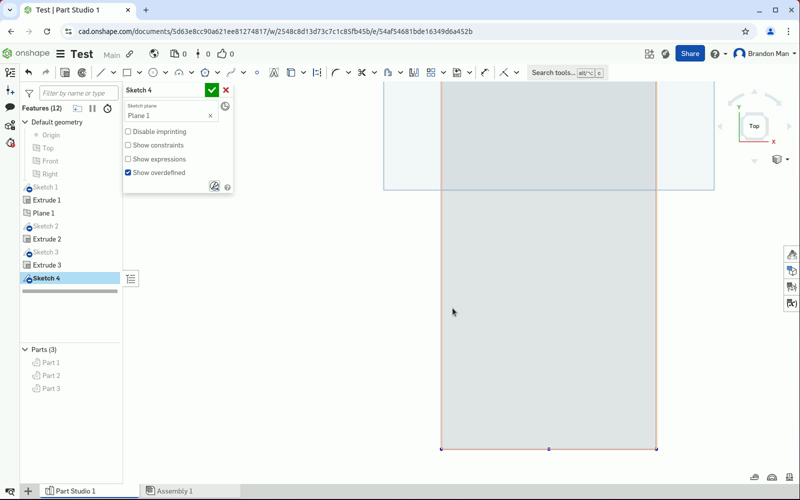
scroll(-6)
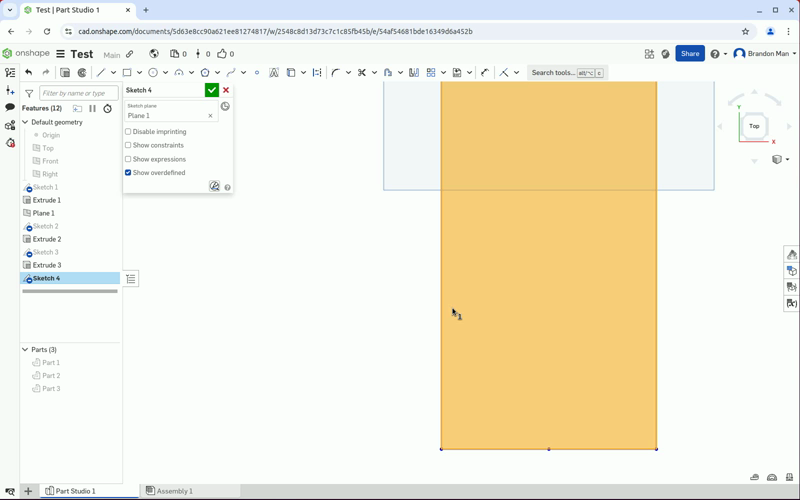
scroll(-6)
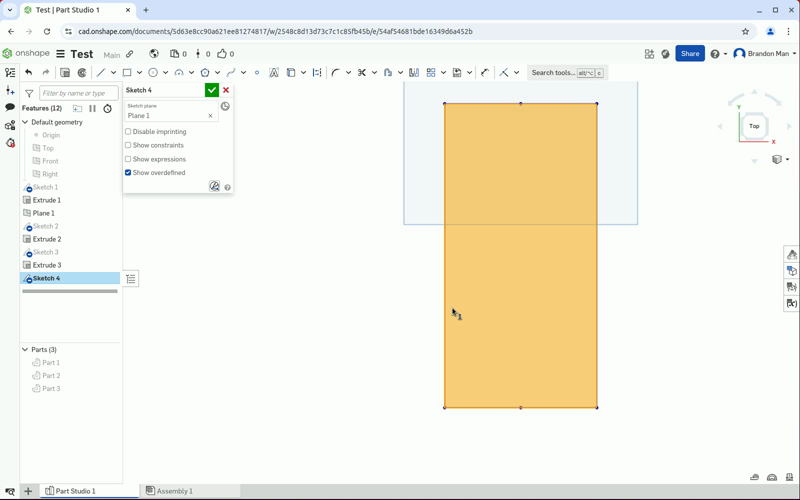
scroll(-6)
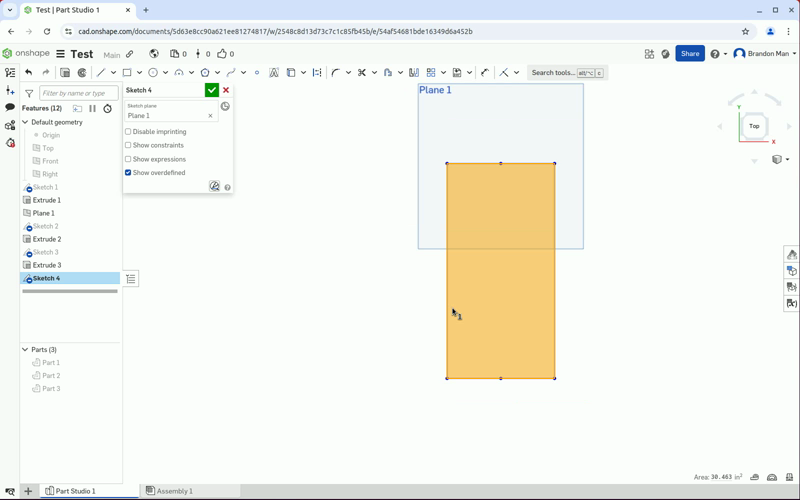
scroll(-6)
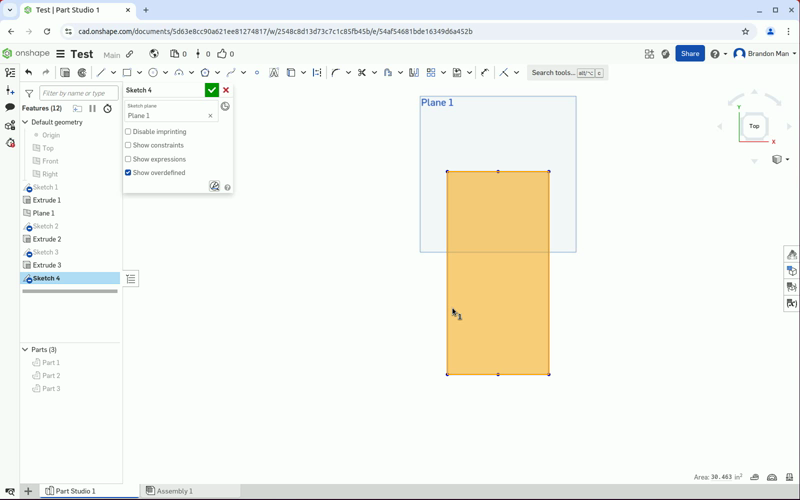
scroll(-6)
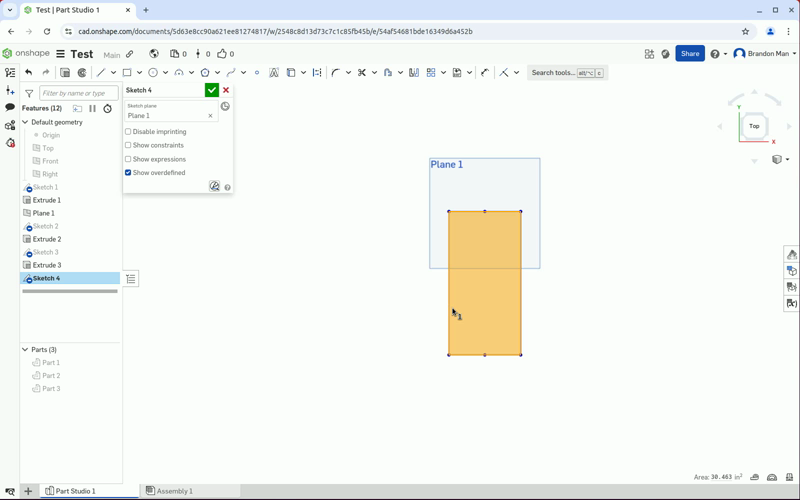
scroll(-6)
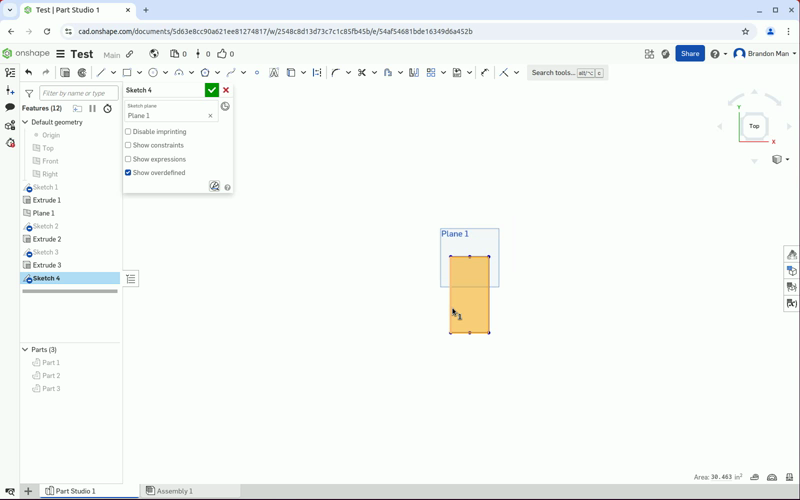
scroll(-6)
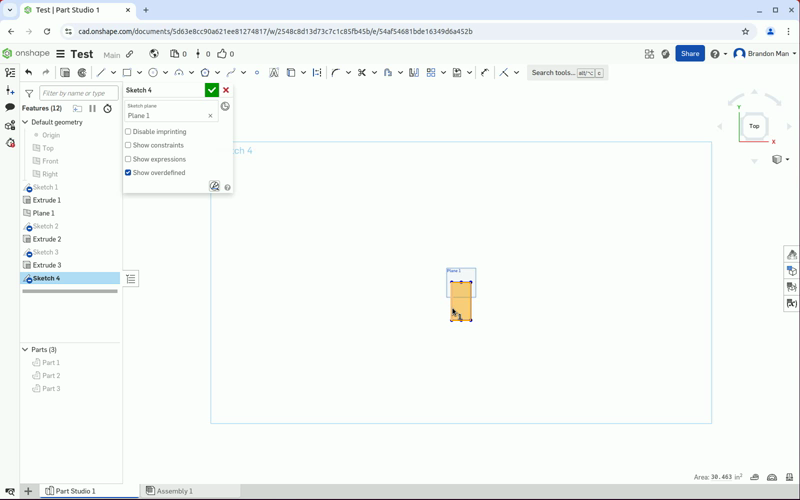
mouse_move(73, 352)
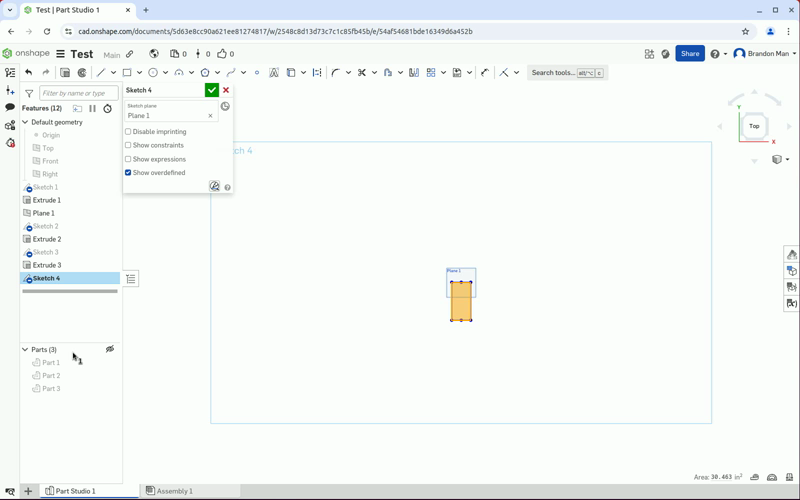
key(shift+y)
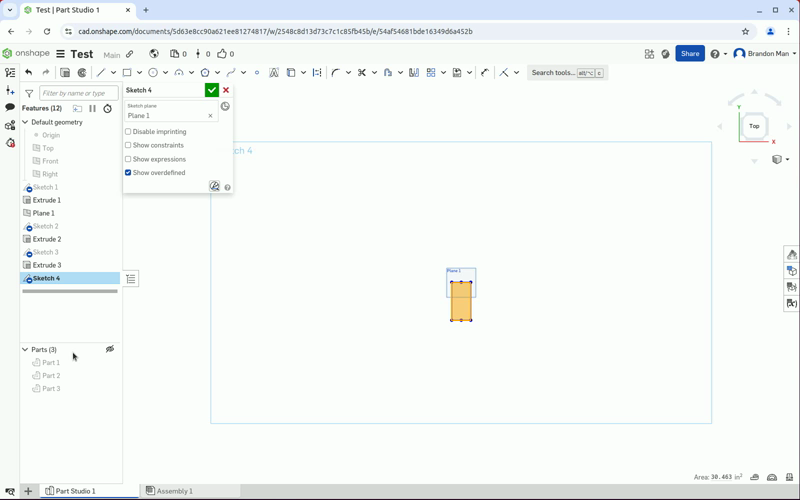
key(shift+e)
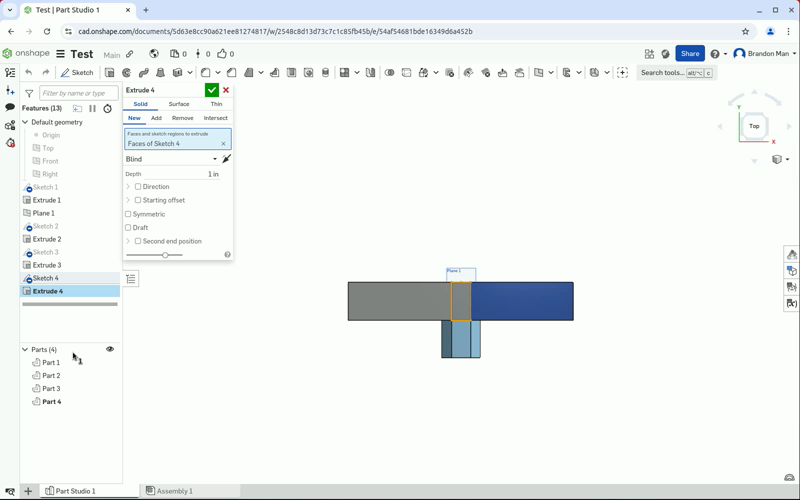
mouse_move(143, 106)
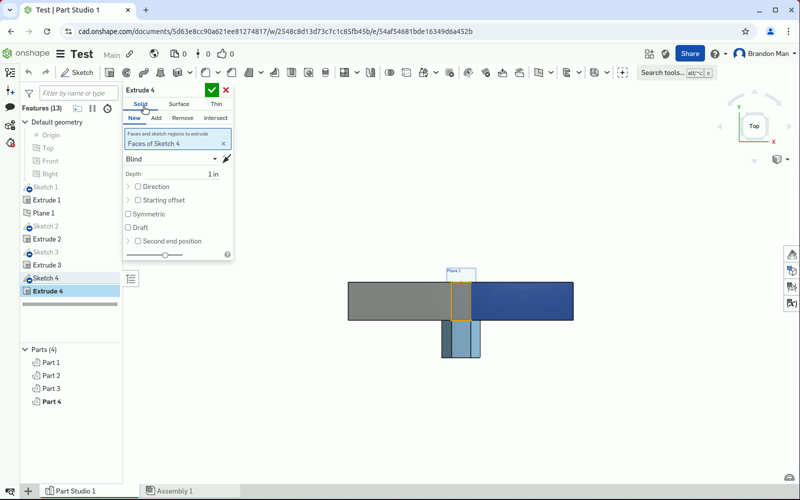
click(143, 106)
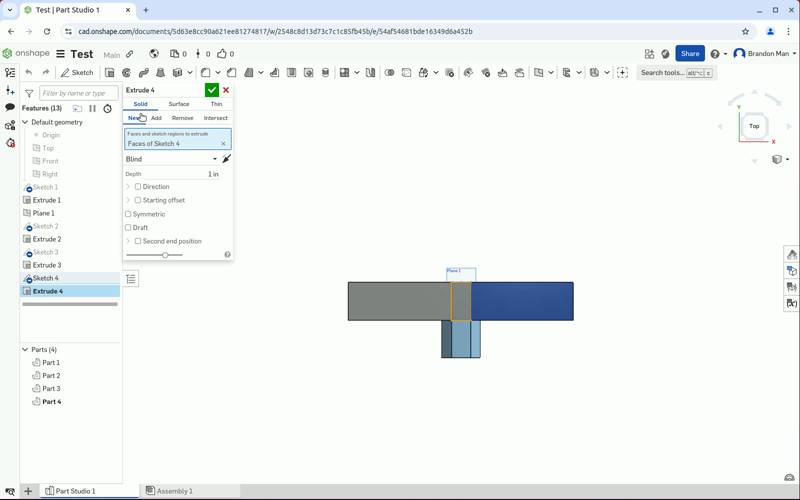
mouse_move(137, 120)
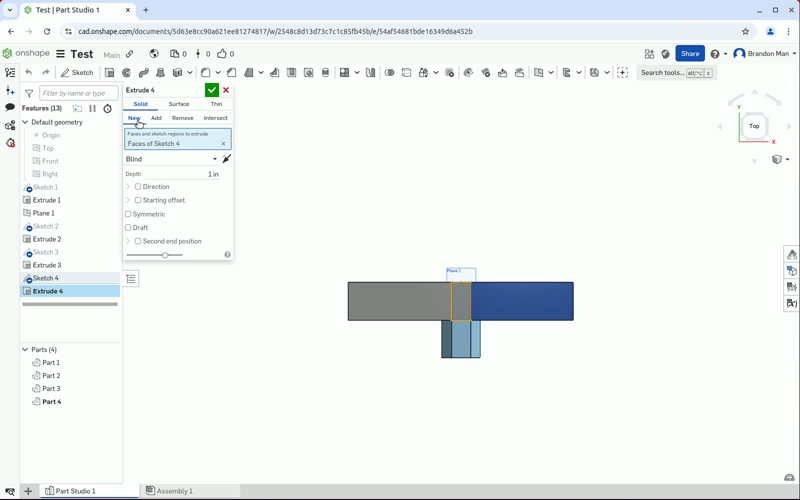
click(137, 120)
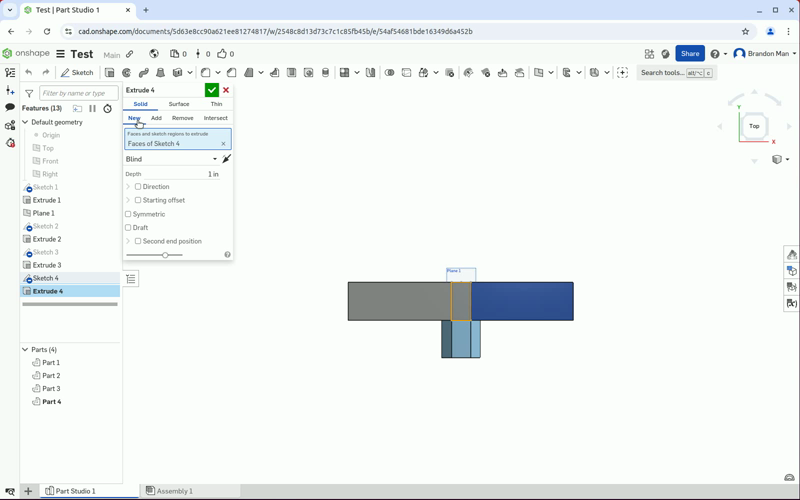
key(tab, 4)
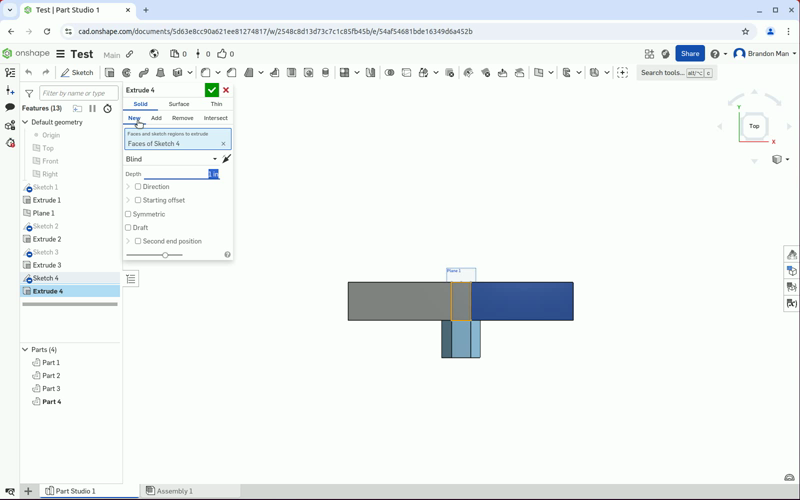
text(5.777)
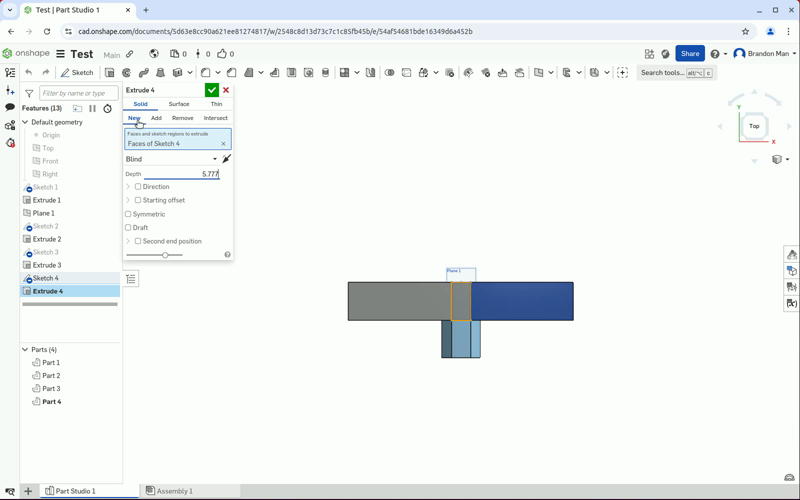
key(enter)
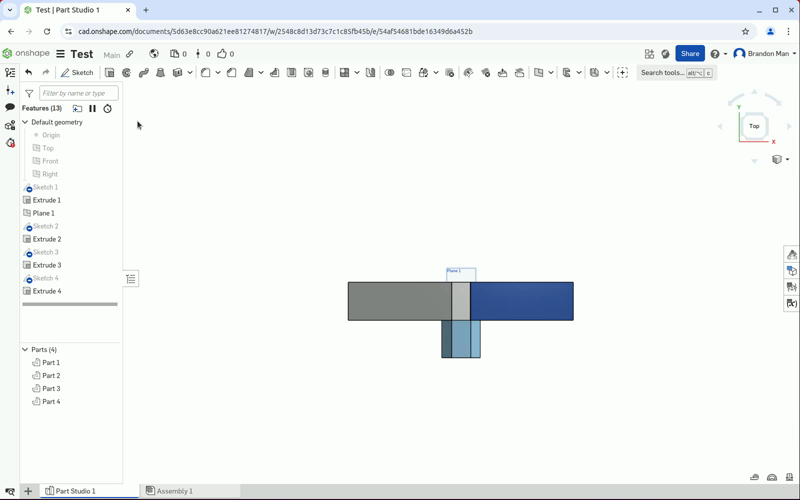
key(shift+h)
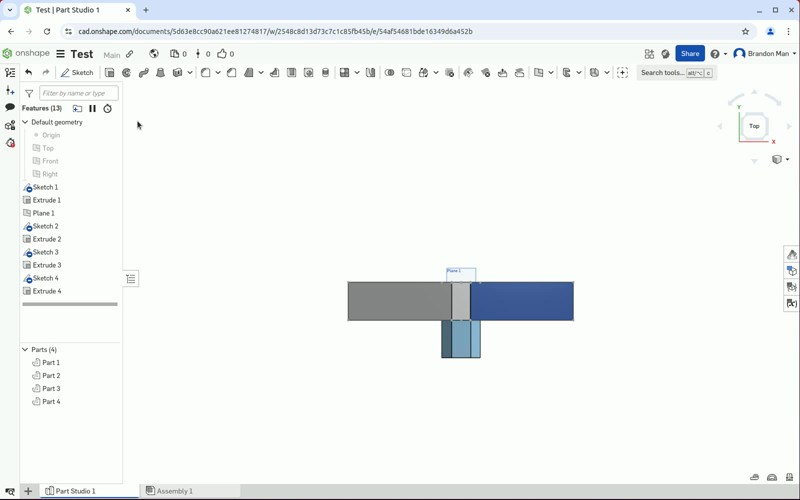
key(shift+h)
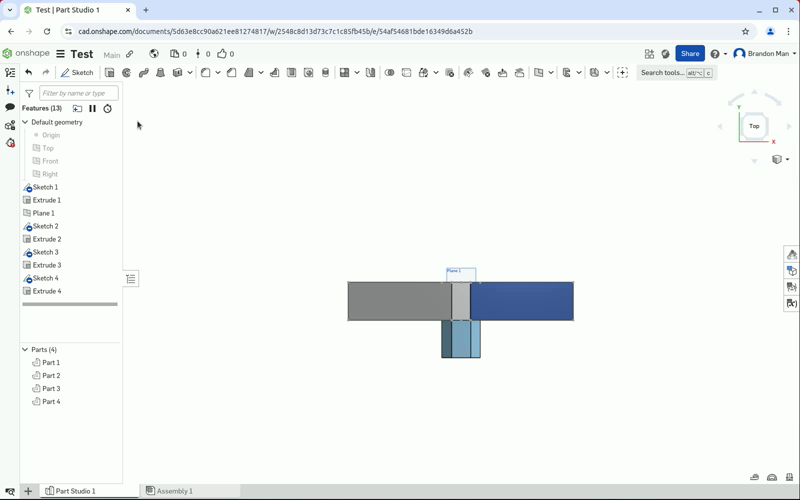
key(shift+7)
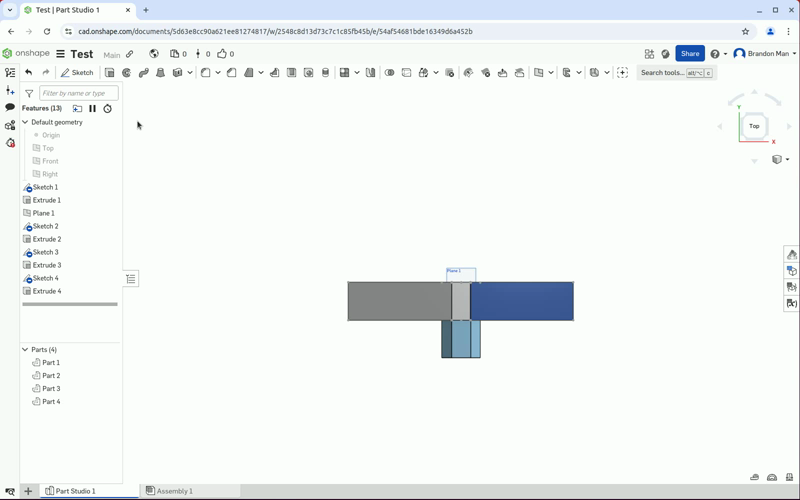
key(up, 3)
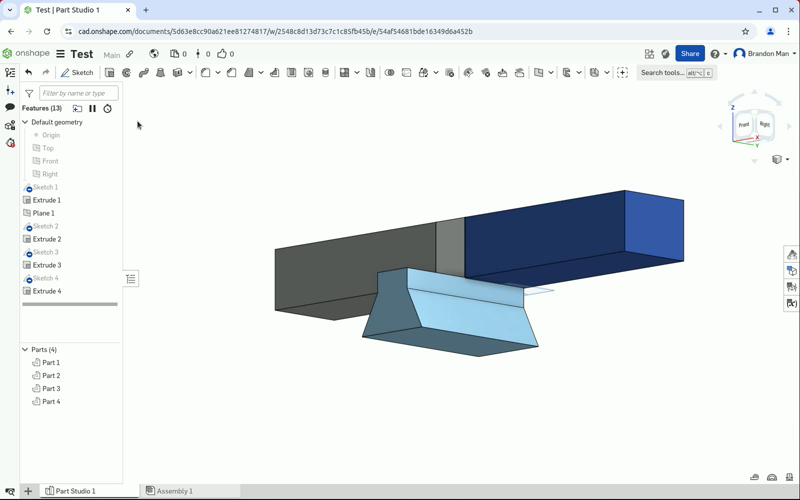
key(left, 3)
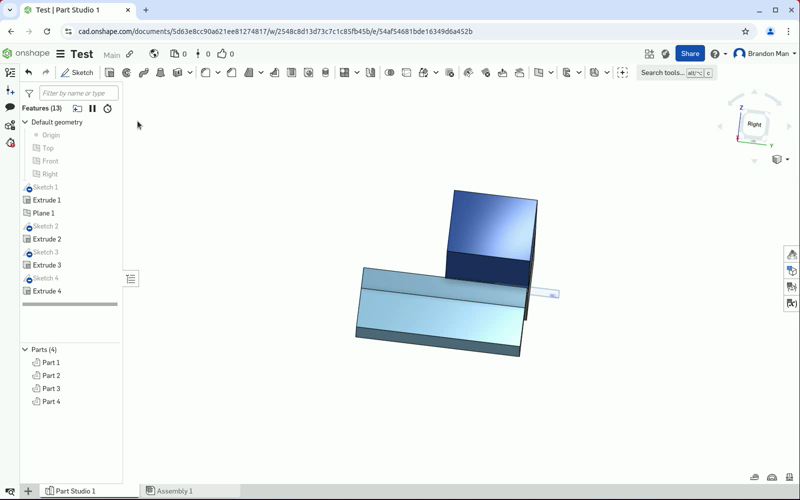
key(right, 3)
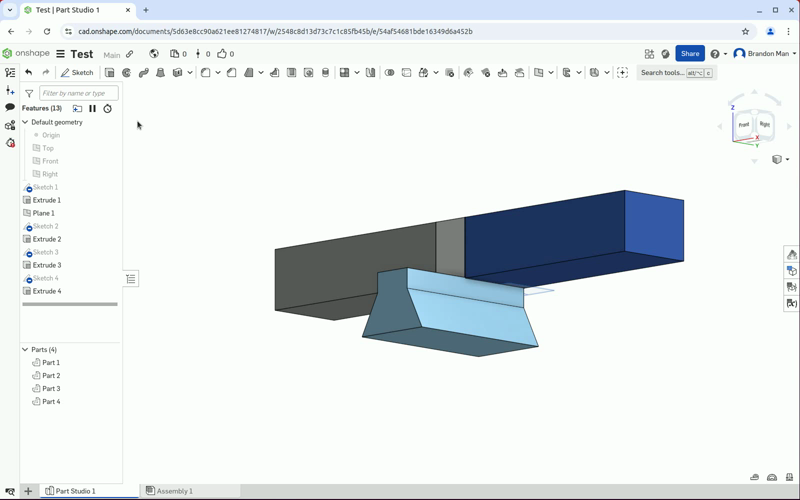
key(down, 3)
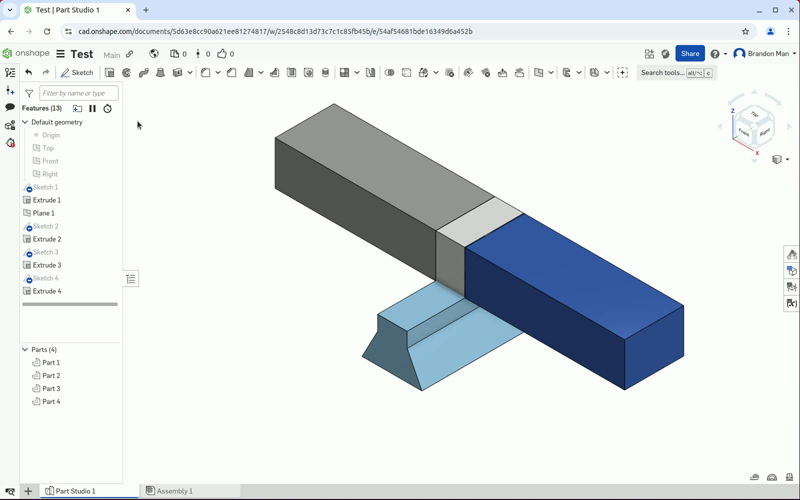
mouse_move(73, 189)
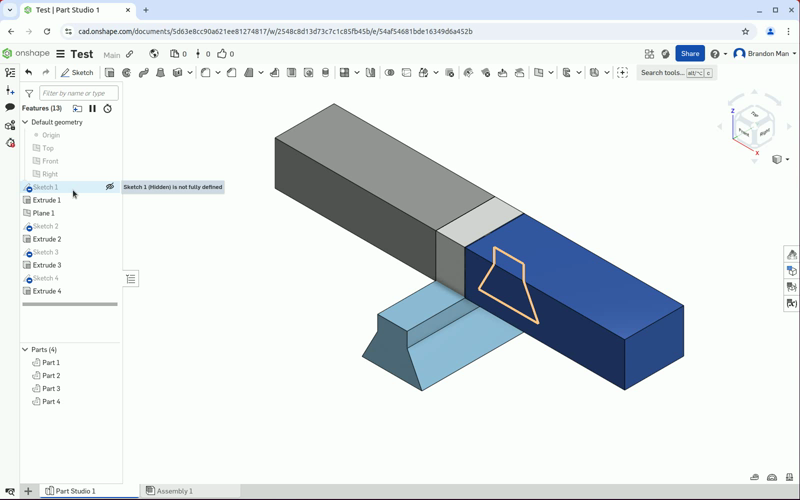
click(73, 189)